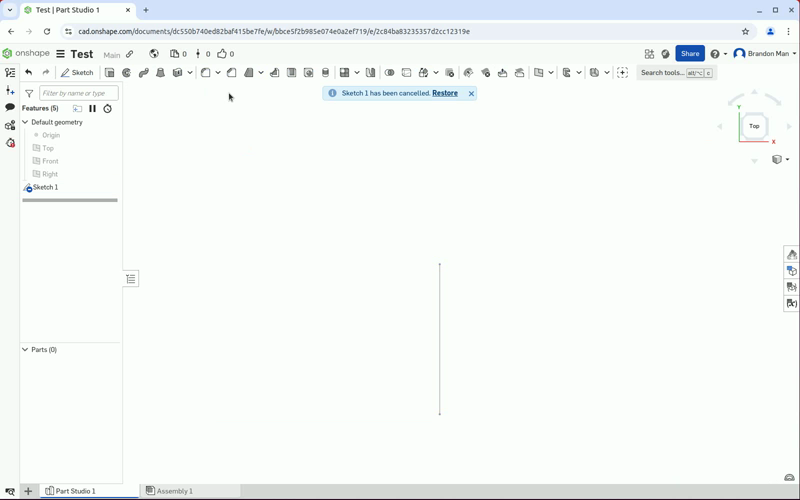
key(shift+h)
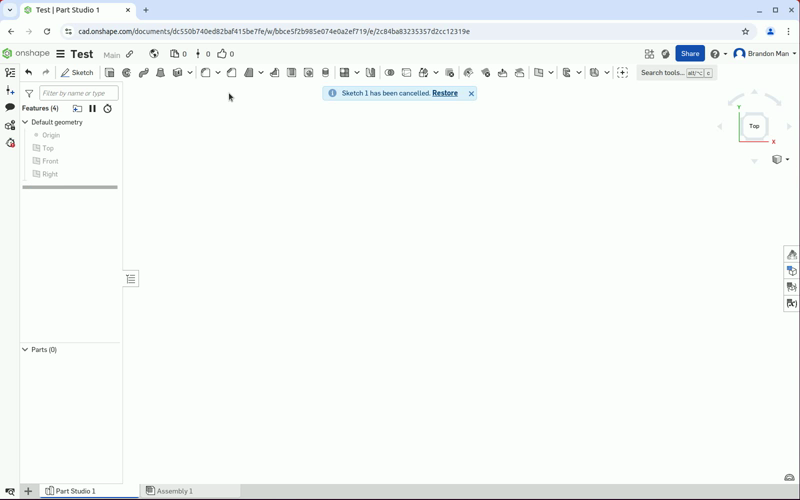
key(shift+s)
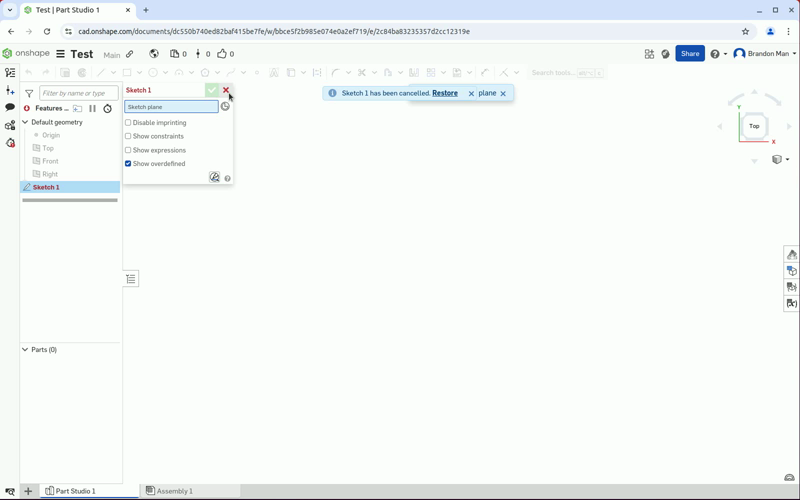
mouse_move(73, 150)
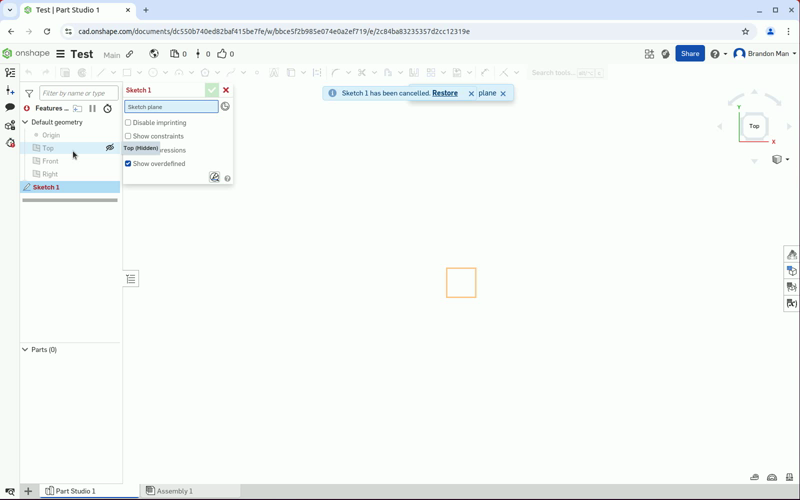
click(73, 150)
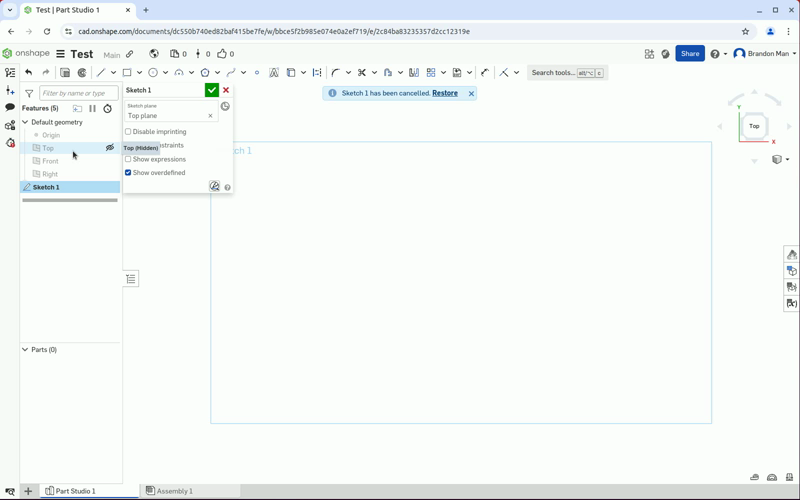
mouse_move(73, 352)
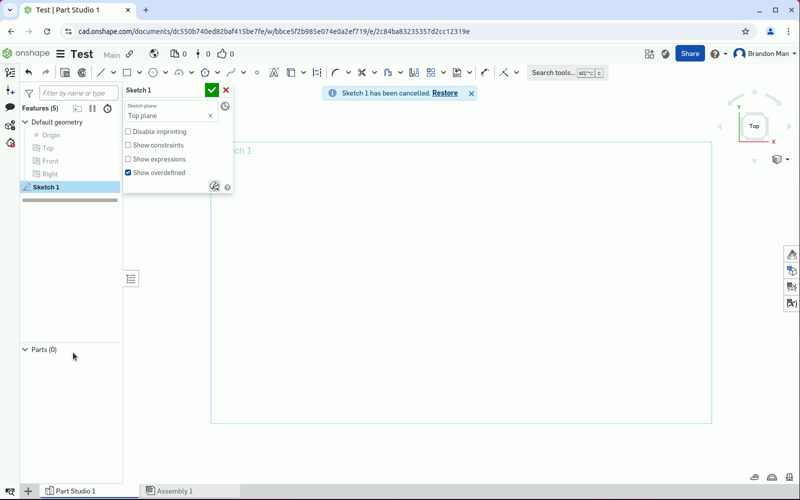
key(y)
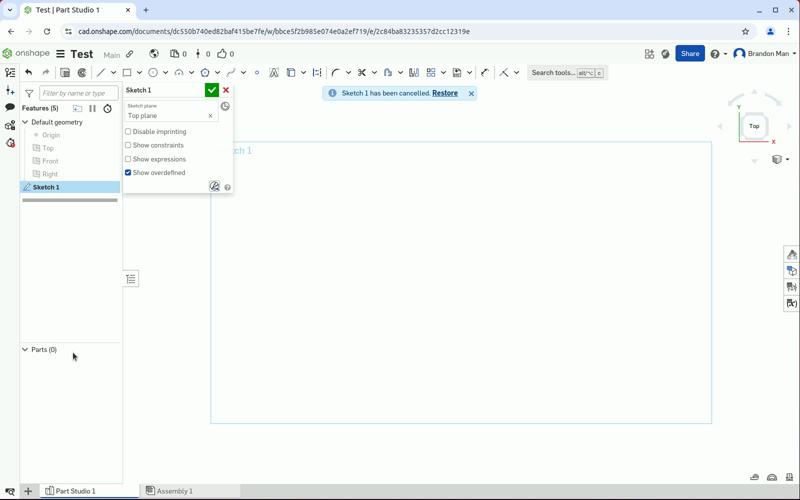
key(l)
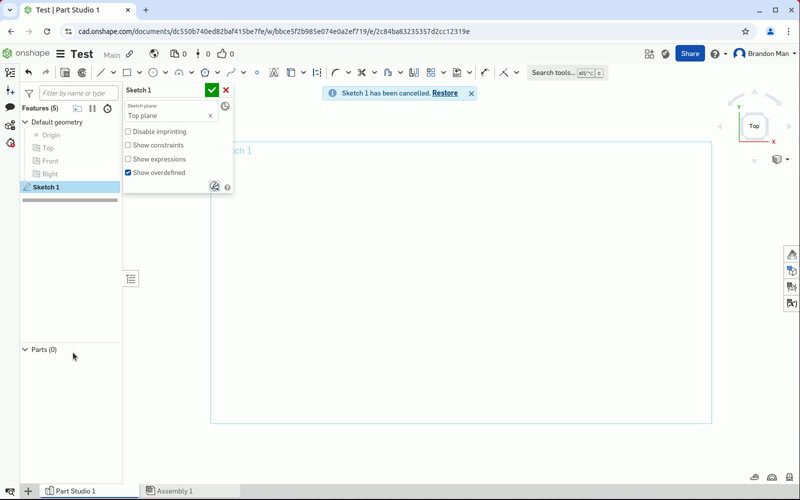
key_down(shift)
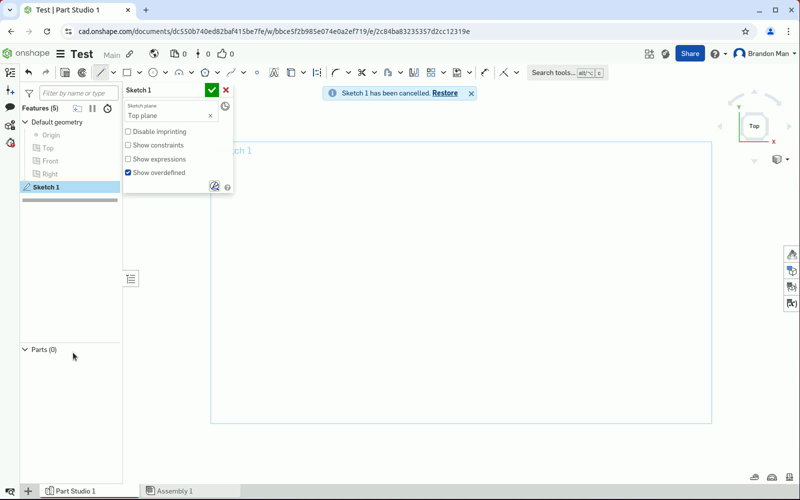
mouse_move(365, 307)
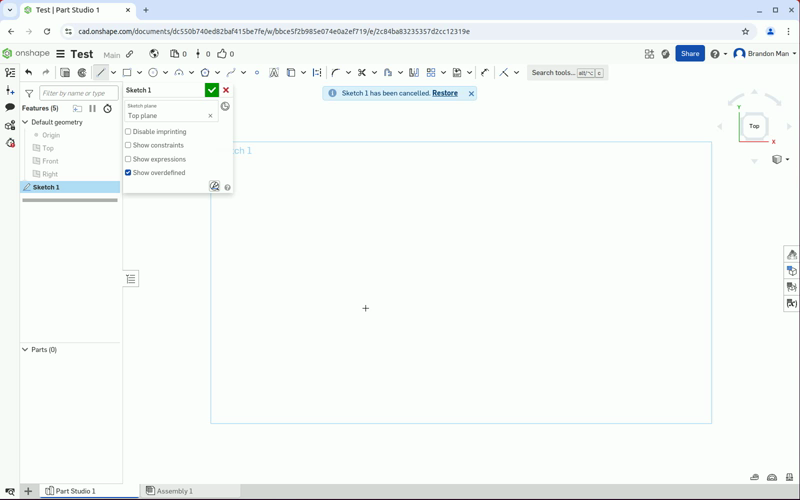
click(365, 307)
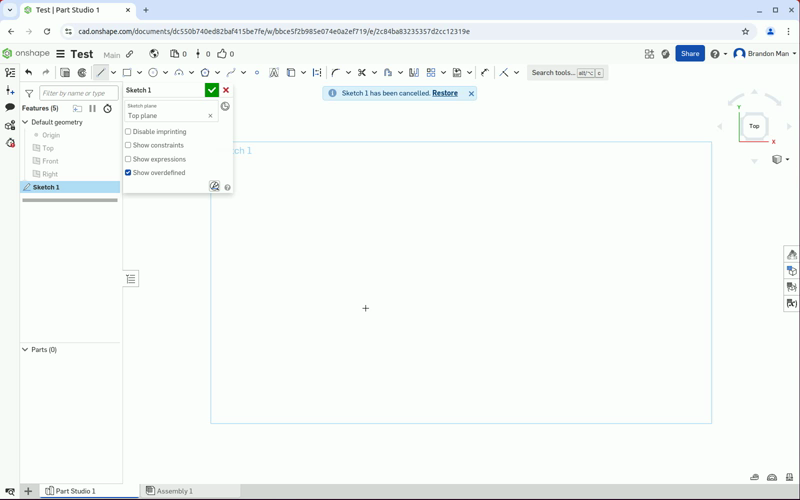
key_up(shift)
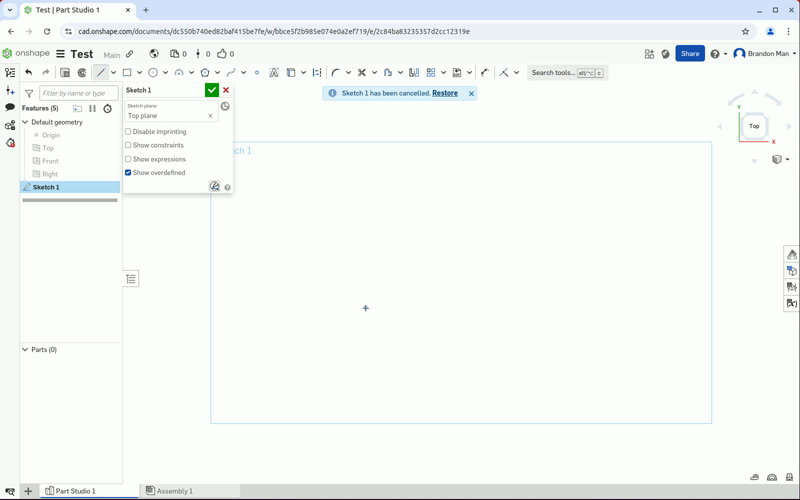
key_down(shift)
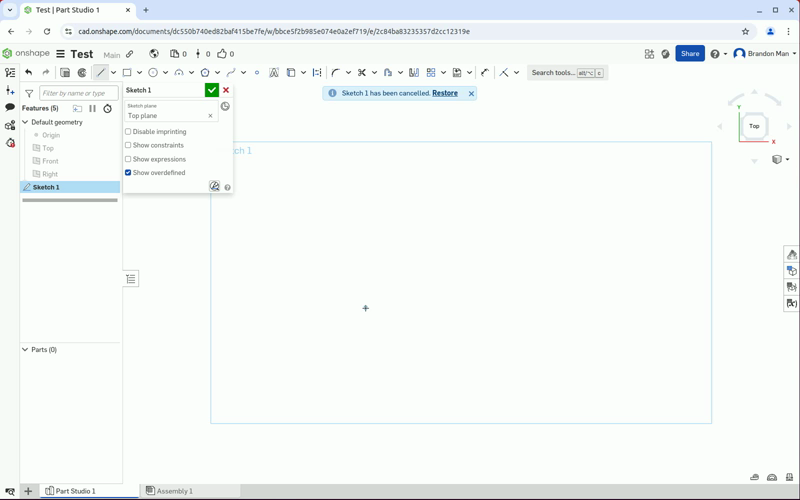
mouse_move(489, 307)
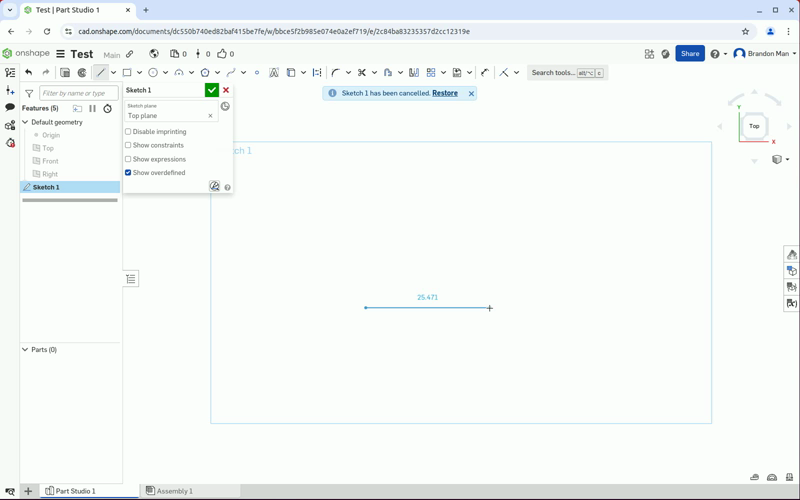
click(489, 307)
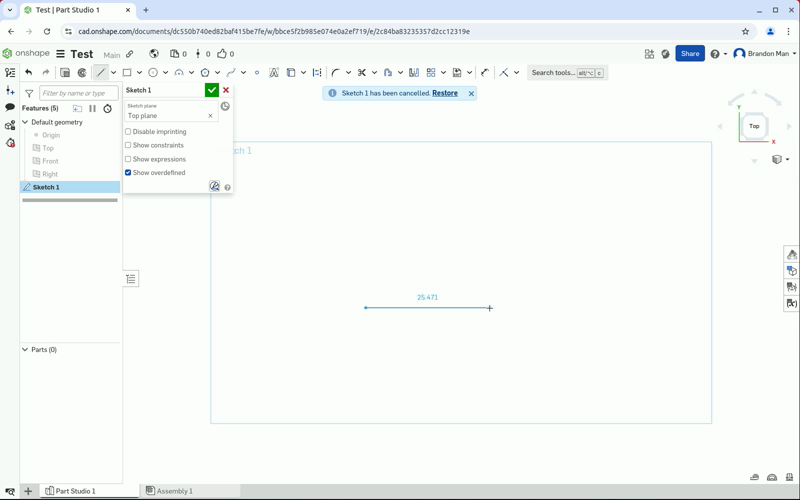
key_up(shift)
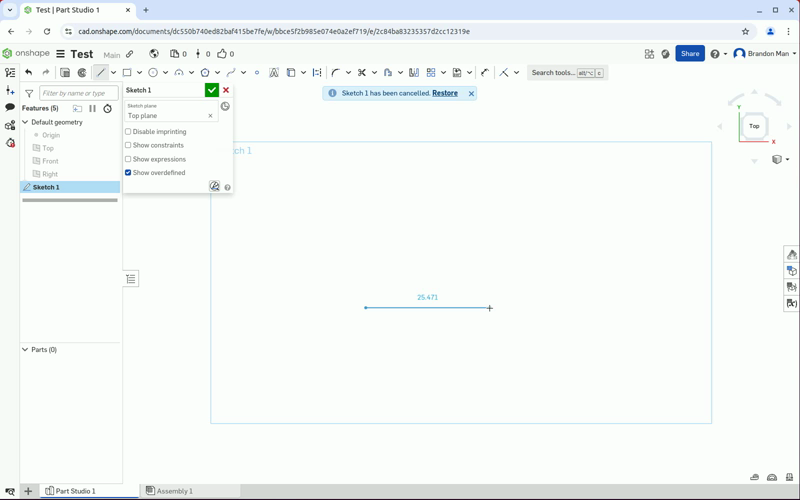
key_down(shift)
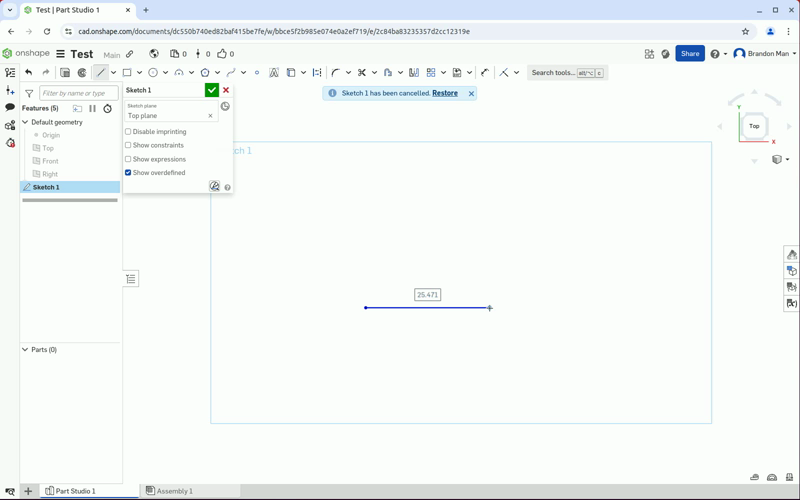
mouse_move(519, 307)
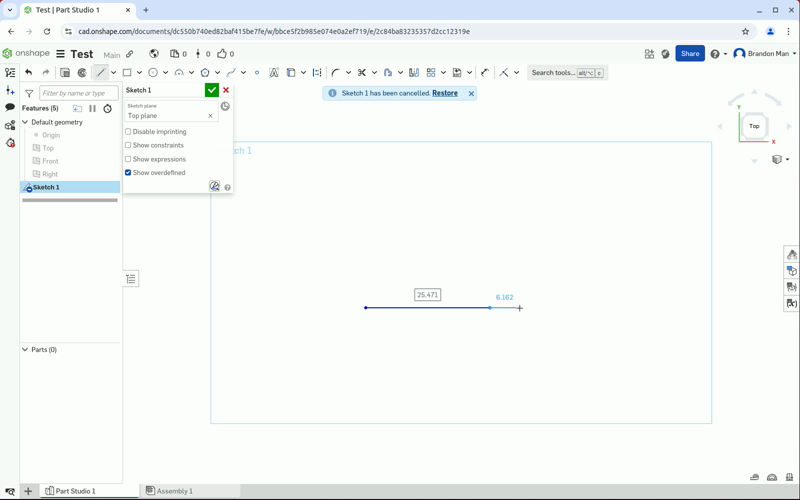
mouse_move(537, 307)
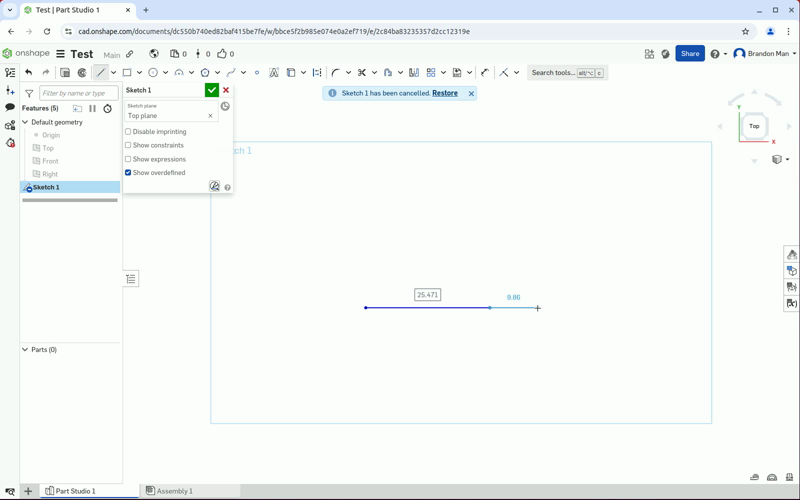
click(537, 307)
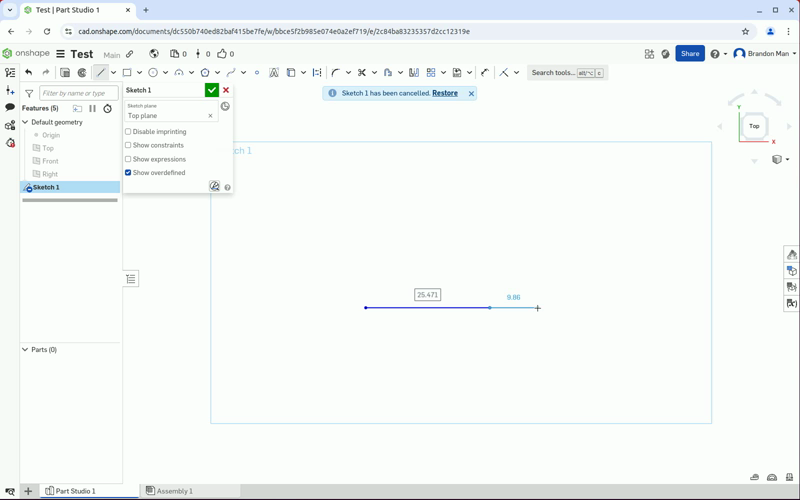
key_up(shift)
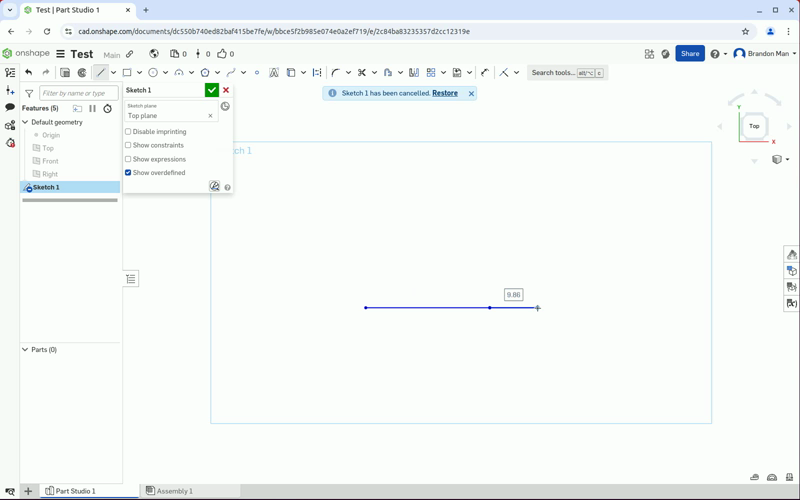
key_down(shift)
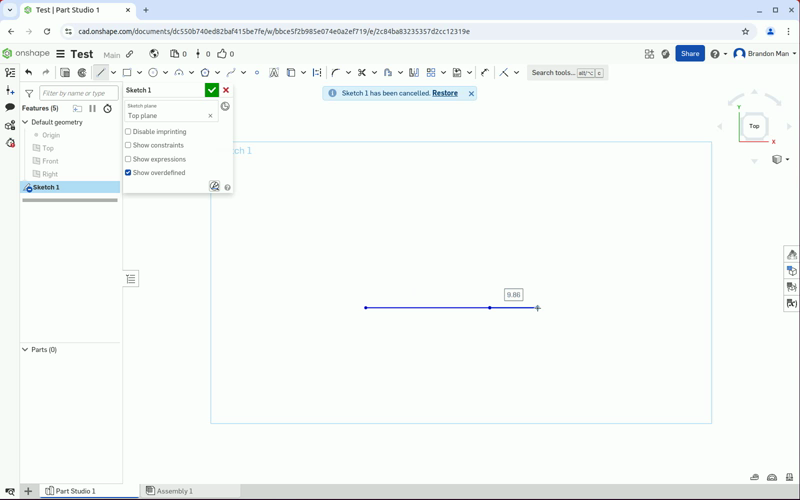
mouse_move(567, 307)
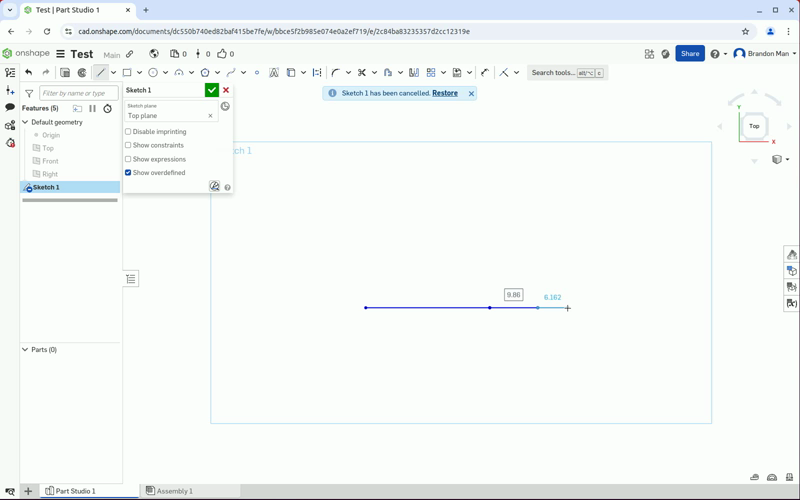
mouse_move(557, 307)
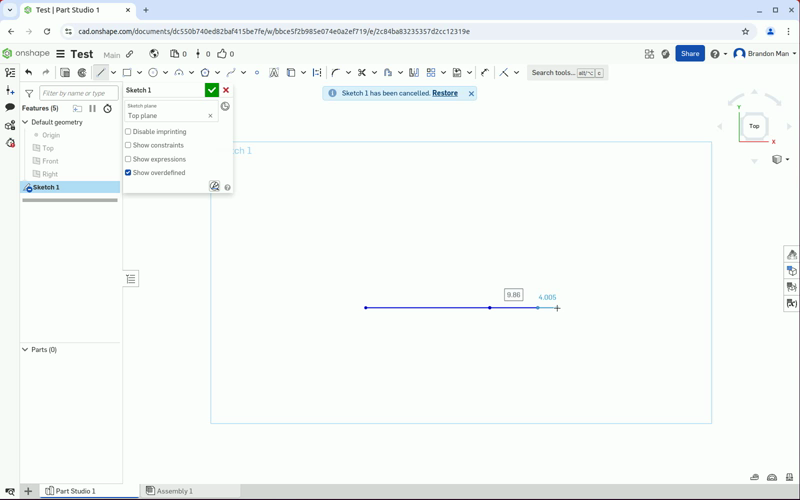
click(557, 307)
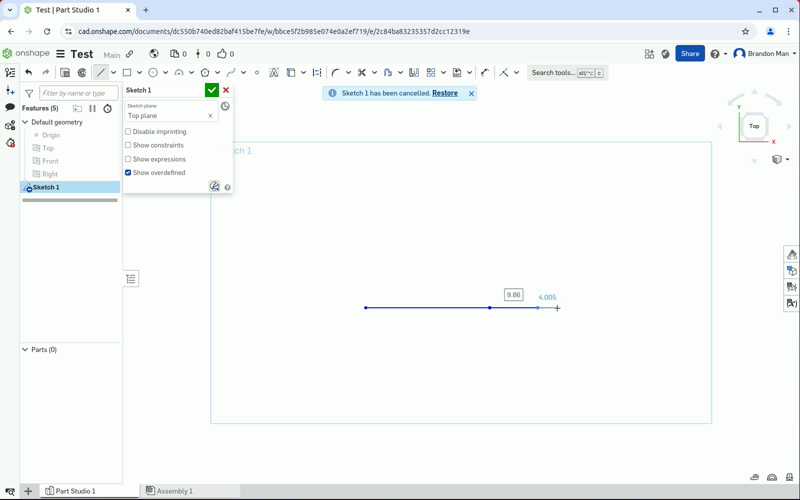
key_up(shift)
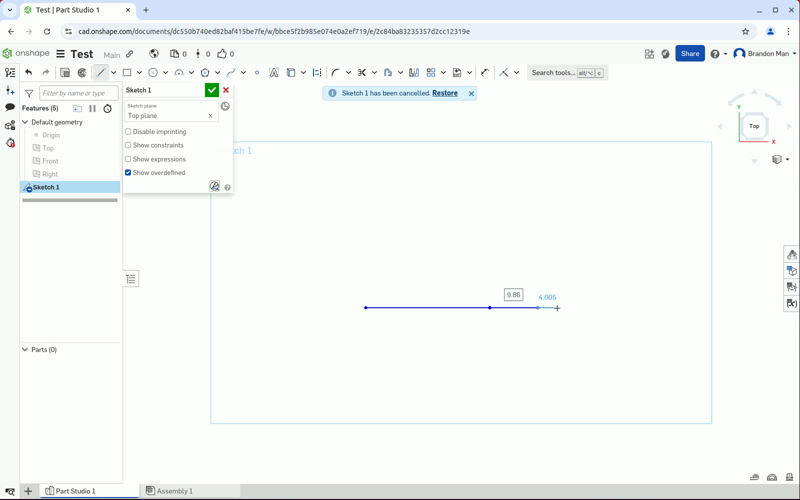
key_down(shift)
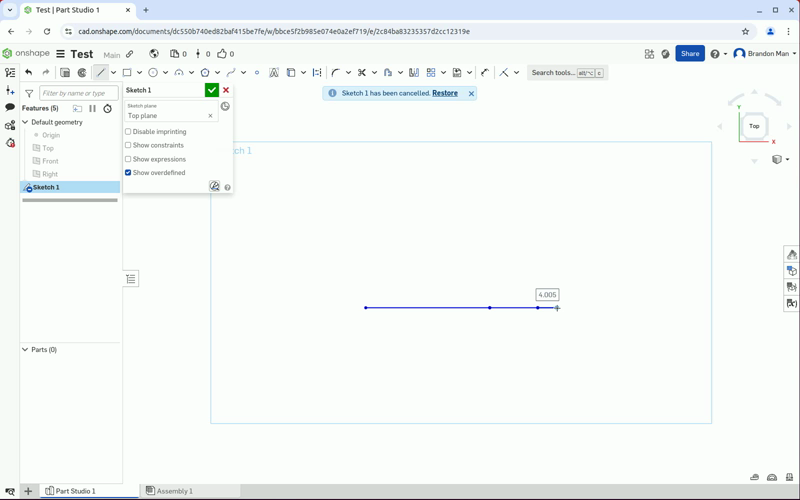
mouse_move(587, 307)
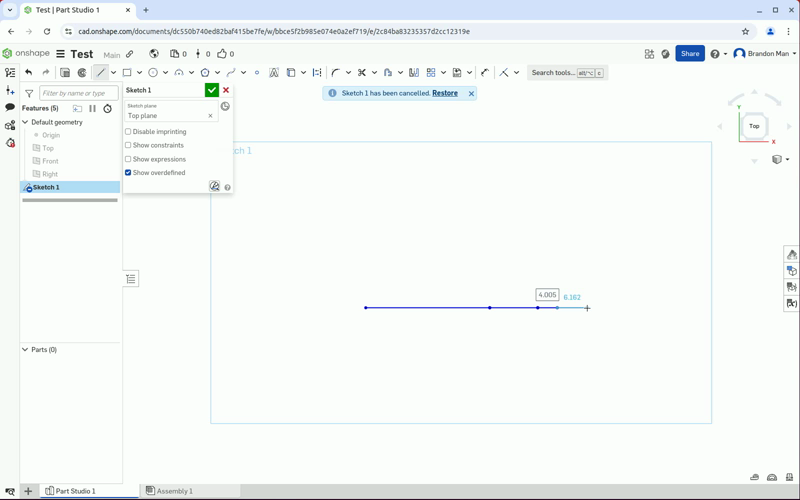
mouse_move(557, 300)
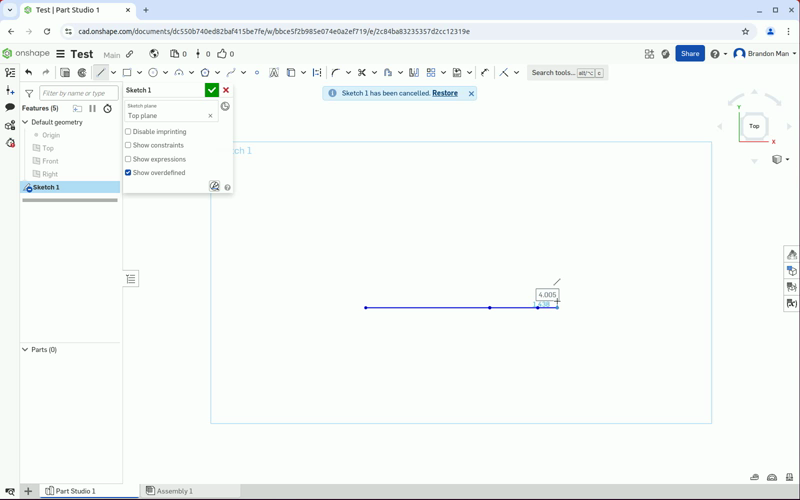
scroll(6)
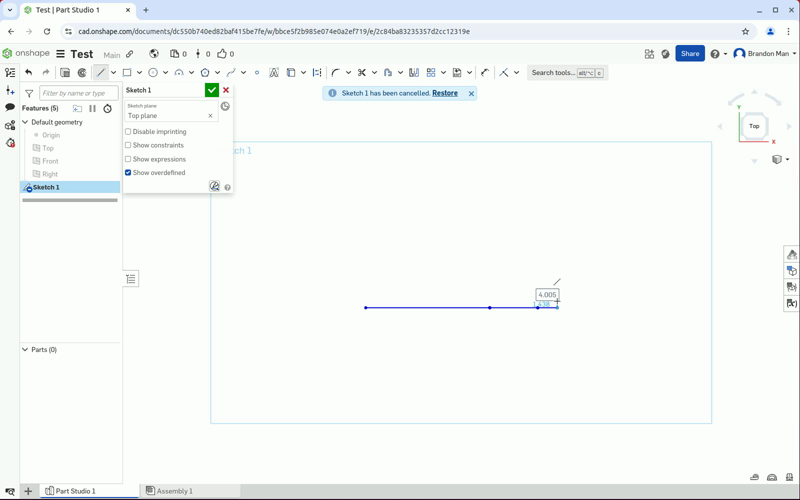
scroll(6)
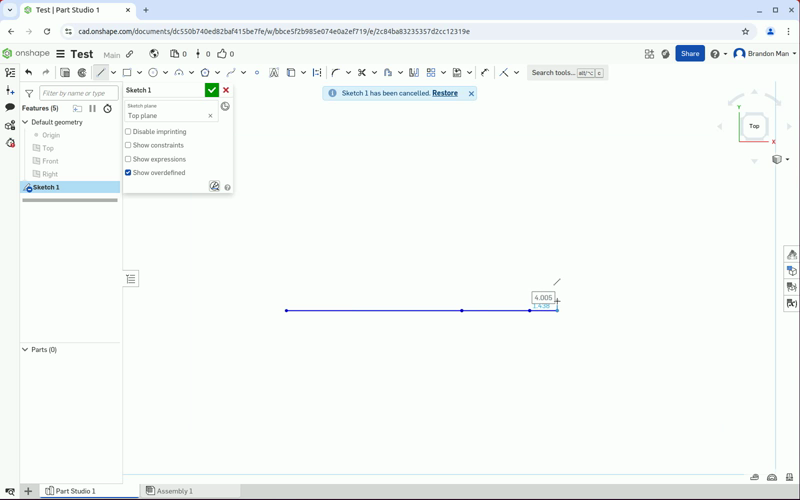
scroll(6)
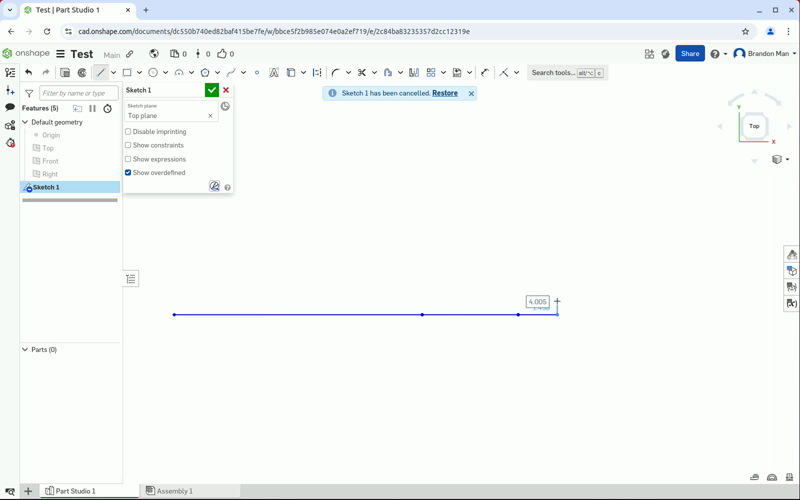
scroll(6)
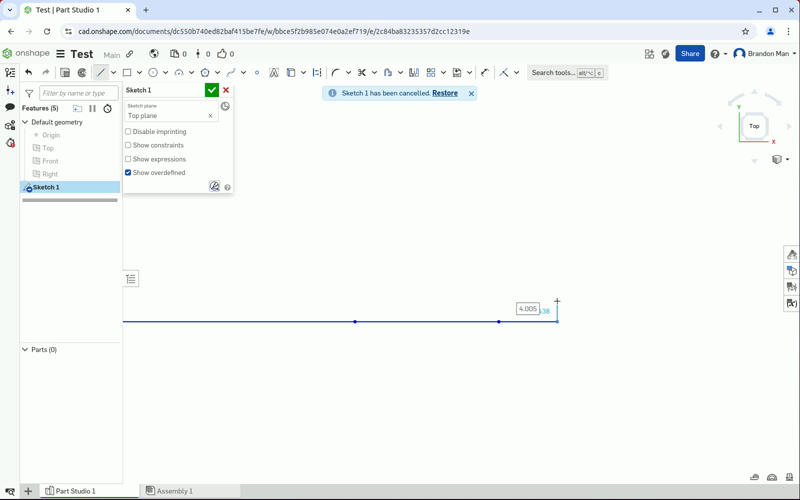
scroll(6)
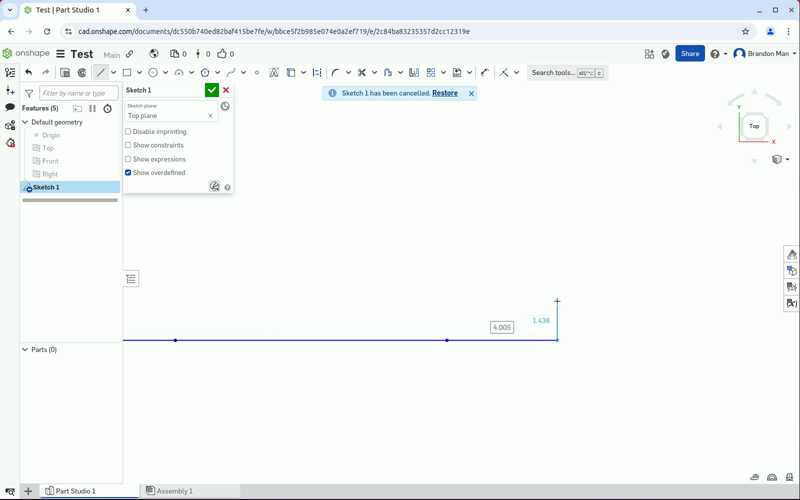
scroll(6)
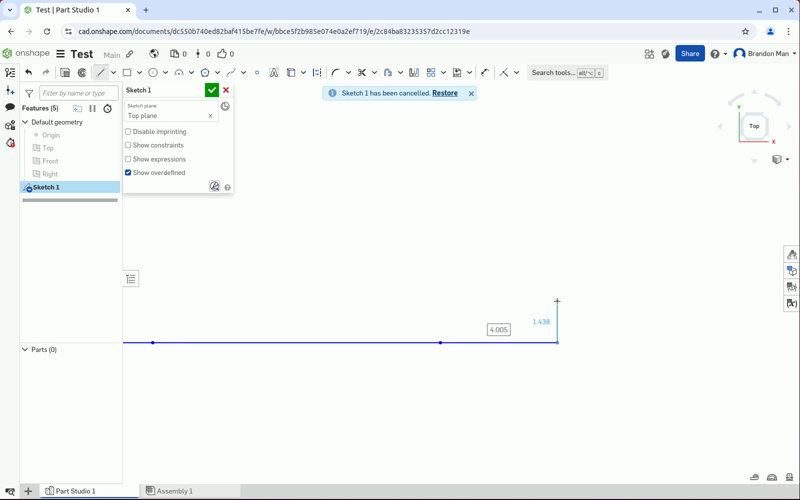
scroll(6)
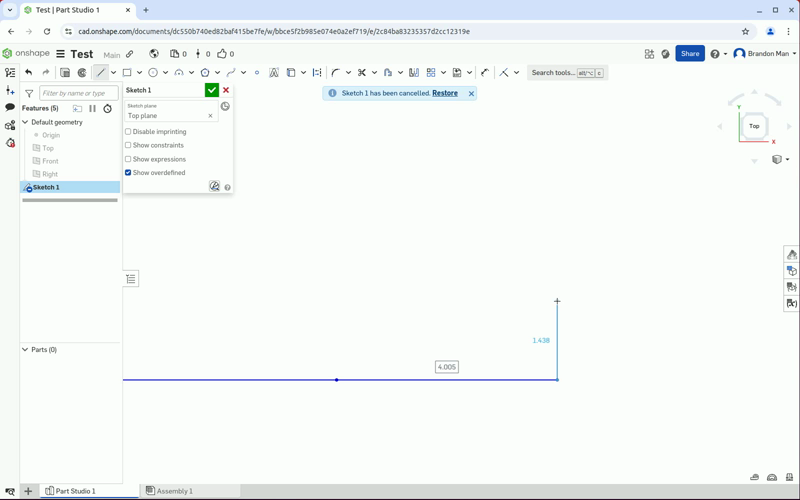
click(557, 300)
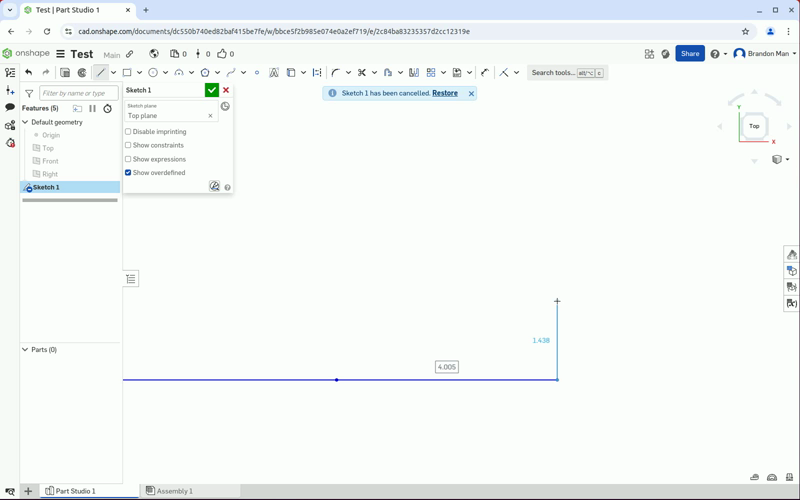
scroll(-6)
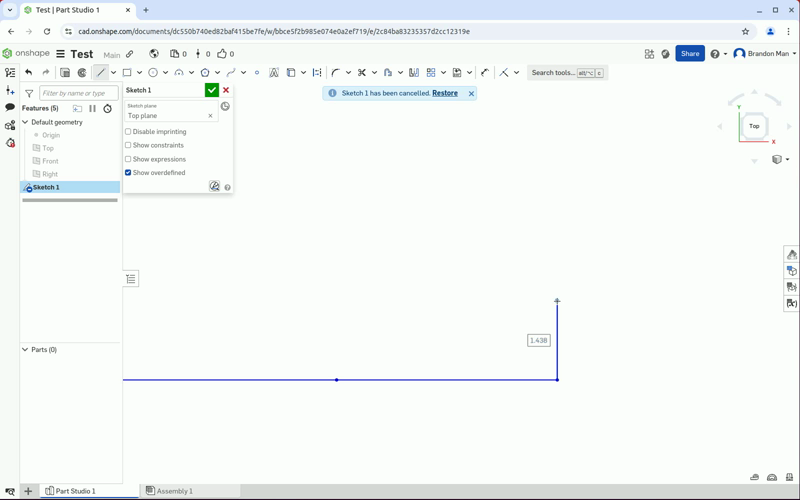
scroll(-6)
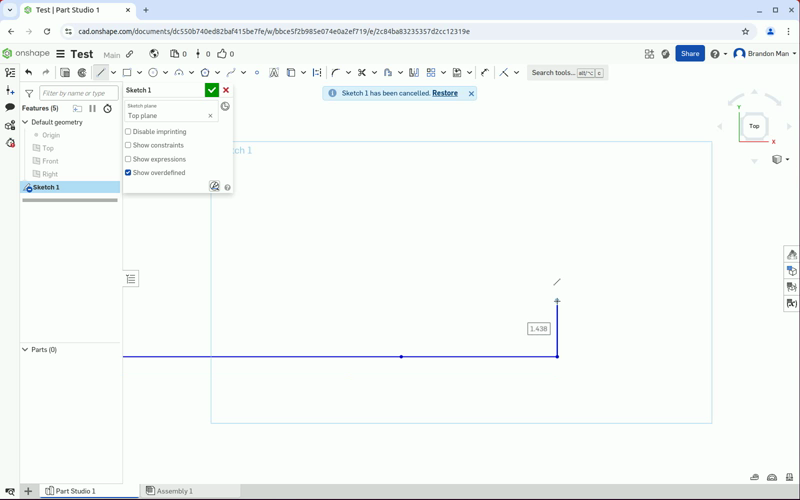
scroll(-6)
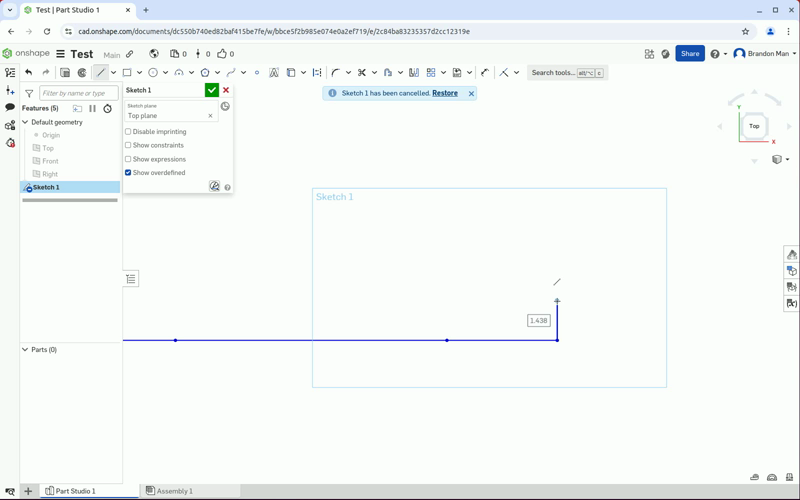
scroll(-6)
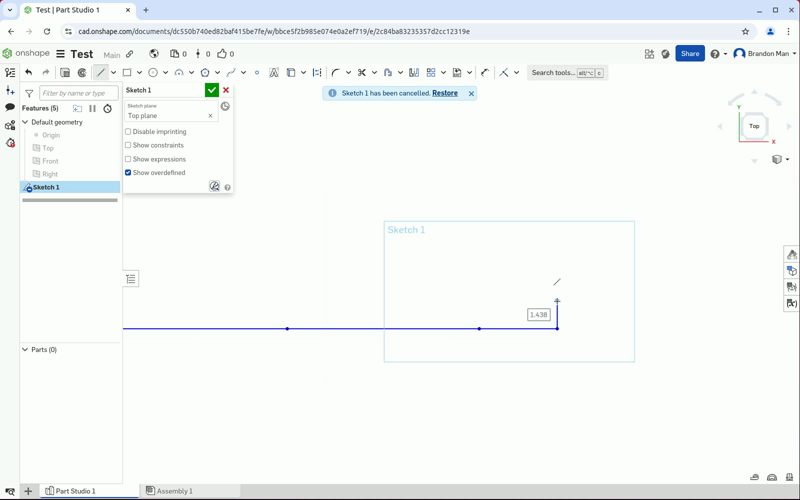
scroll(-6)
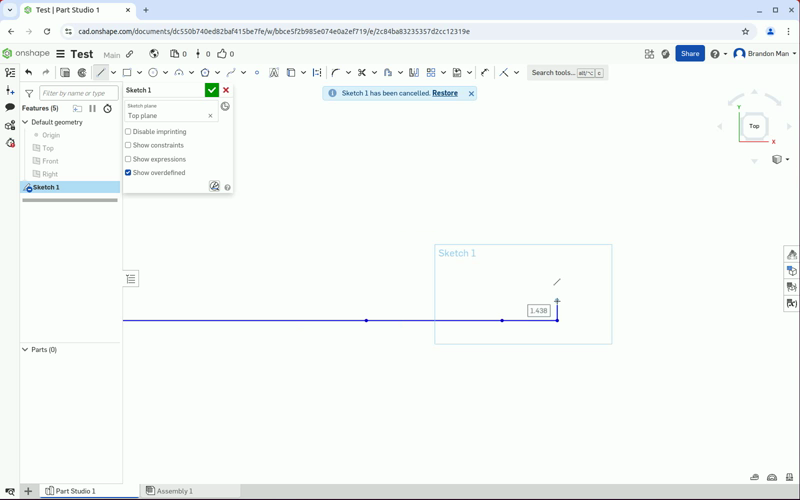
scroll(-6)
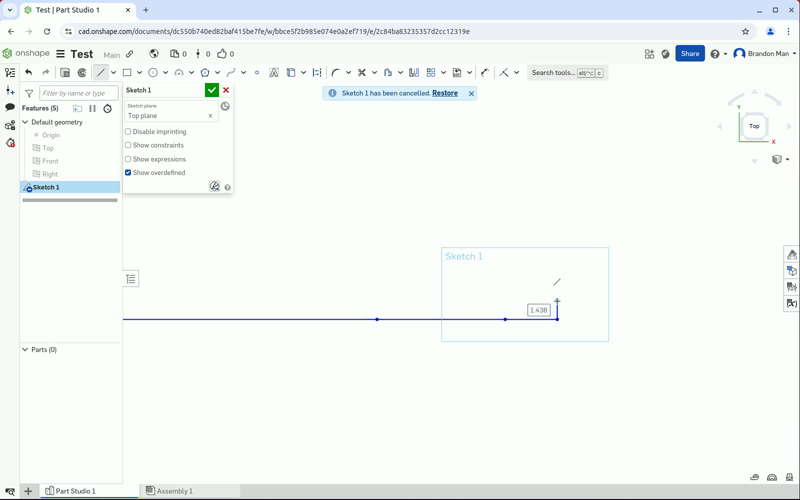
scroll(-6)
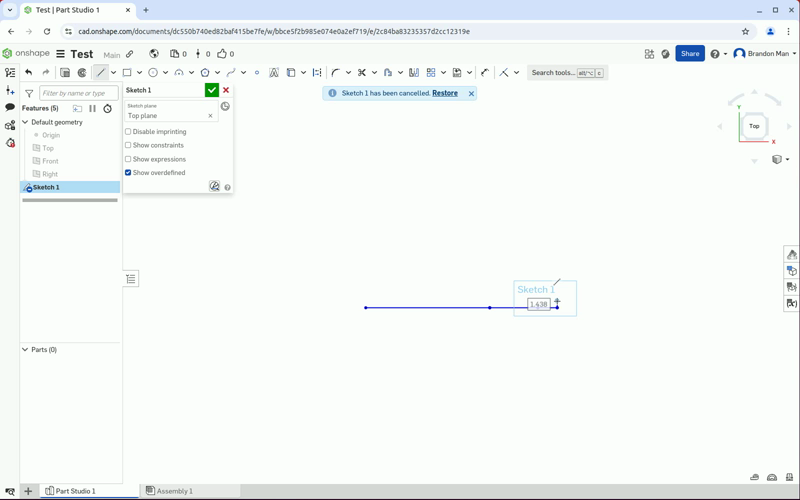
key_up(shift)
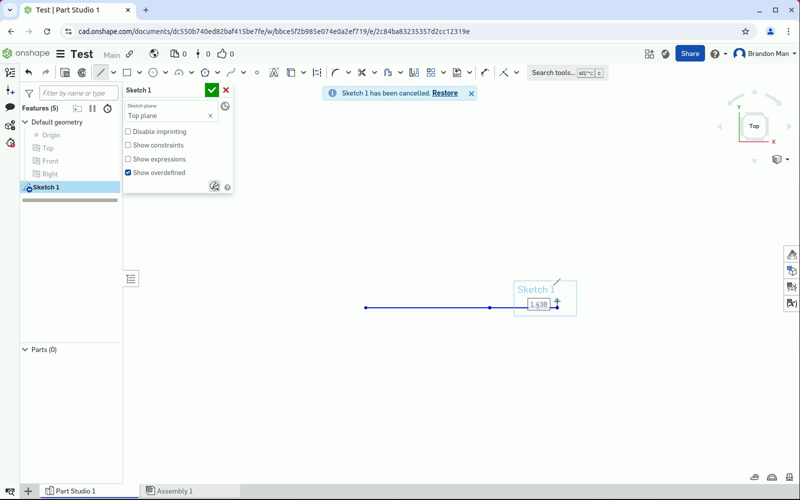
key_down(shift)
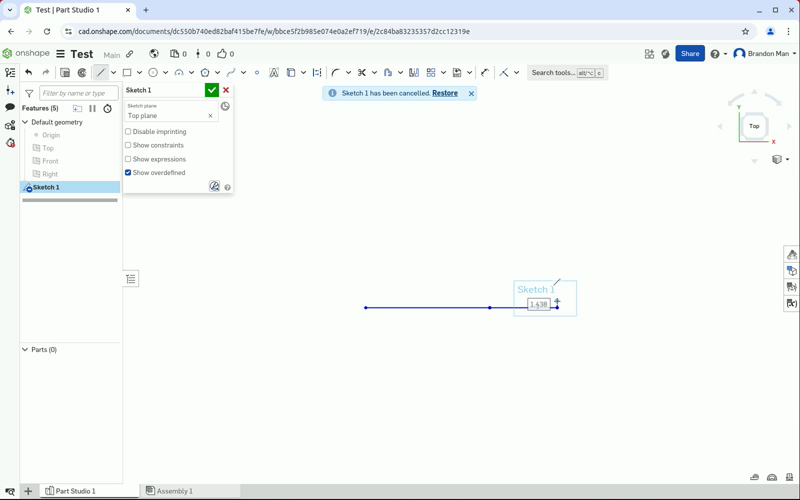
mouse_move(587, 300)
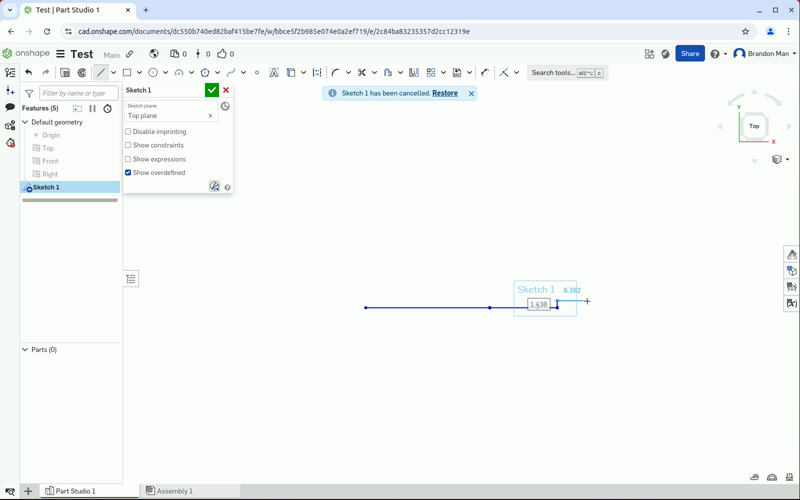
mouse_move(572, 300)
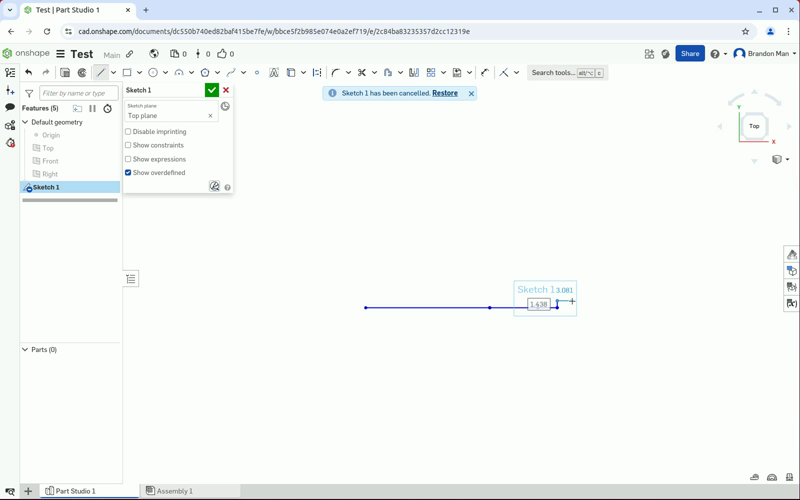
click(572, 300)
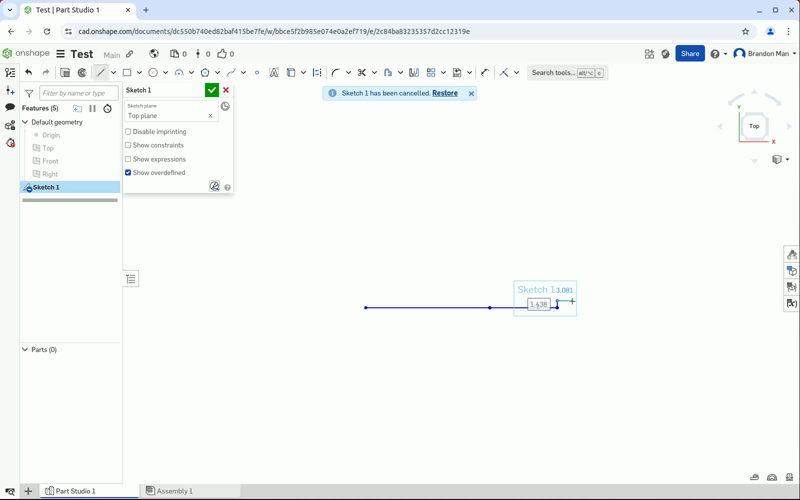
key_up(shift)
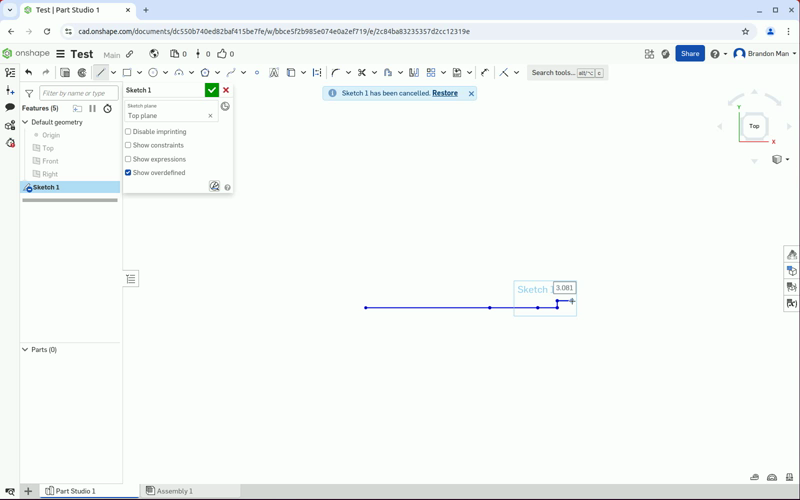
key_down(shift)
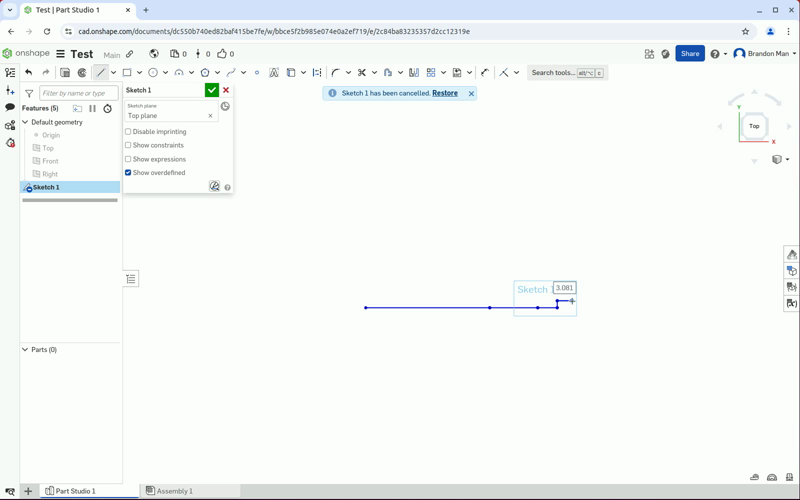
mouse_move(589, 300)
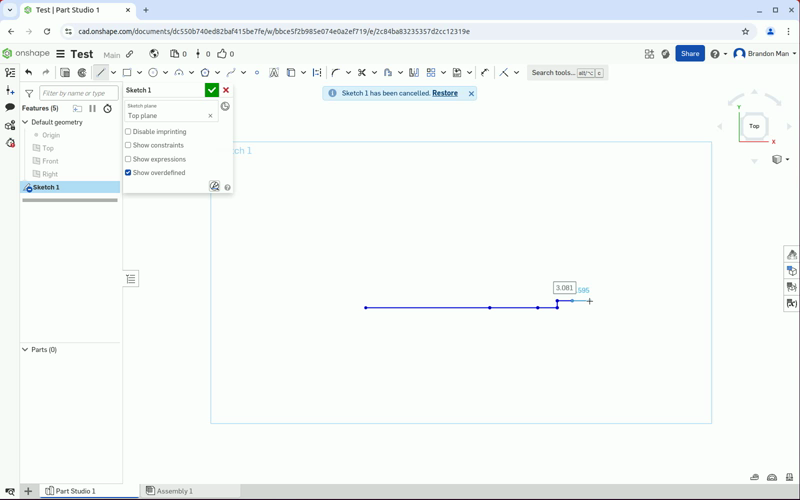
mouse_move(572, 283)
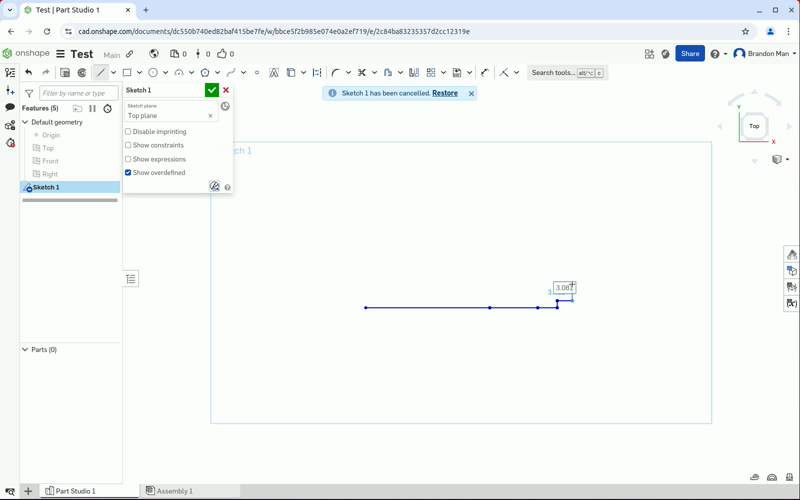
click(572, 283)
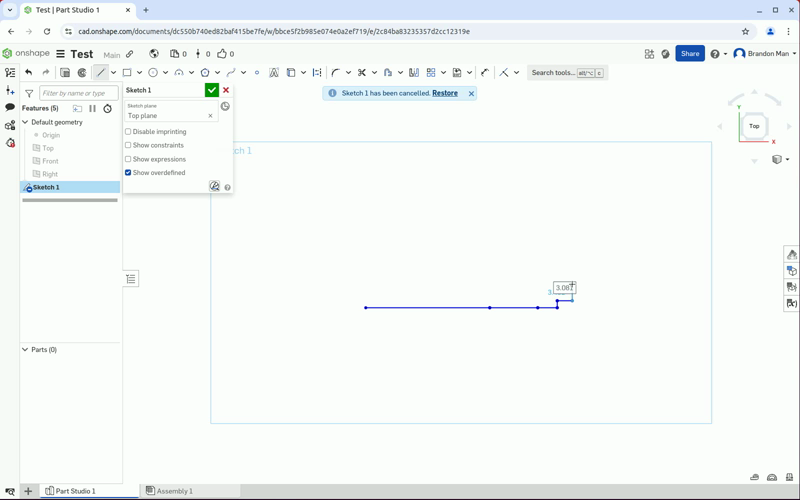
key_up(shift)
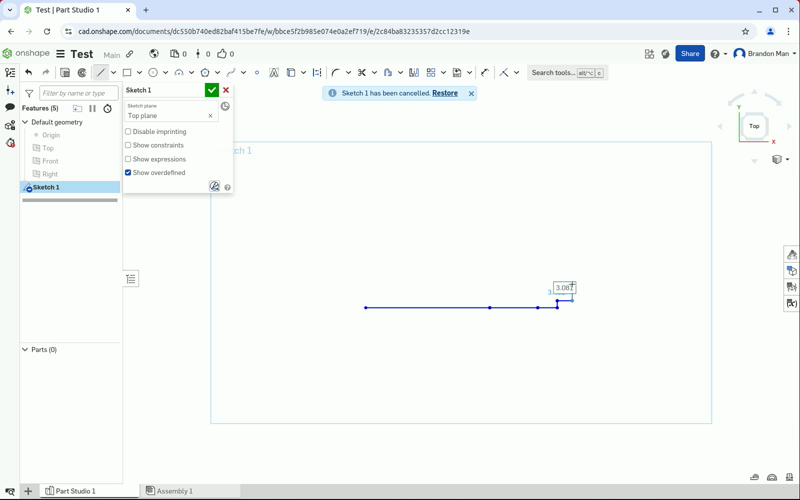
key_down(shift)
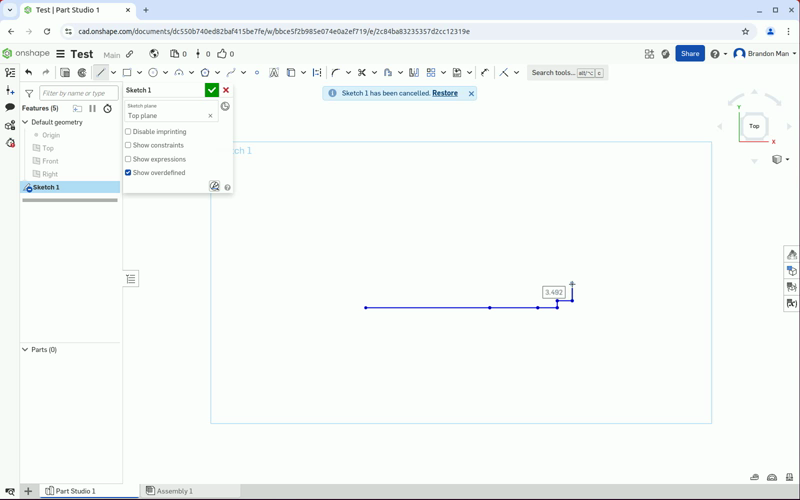
mouse_move(589, 283)
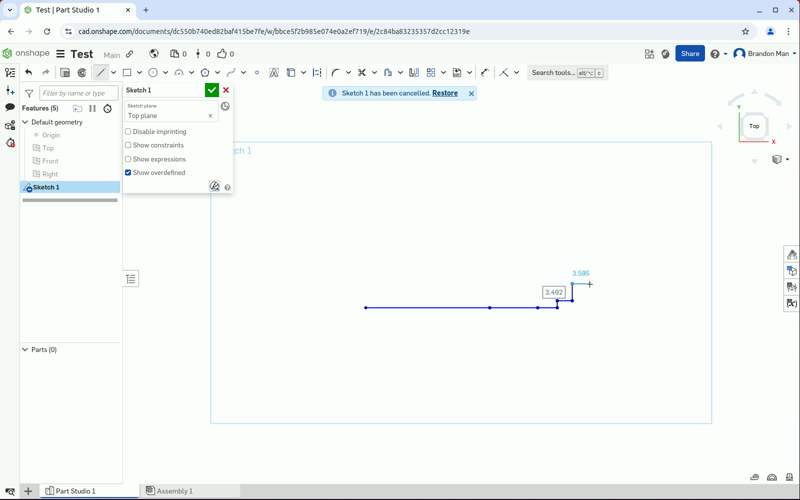
mouse_move(557, 283)
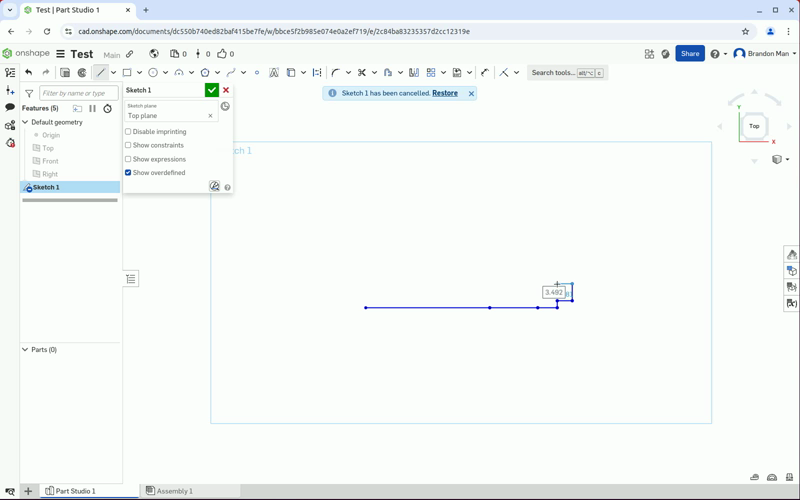
click(557, 283)
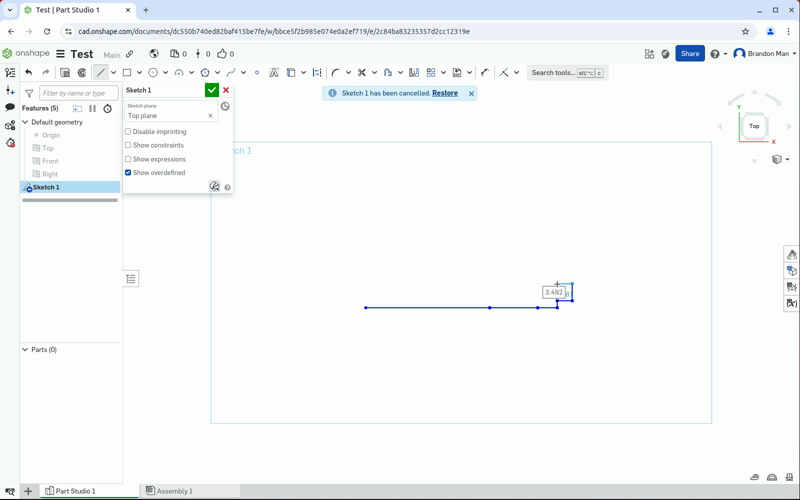
key_up(shift)
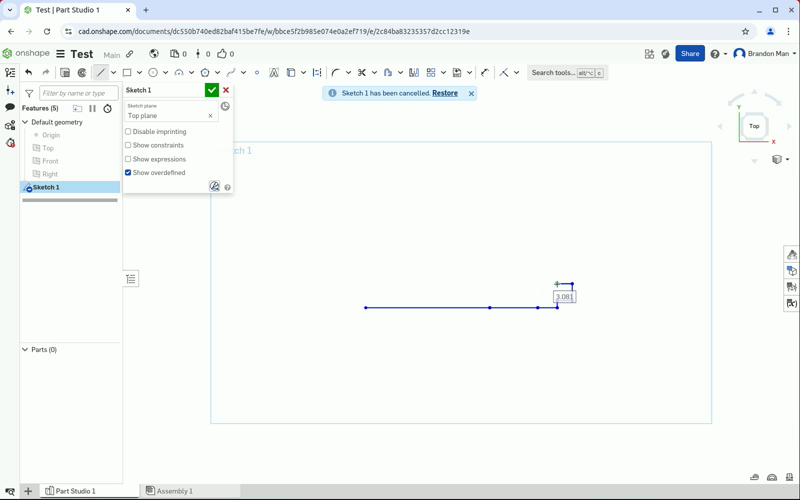
key_down(shift)
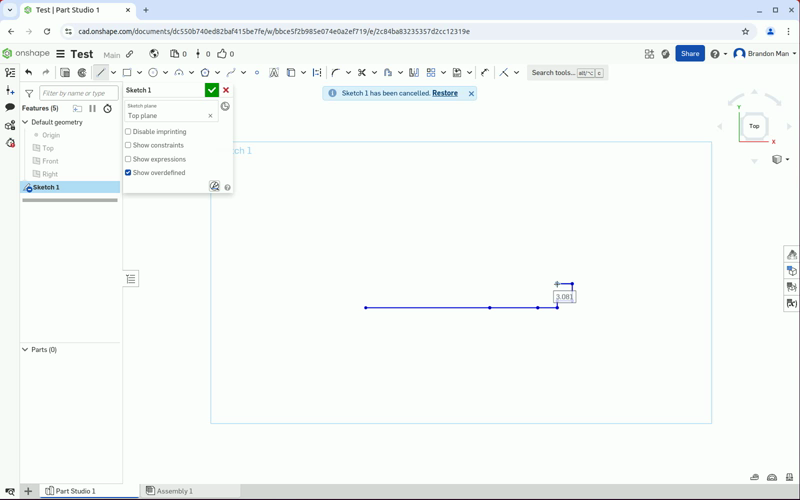
mouse_move(587, 283)
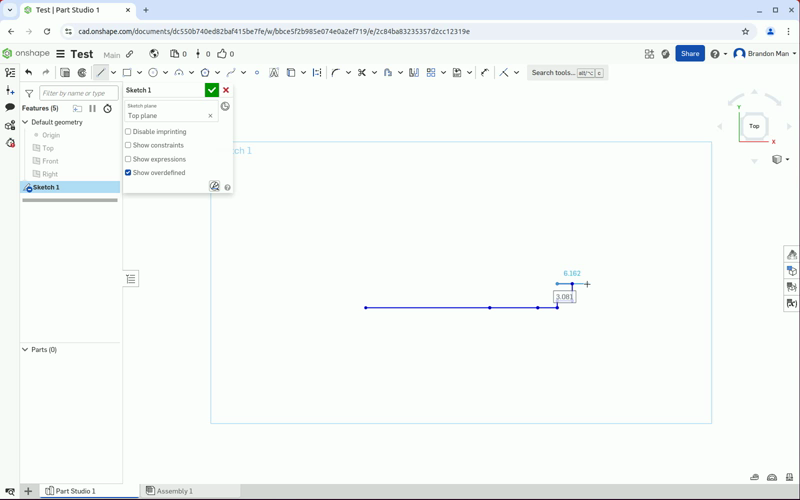
mouse_move(557, 279)
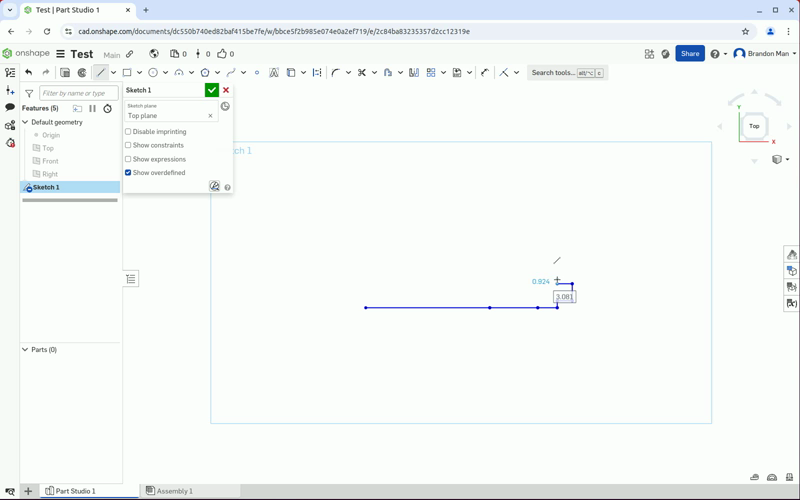
scroll(6)
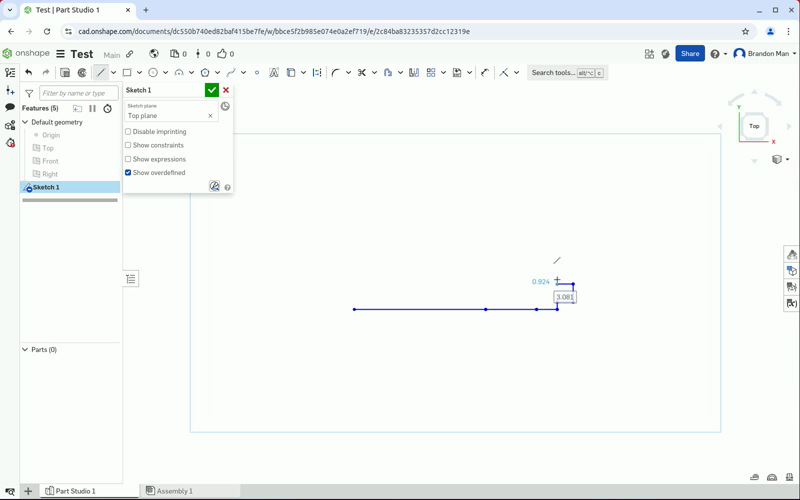
scroll(6)
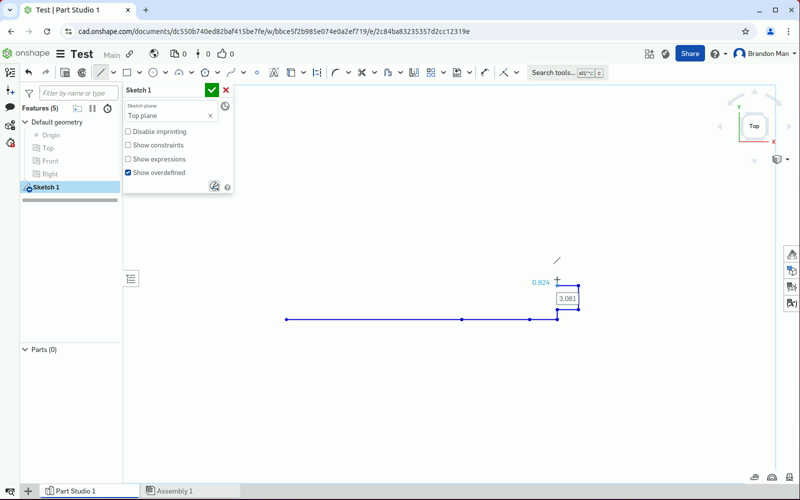
scroll(6)
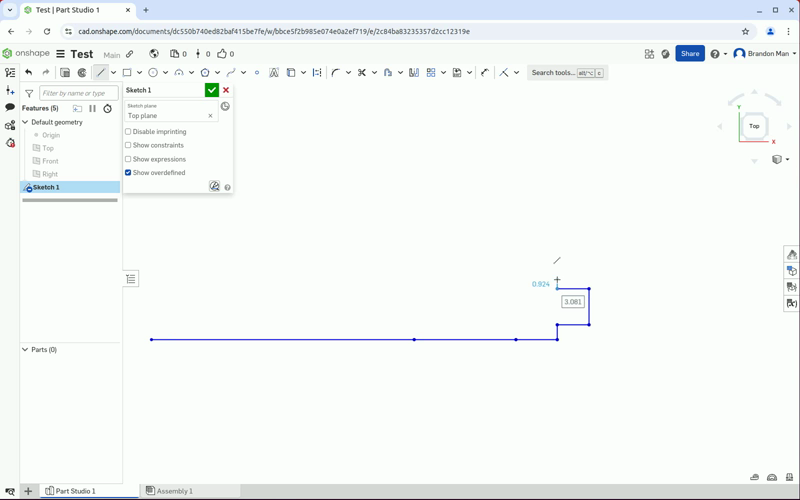
scroll(6)
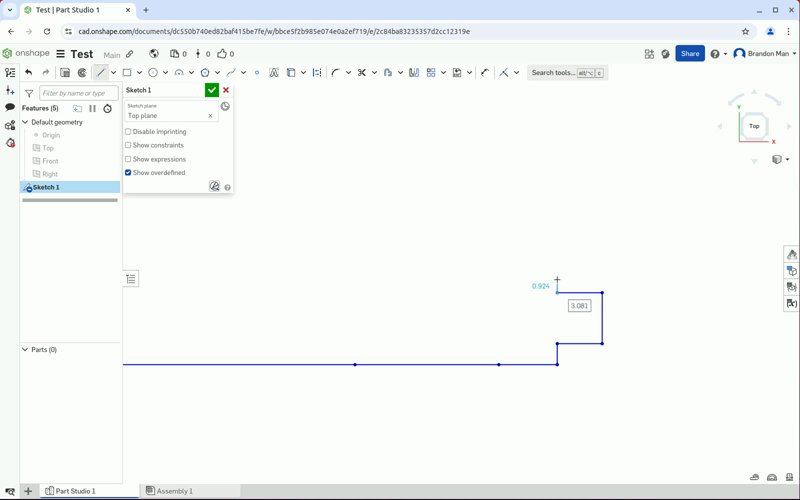
scroll(6)
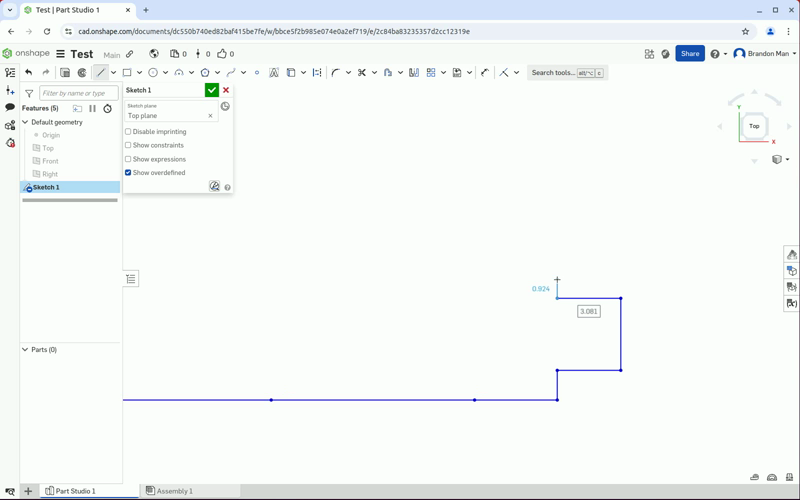
scroll(6)
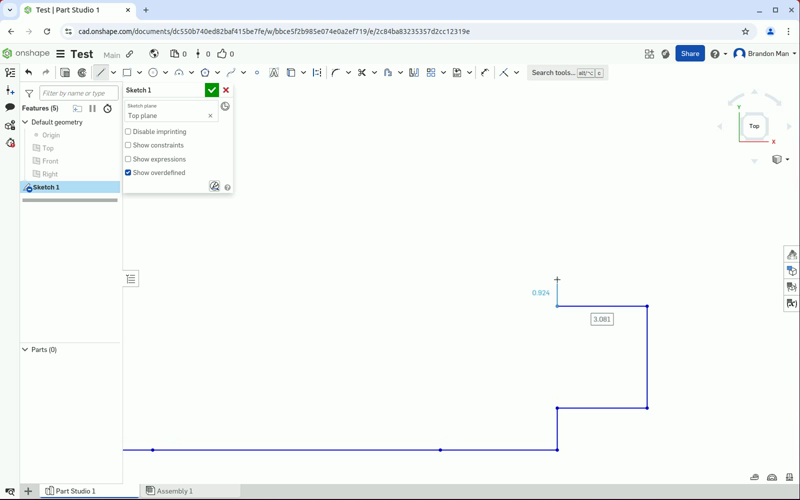
scroll(6)
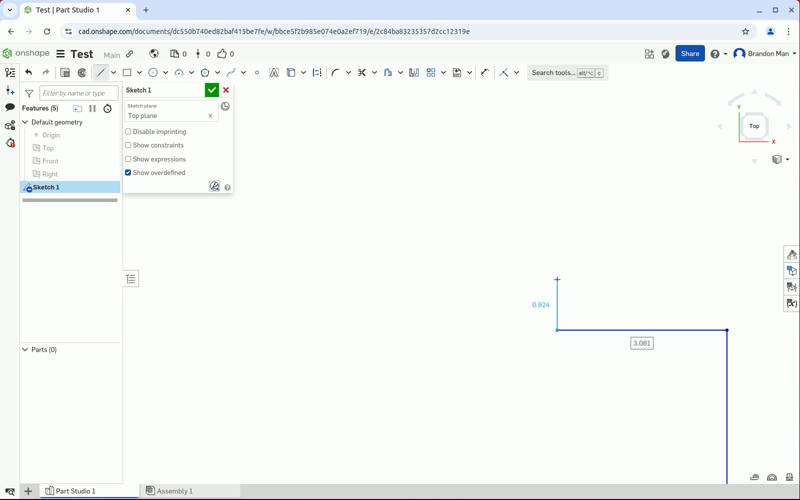
click(557, 279)
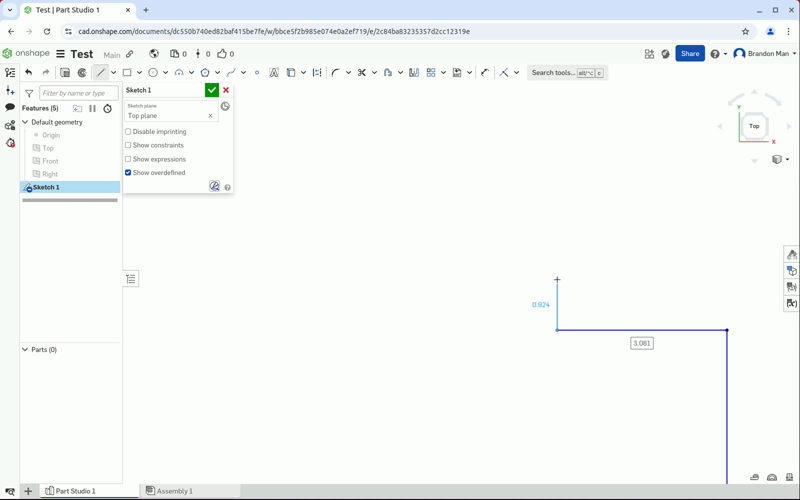
scroll(-6)
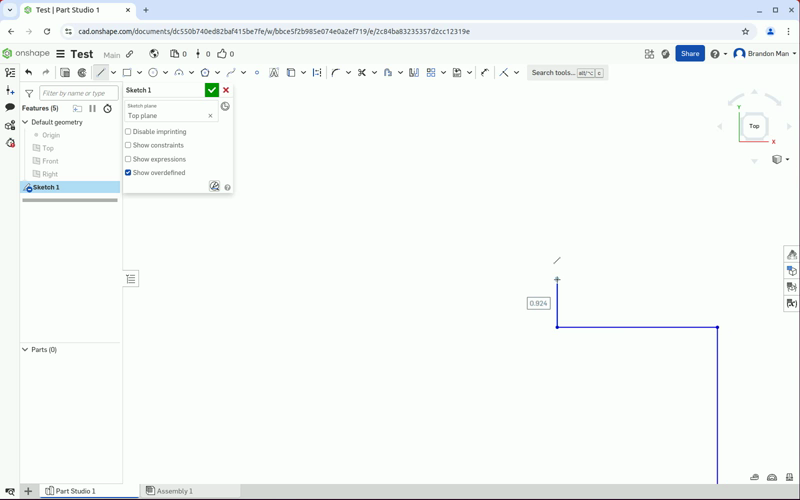
scroll(-6)
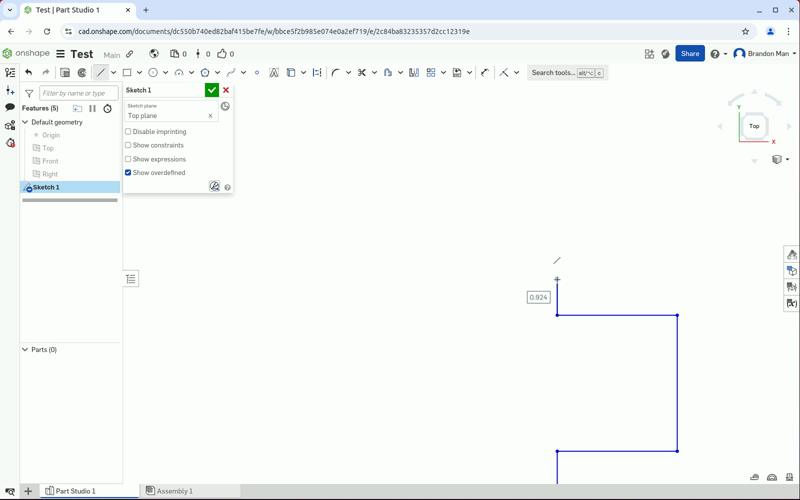
scroll(-6)
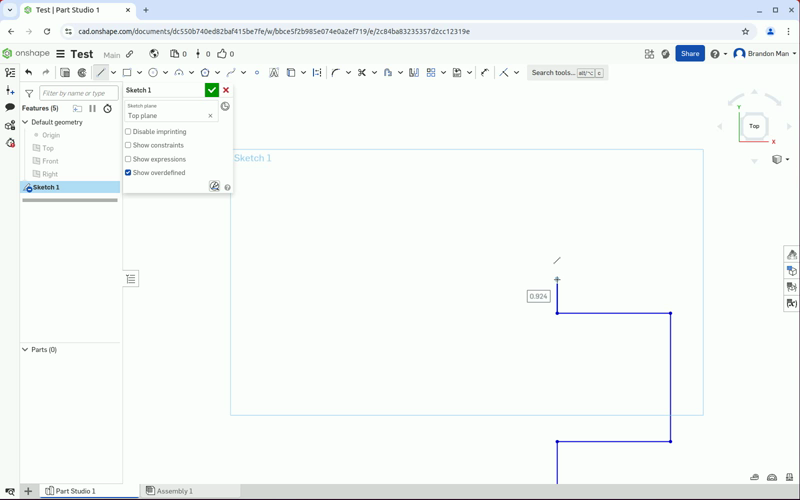
scroll(-6)
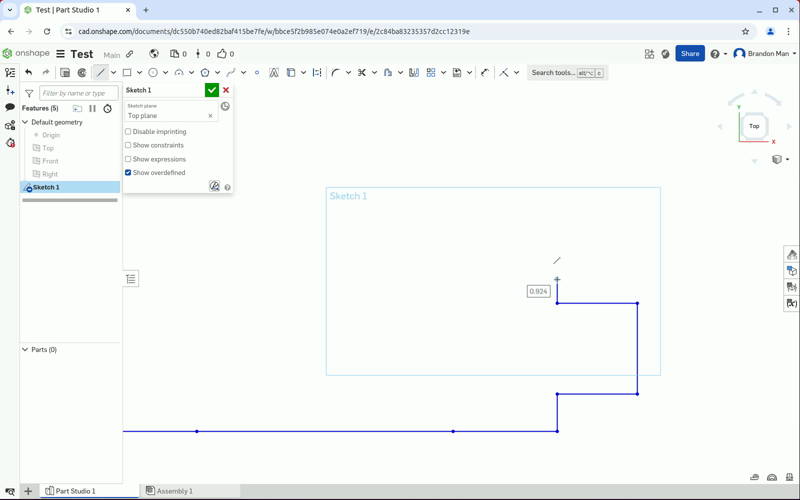
scroll(-6)
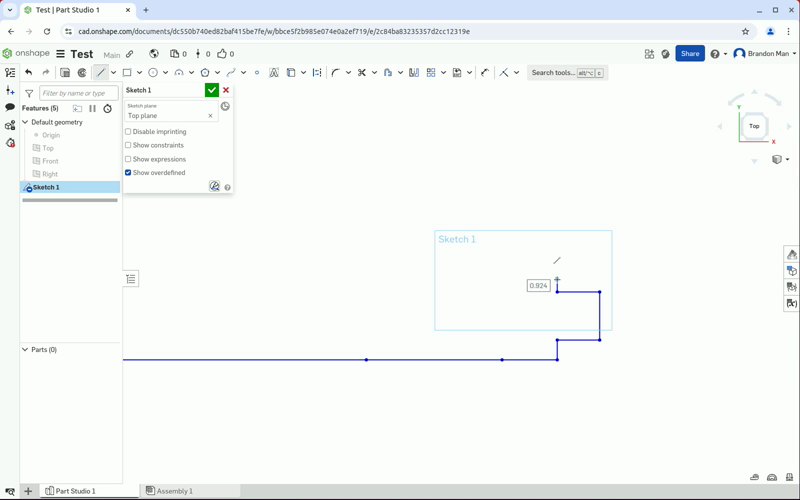
scroll(-6)
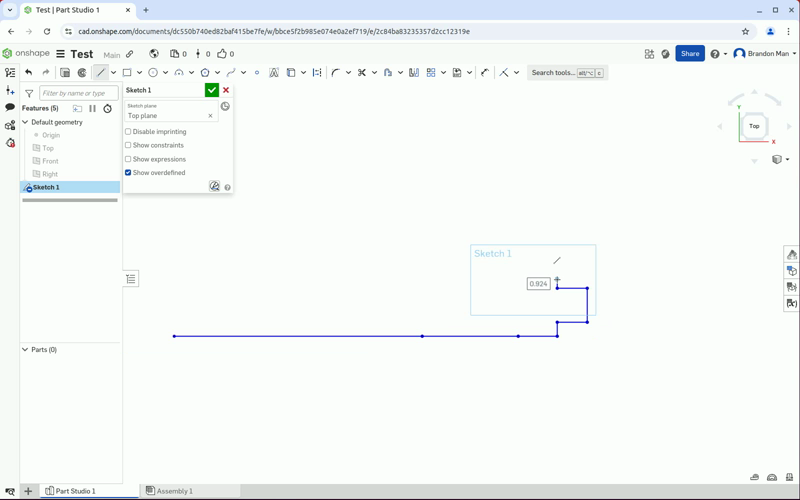
scroll(-6)
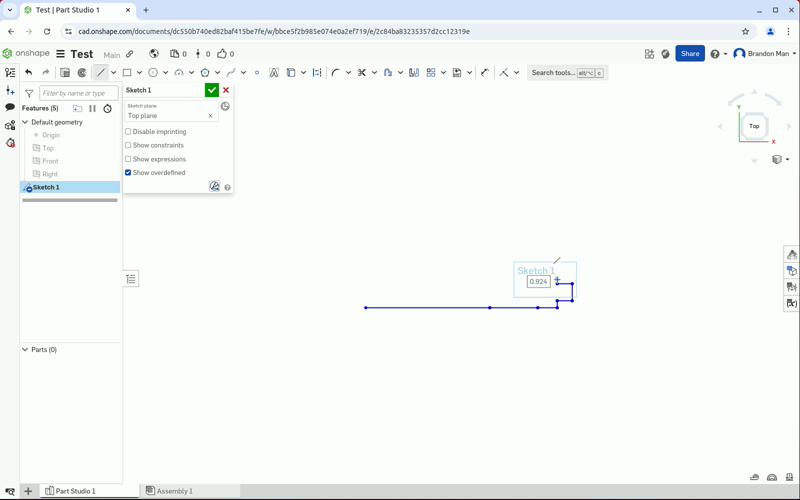
key_up(shift)
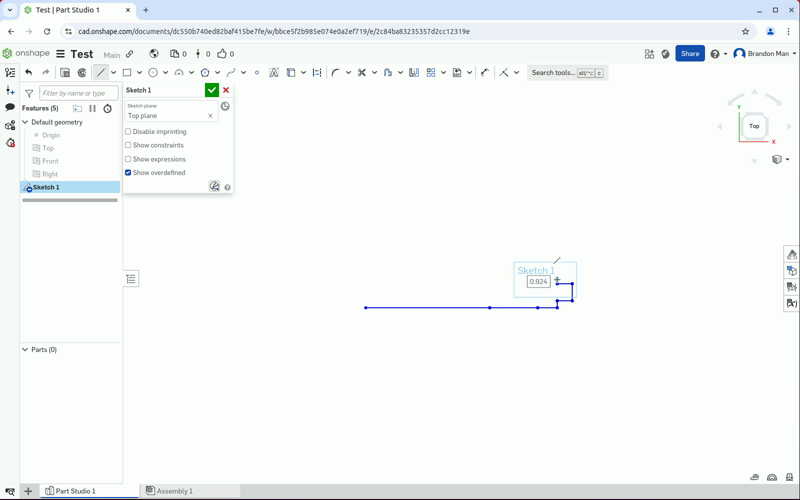
key_down(shift)
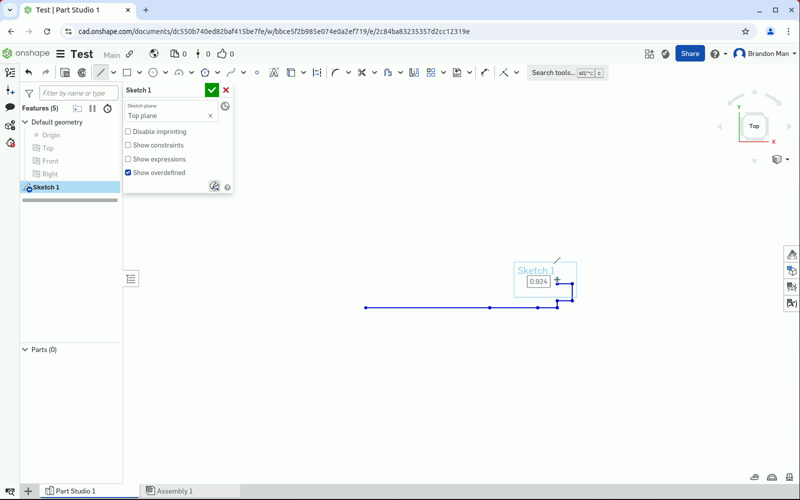
mouse_move(587, 279)
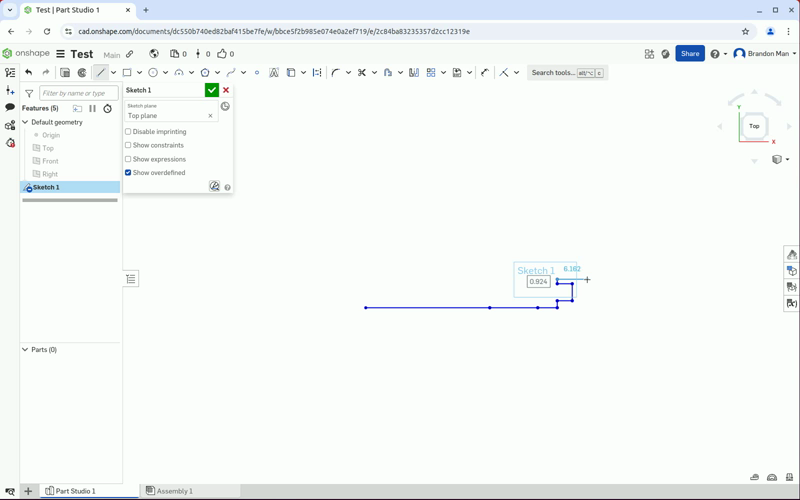
mouse_move(537, 279)
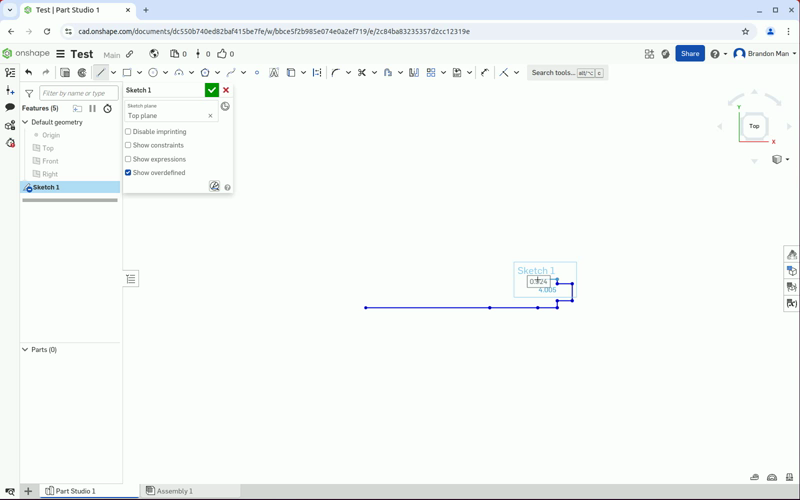
click(537, 279)
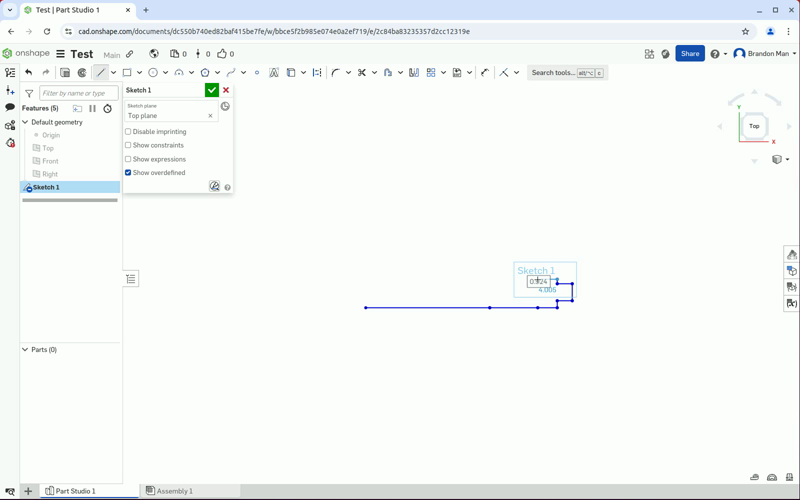
key_up(shift)
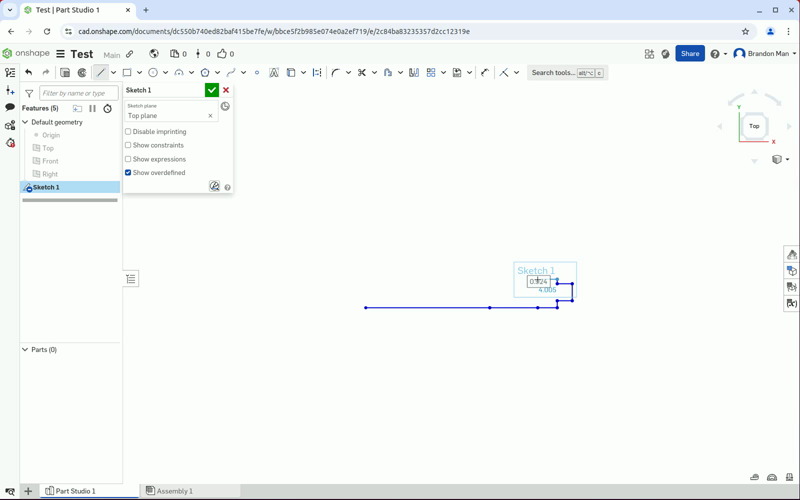
key_down(shift)
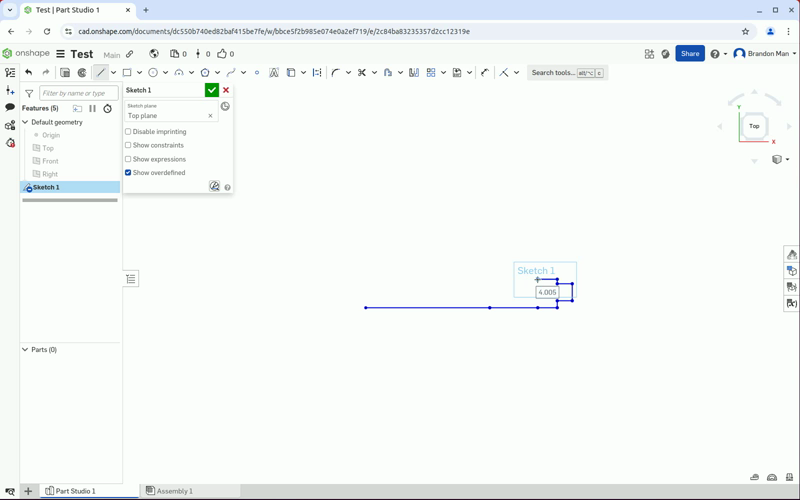
mouse_move(567, 279)
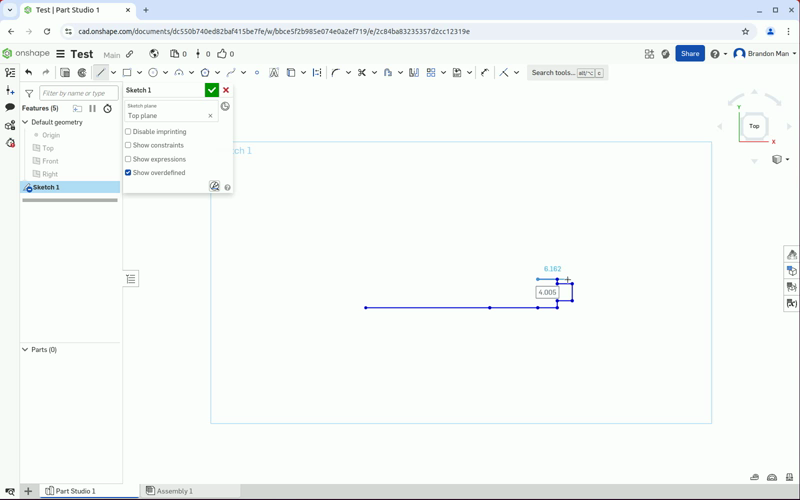
mouse_move(489, 279)
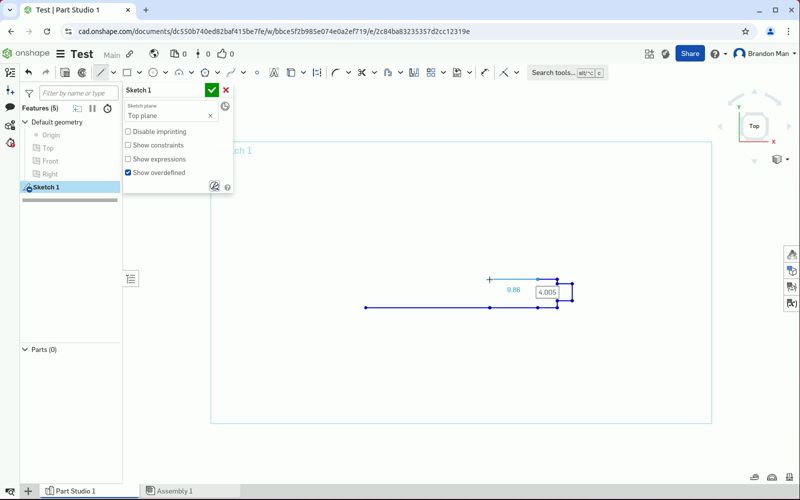
click(489, 279)
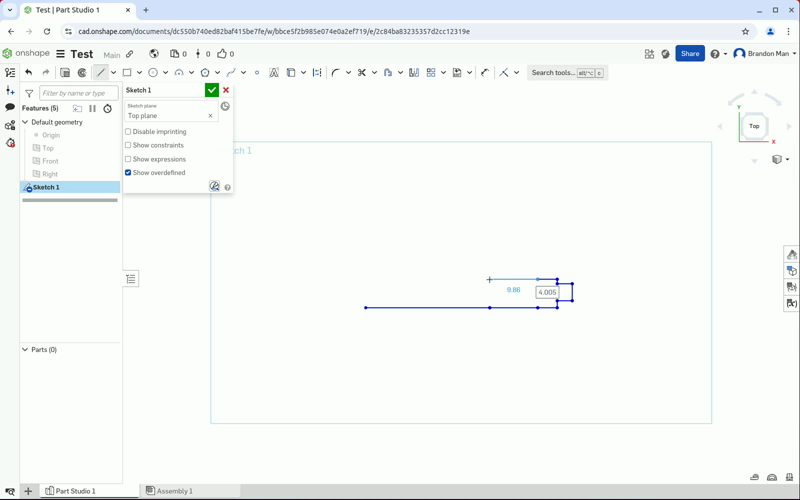
key_up(shift)
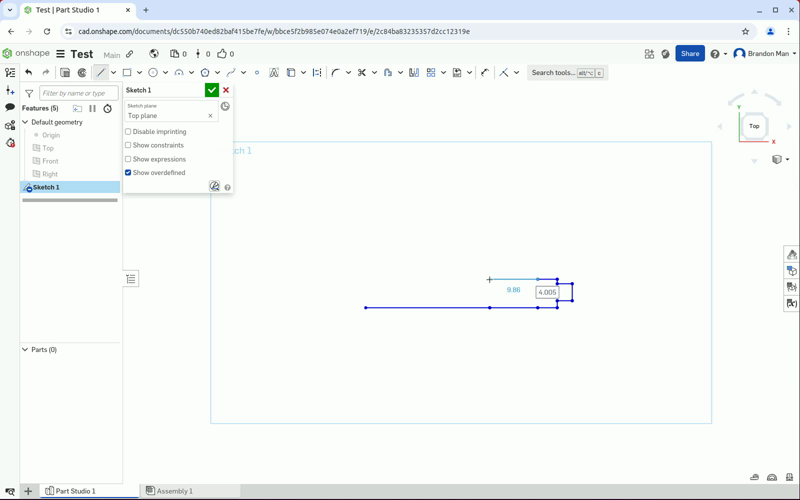
key_down(shift)
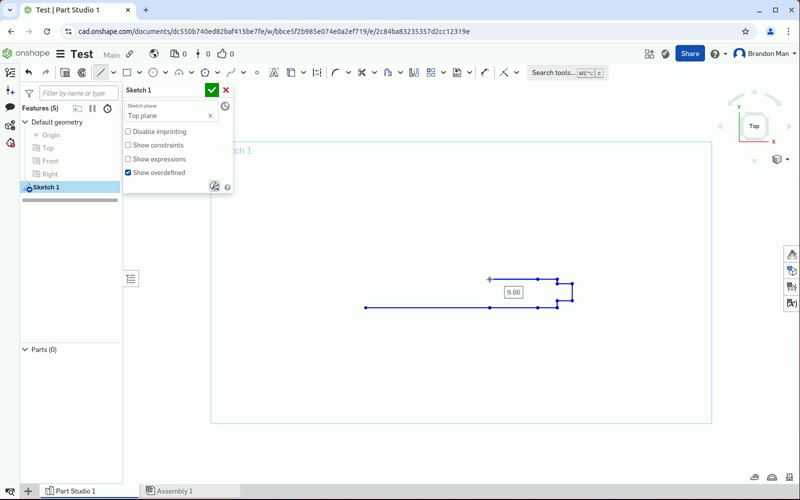
mouse_move(365, 279)
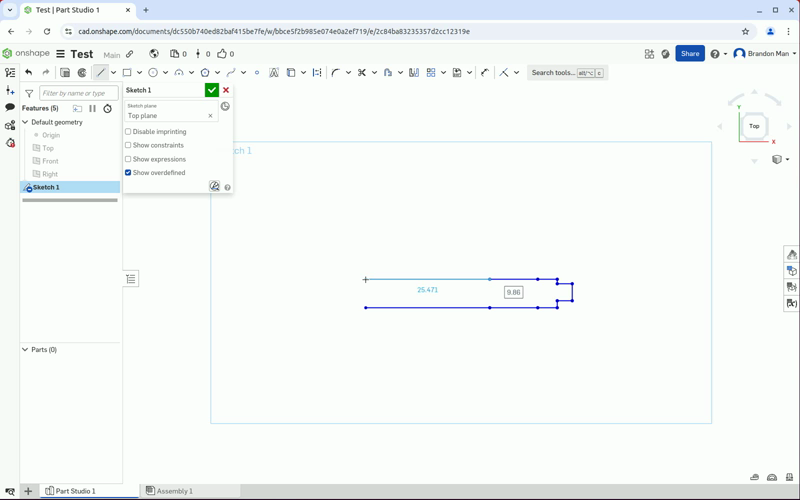
click(365, 279)
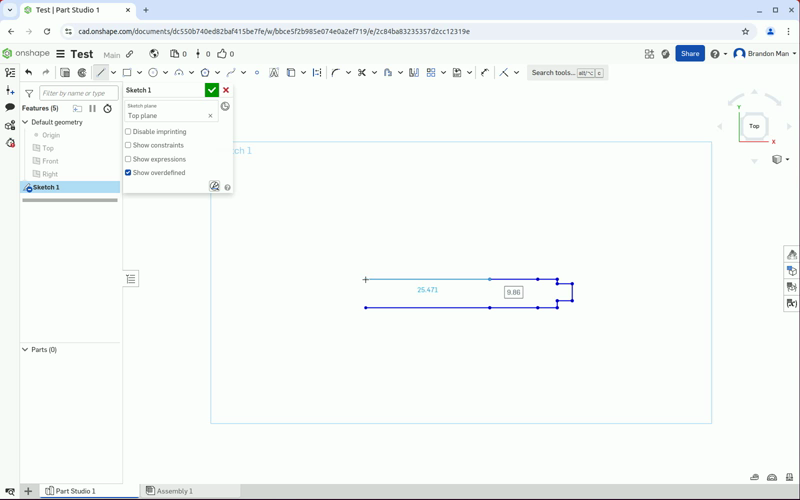
key_up(shift)
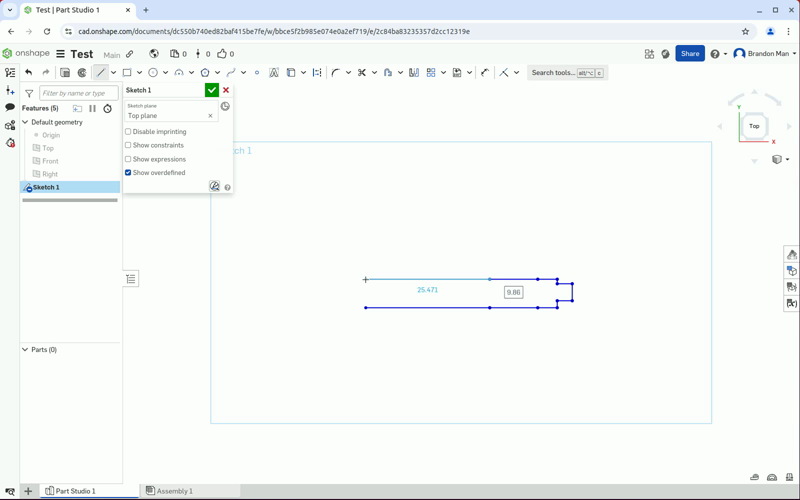
mouse_move(395, 279)
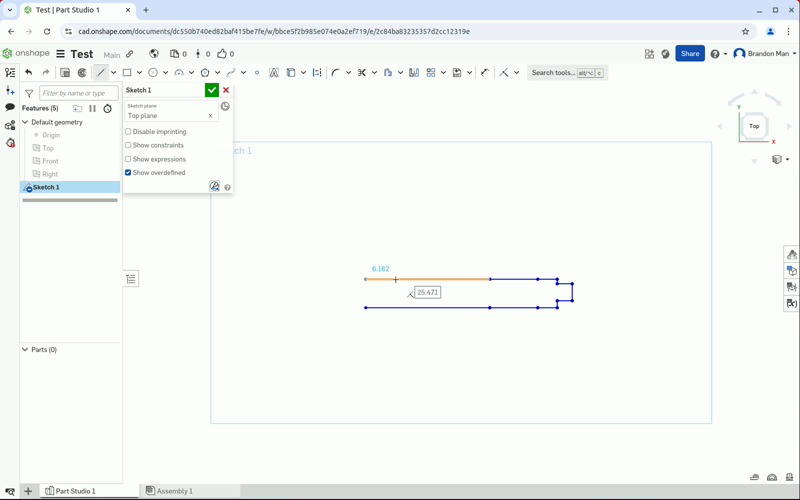
key_down(shift)
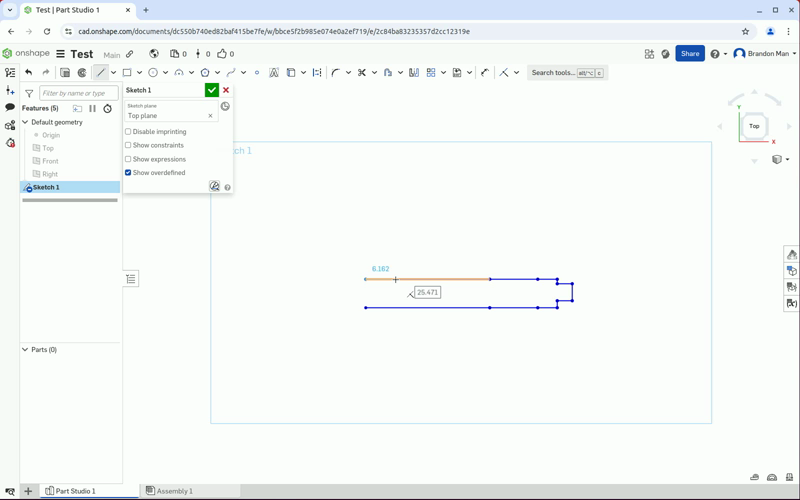
mouse_move(365, 307)
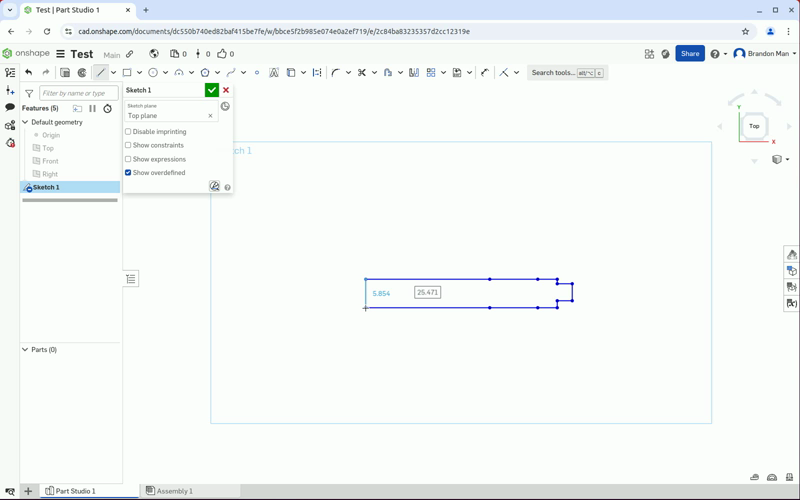
key_up(shift)
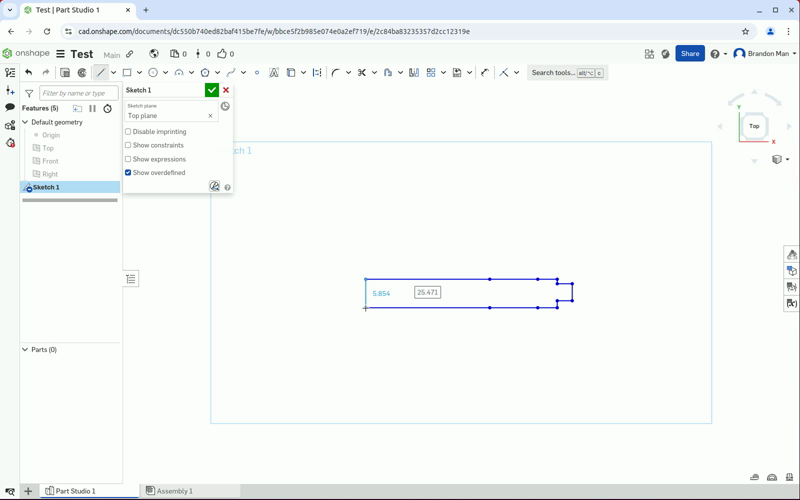
click(365, 307)
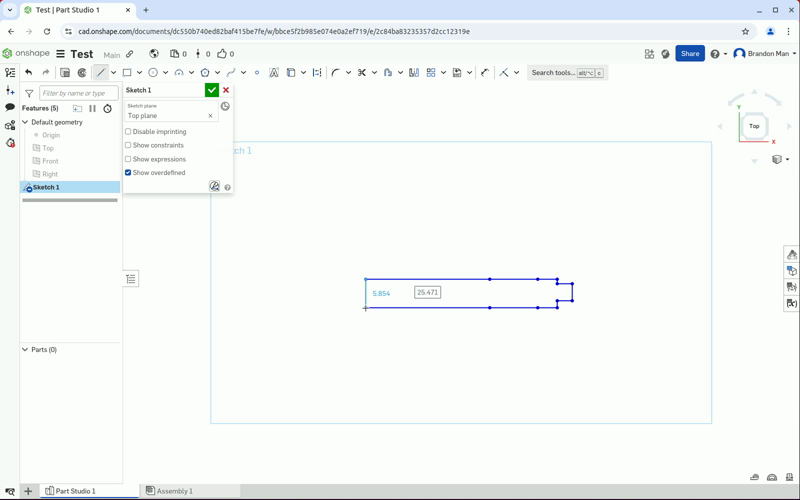
key(esc)
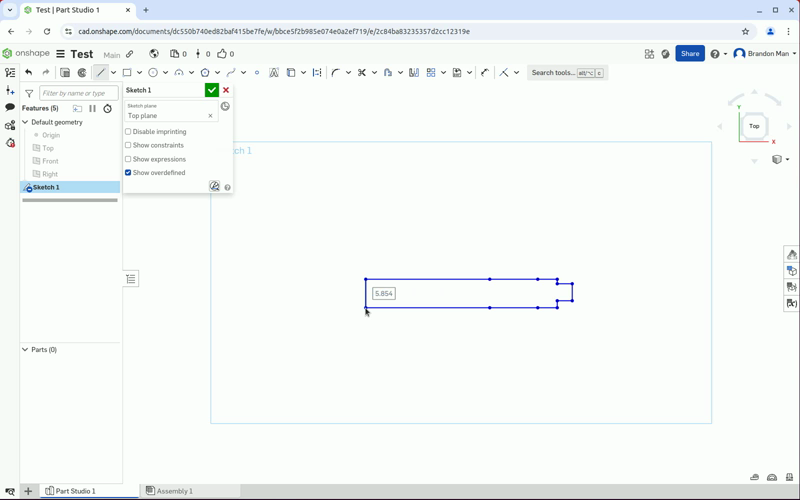
mouse_move(517, 288)
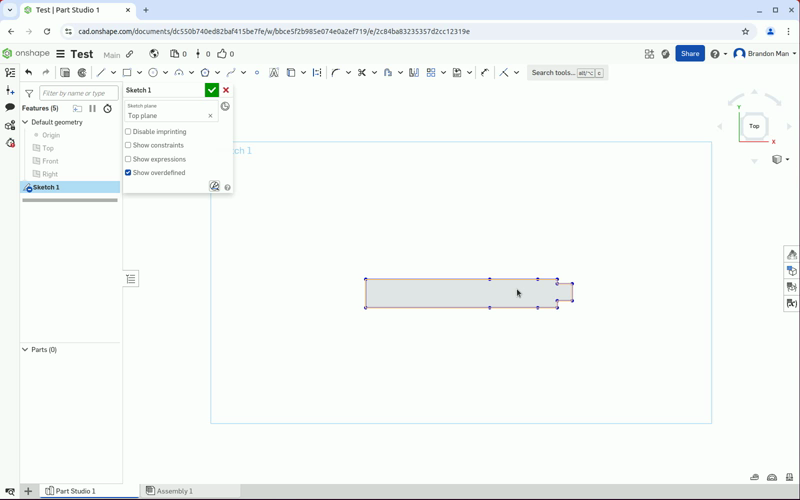
click(517, 288)
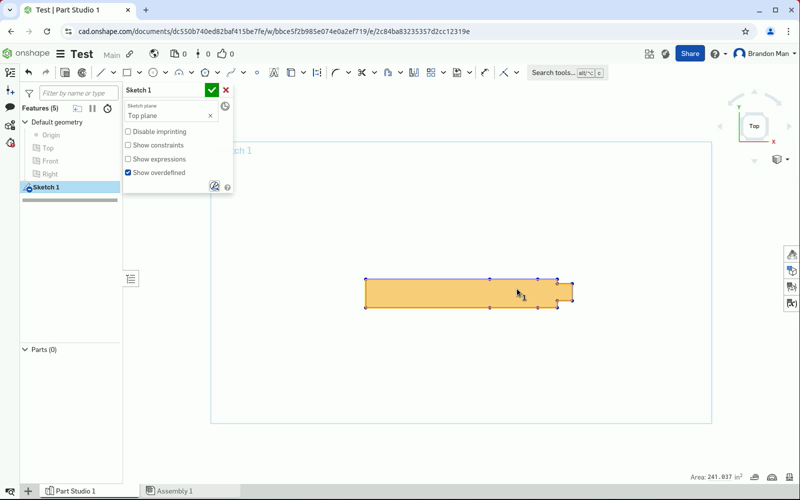
mouse_move(73, 352)
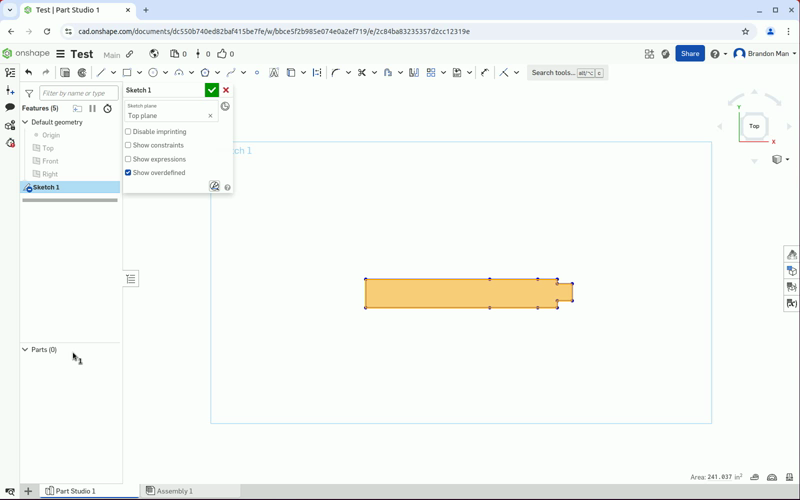
key(shift+y)
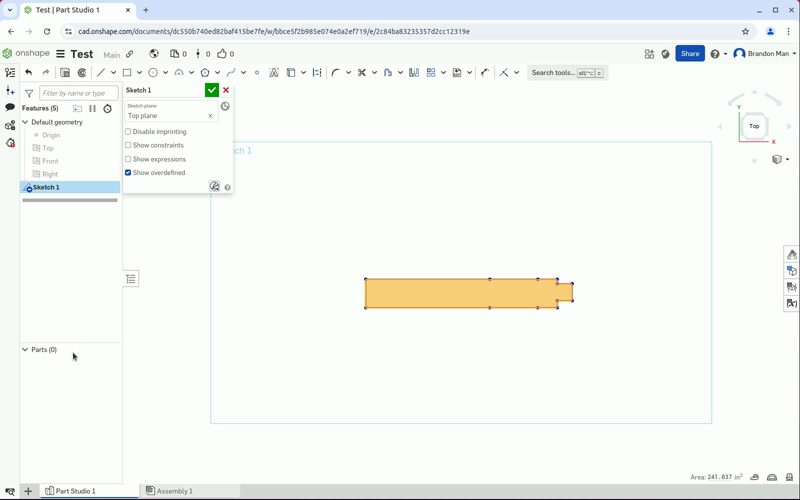
key(shift+e)
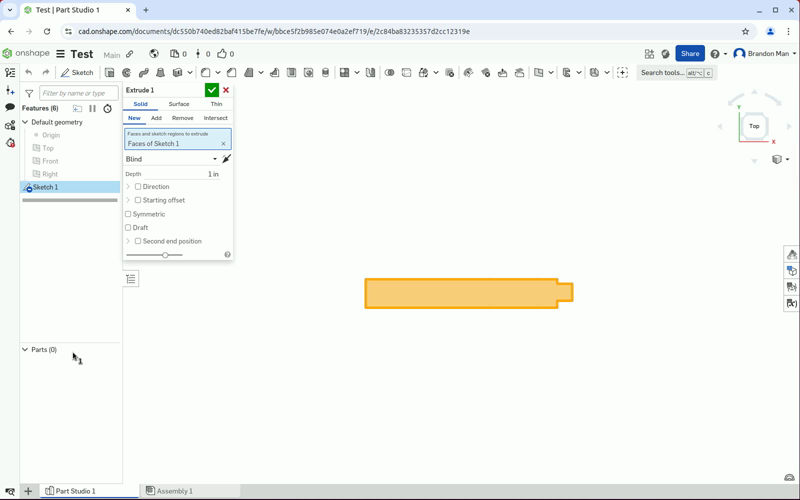
mouse_move(143, 106)
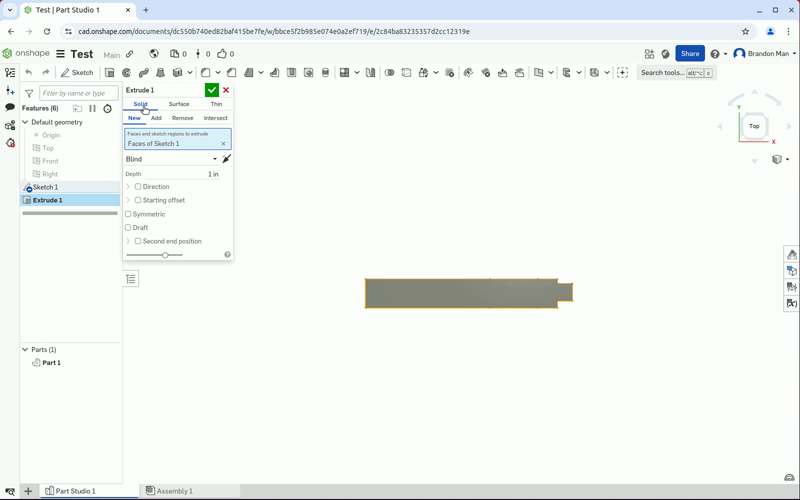
click(143, 106)
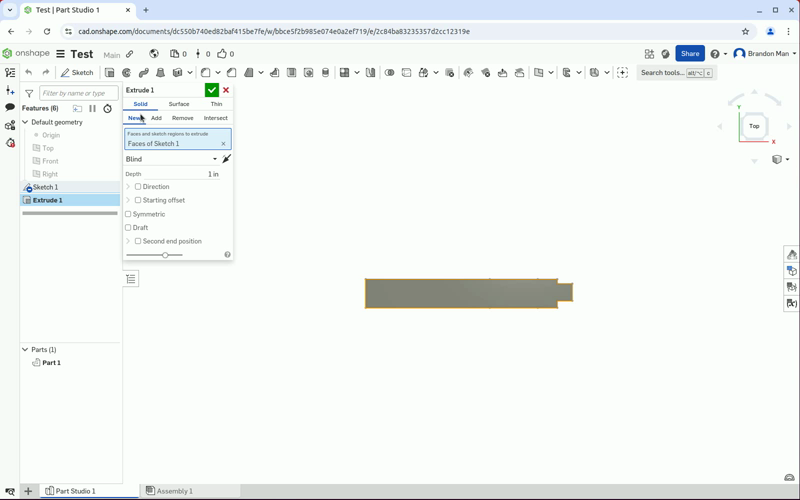
mouse_move(137, 120)
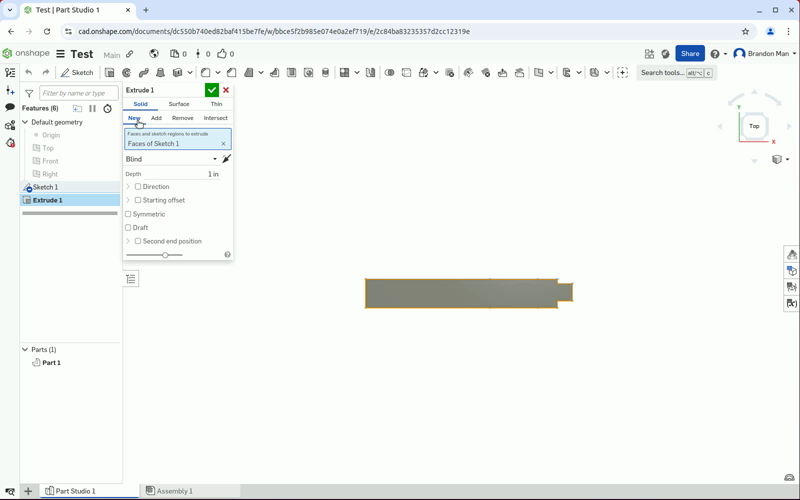
click(137, 120)
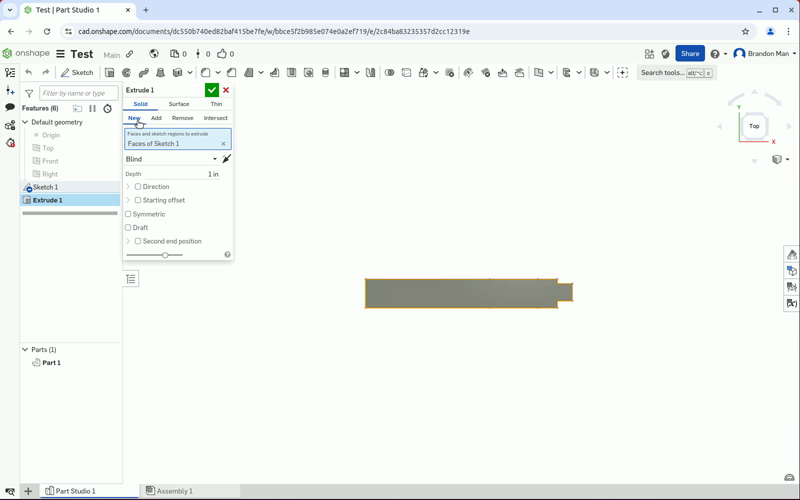
key(tab, 4)
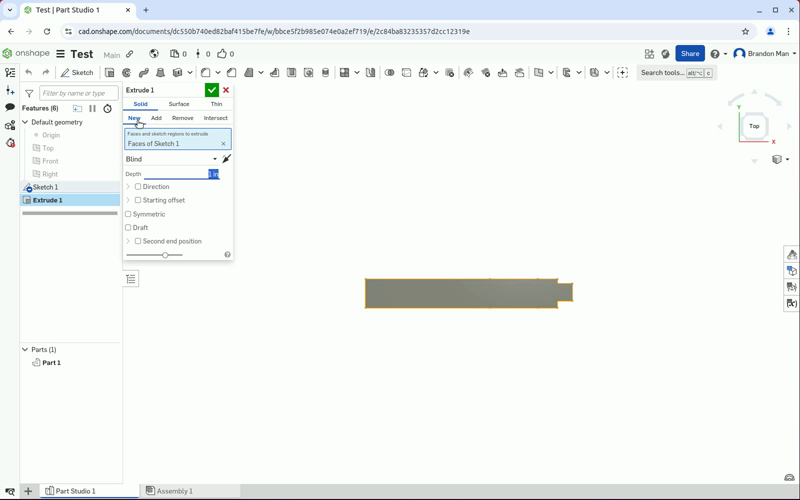
text(-4.814)
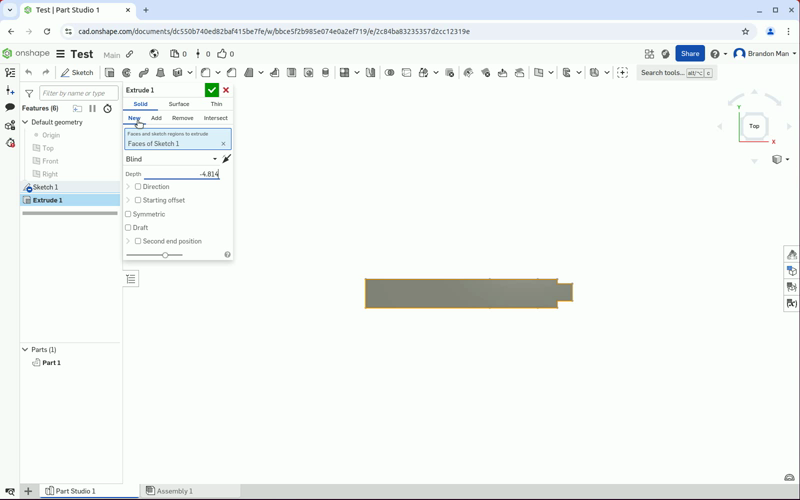
key(enter)
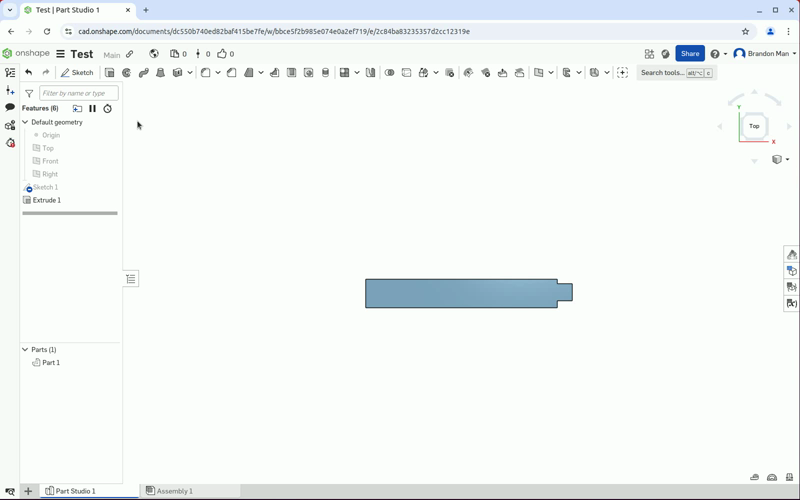
key(shift+h)
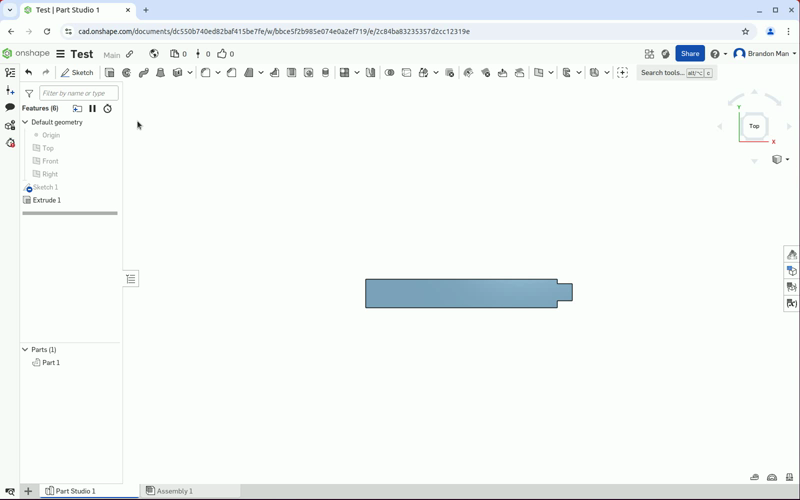
key(shift+h)
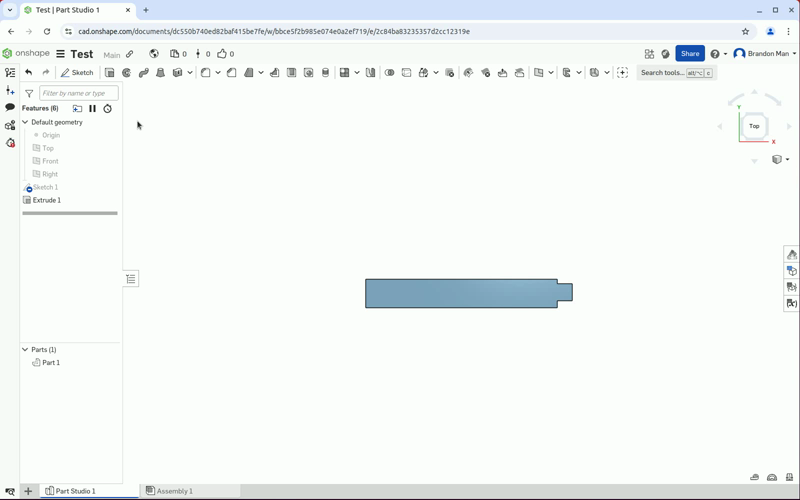
mouse_move(73, 189)
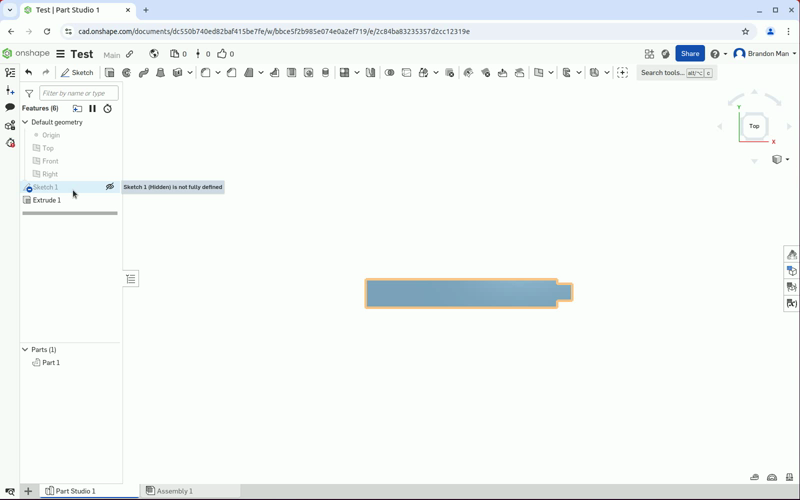
click(73, 189)
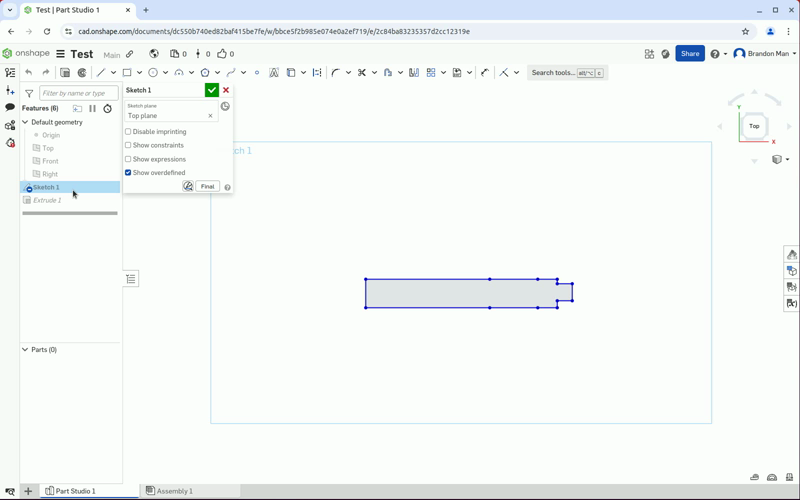
mouse_move(229, 92)
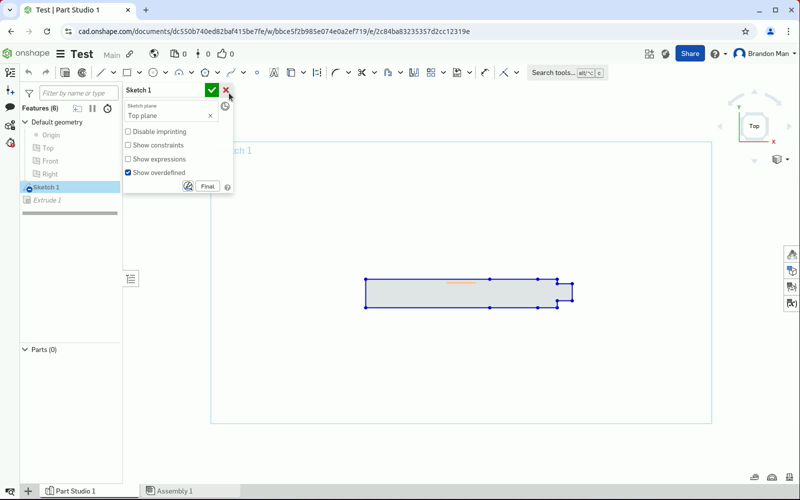
click(229, 92)
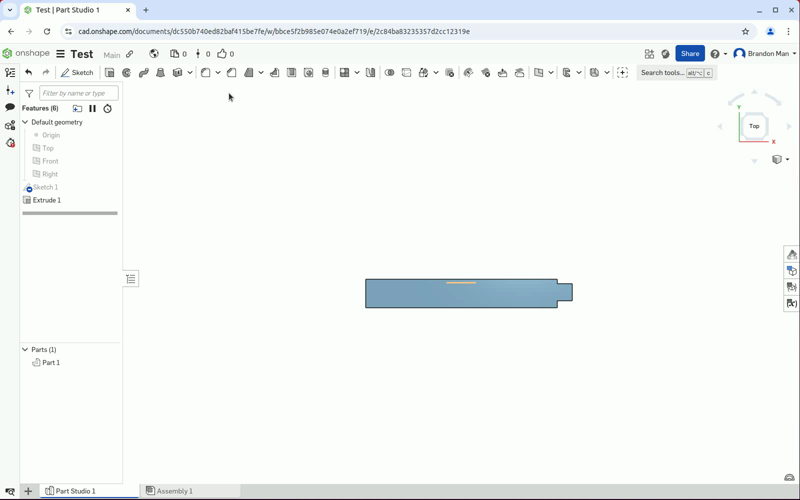
mouse_move(73, 352)
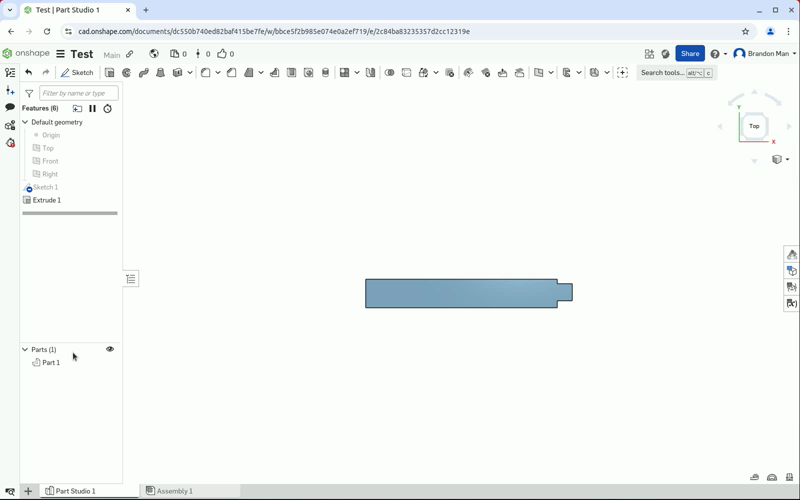
key(y)
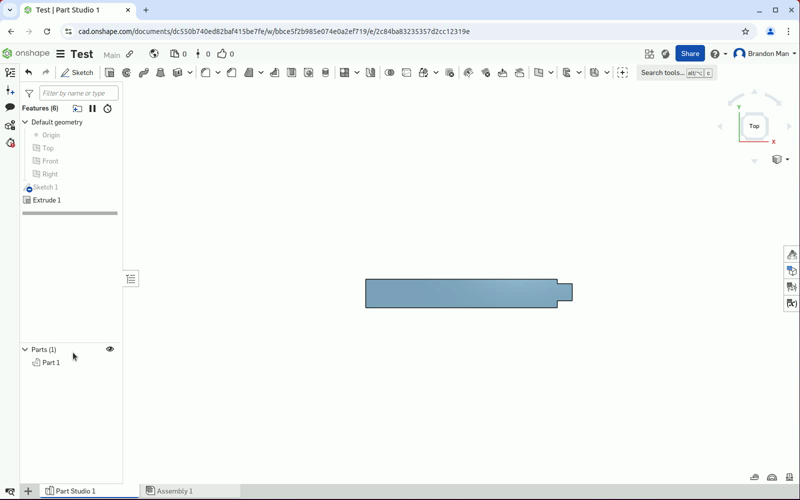
key(shift+p)
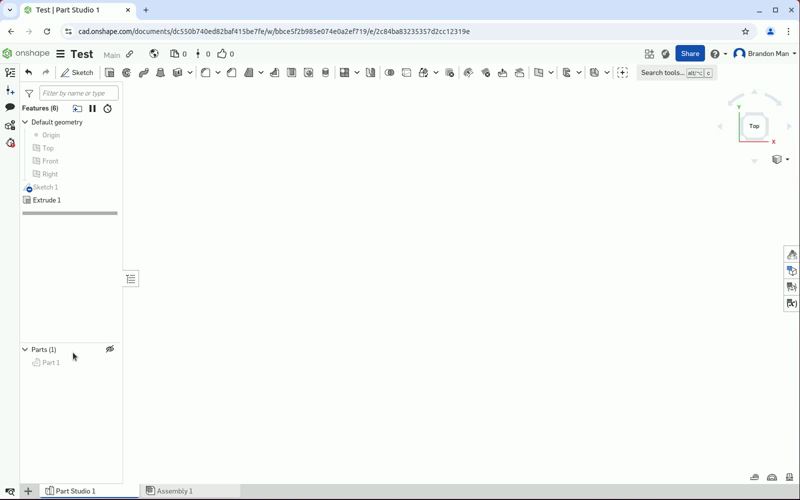
key(space)
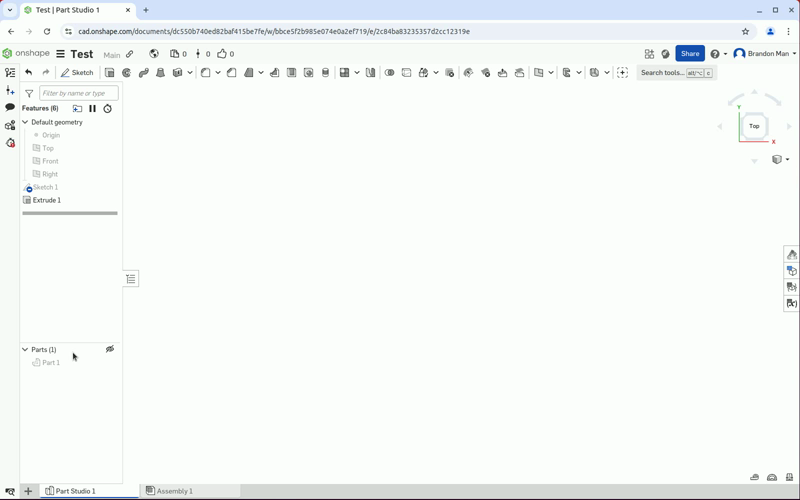
key_down(shift)
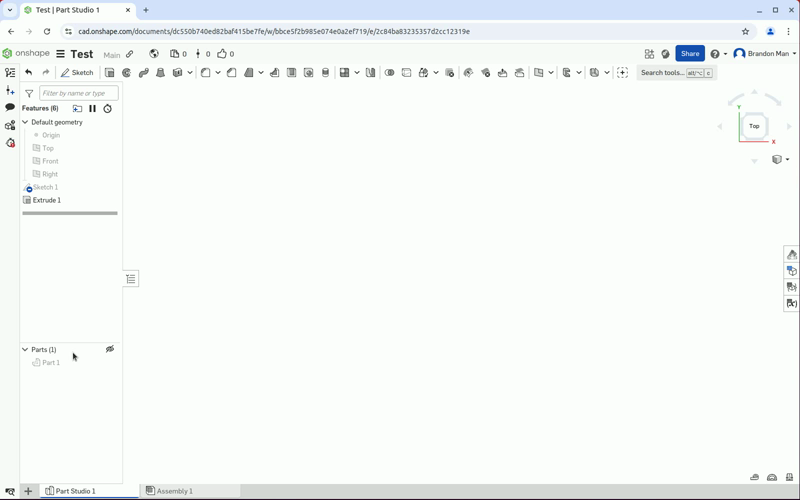
key(up)
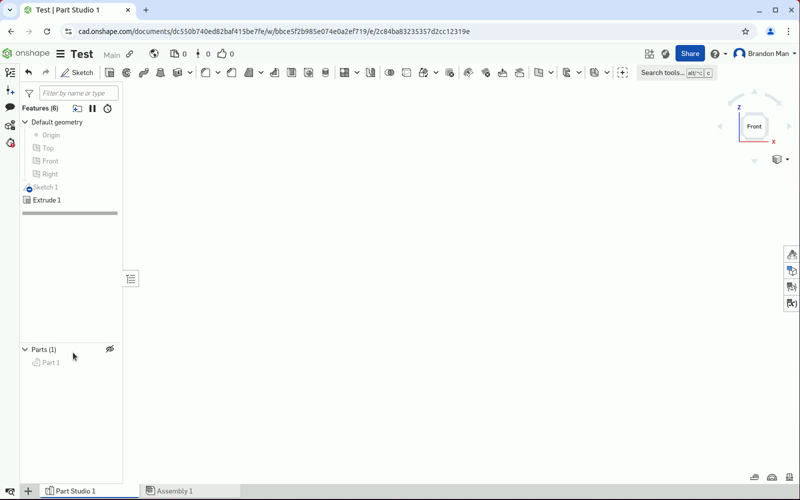
key_up(shift)
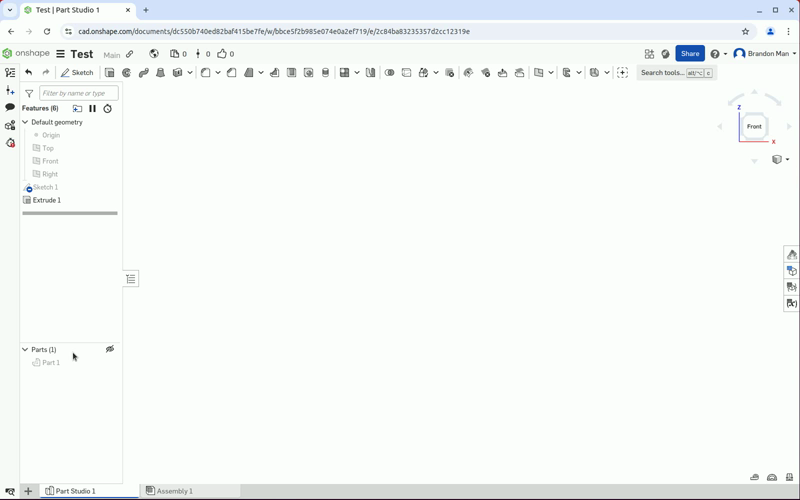
key(space)
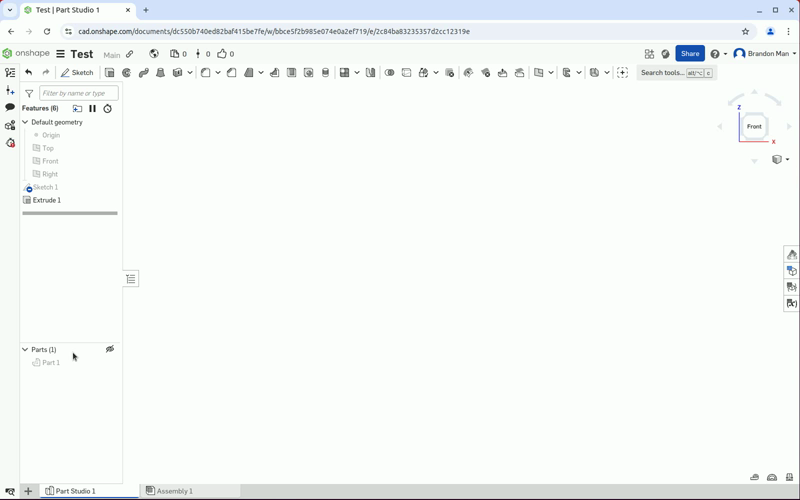
key_down(shift)
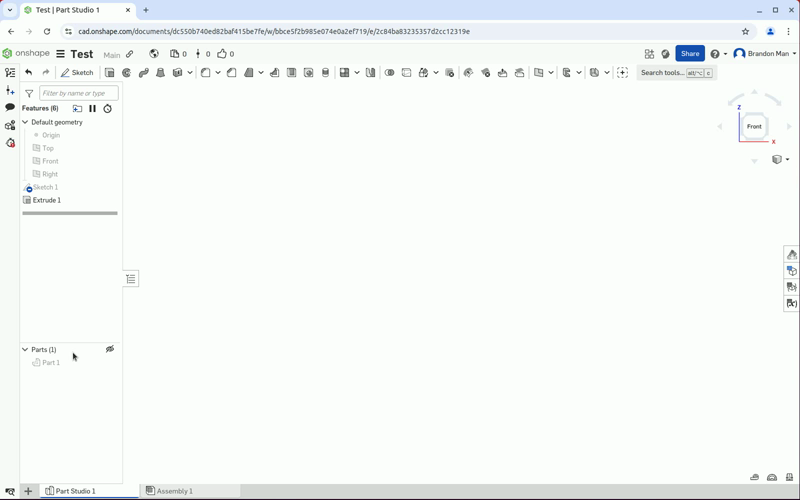
key(left)
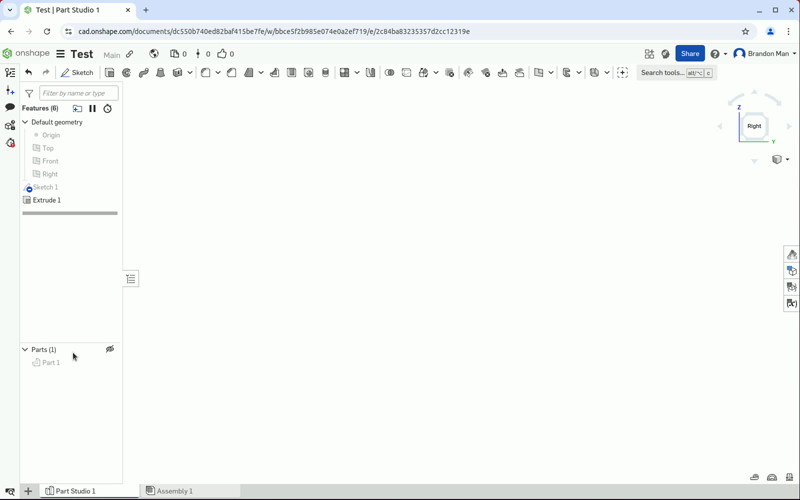
key_up(shift)
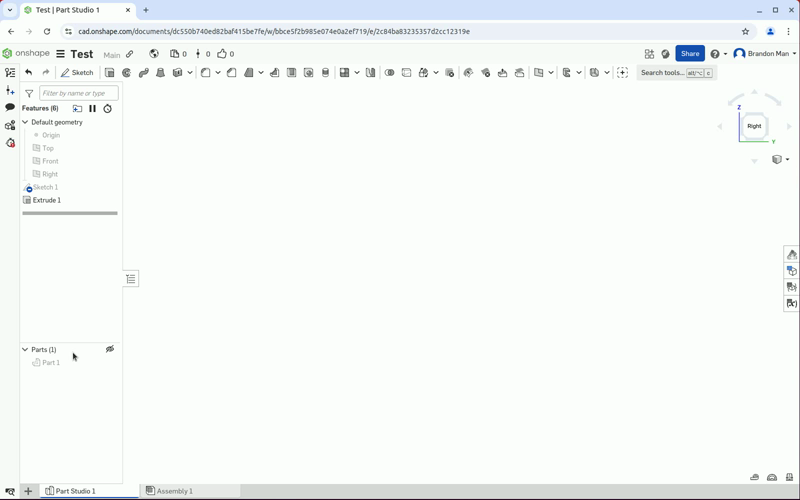
mouse_move(73, 352)
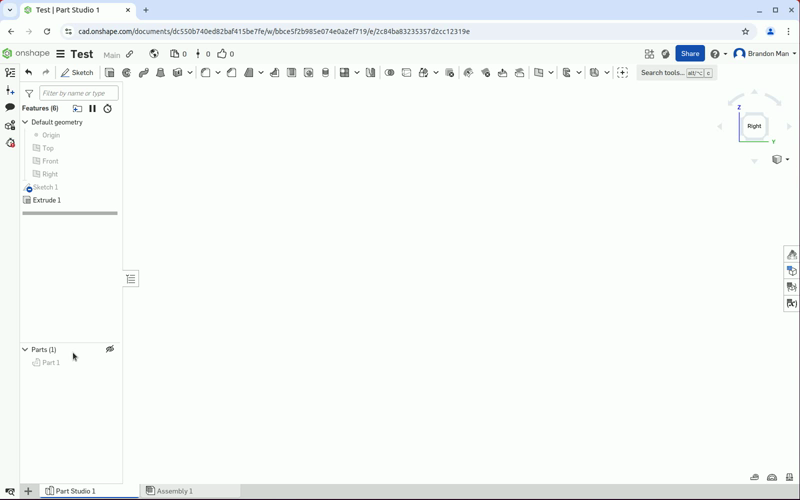
key(shift+y)
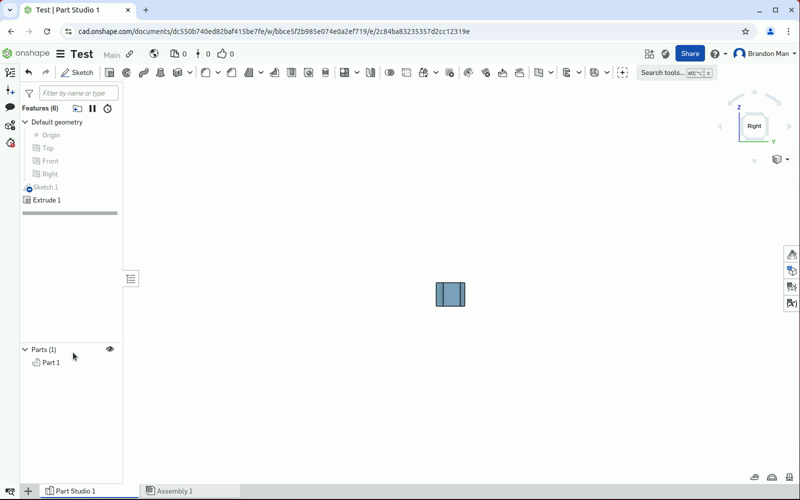
mouse_move(541, 75)
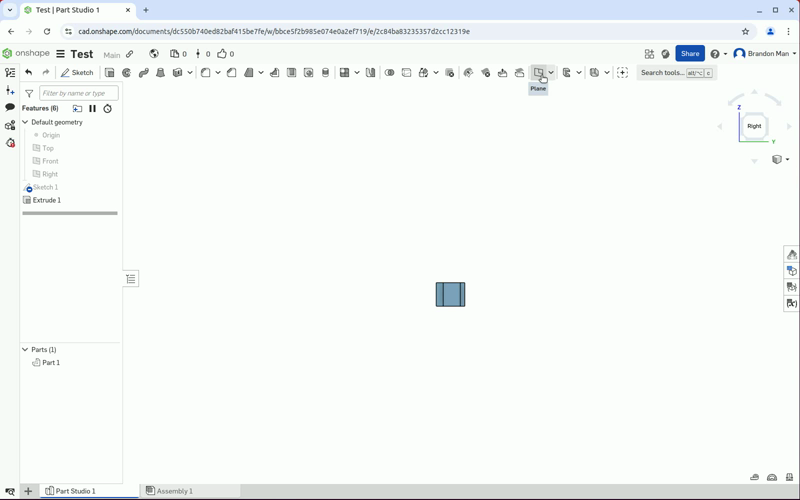
click(541, 75)
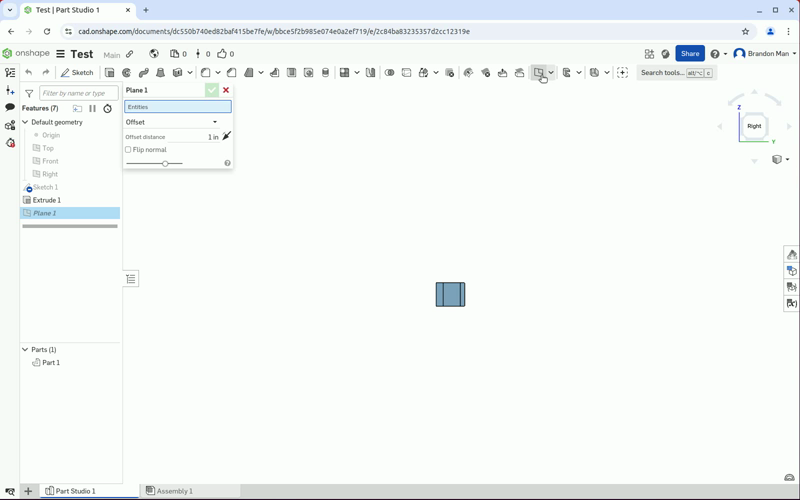
mouse_move(73, 176)
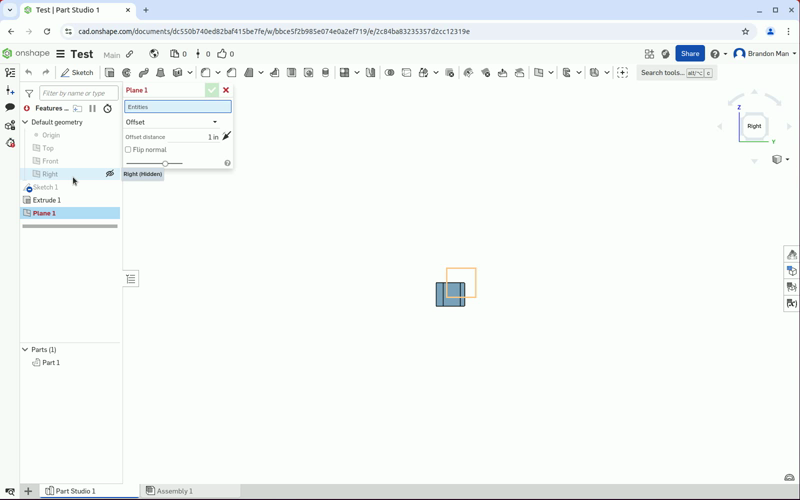
click(73, 176)
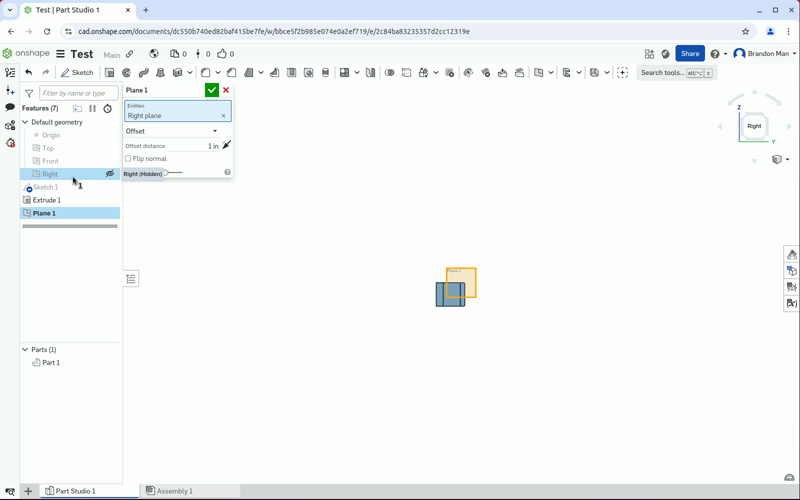
key(tab, 2)
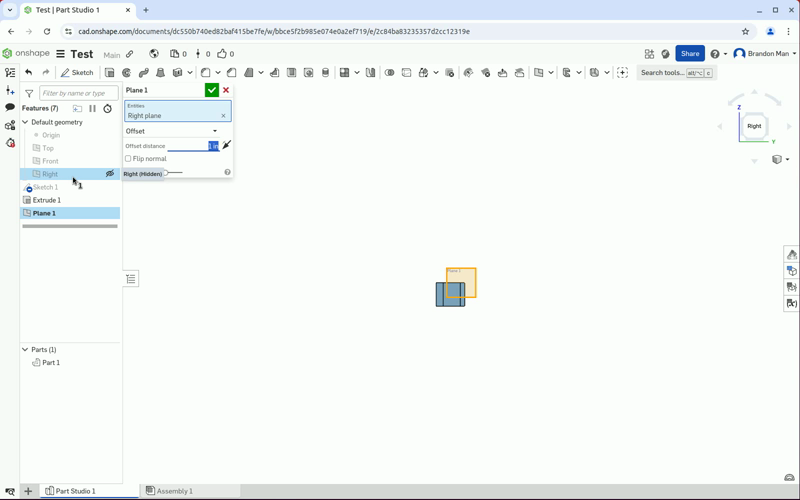
text(19.503)
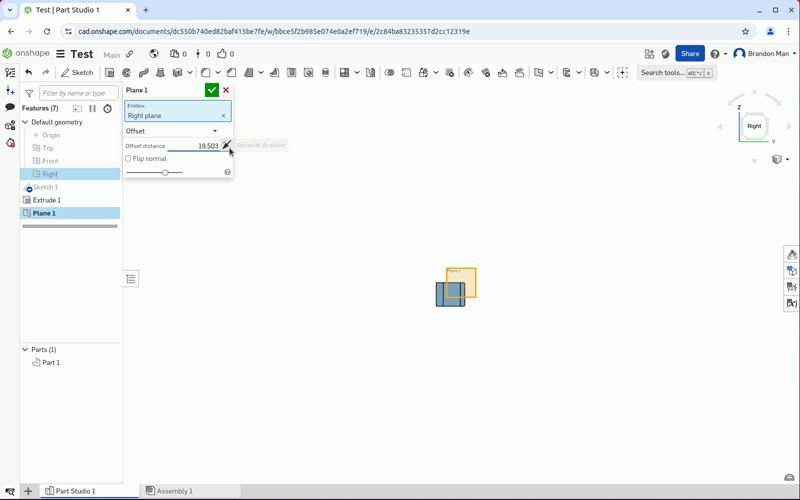
mouse_move(229, 147)
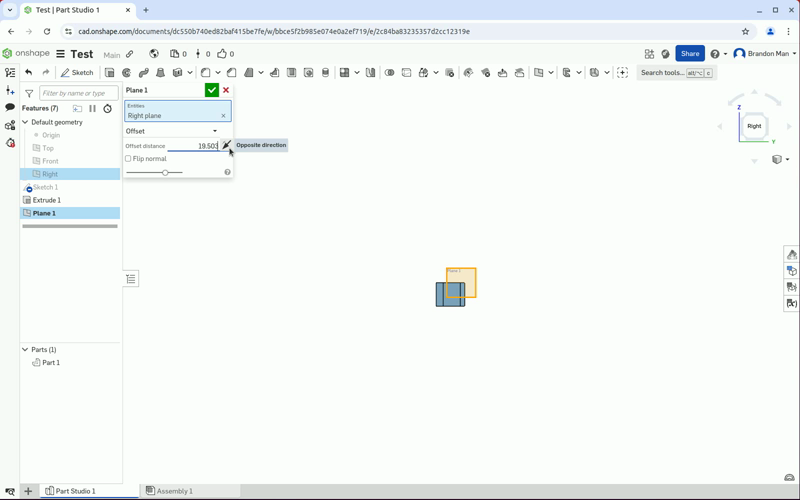
click(229, 147)
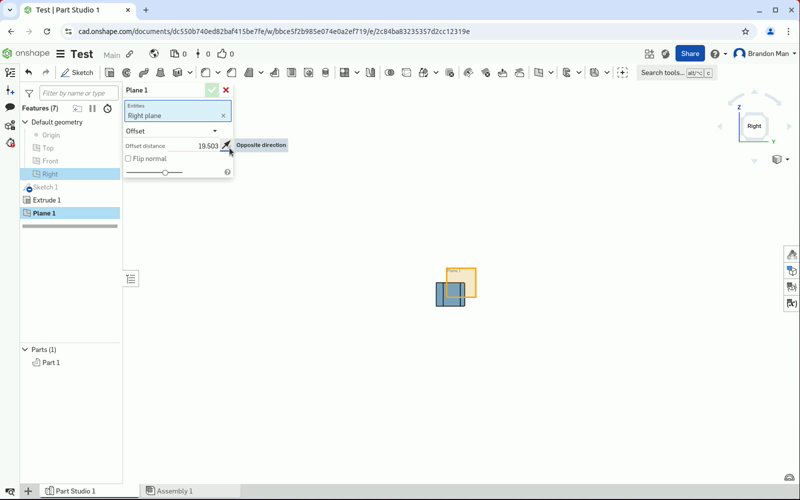
key(enter, 2)
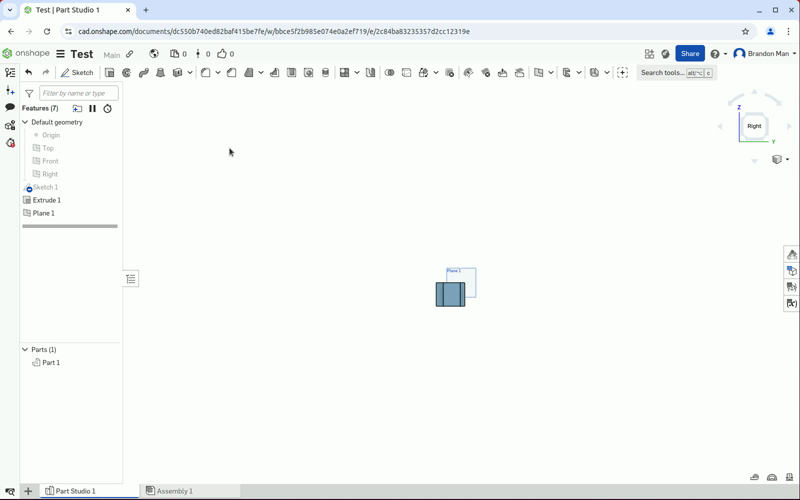
key(shift+s)
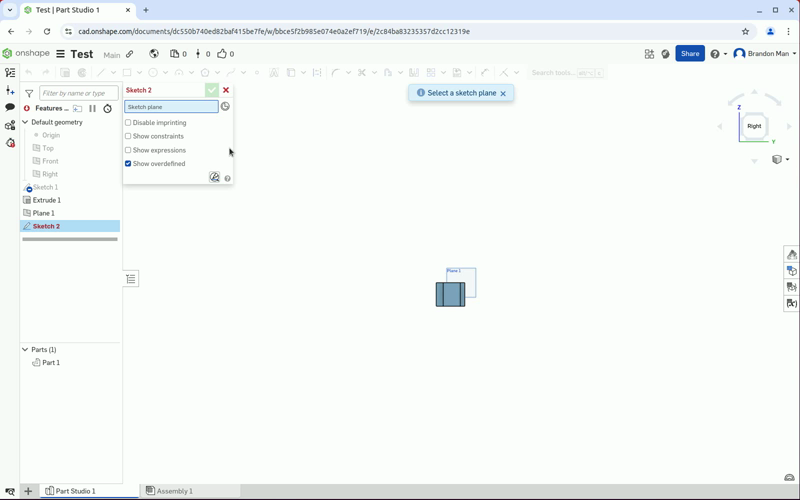
mouse_move(73, 215)
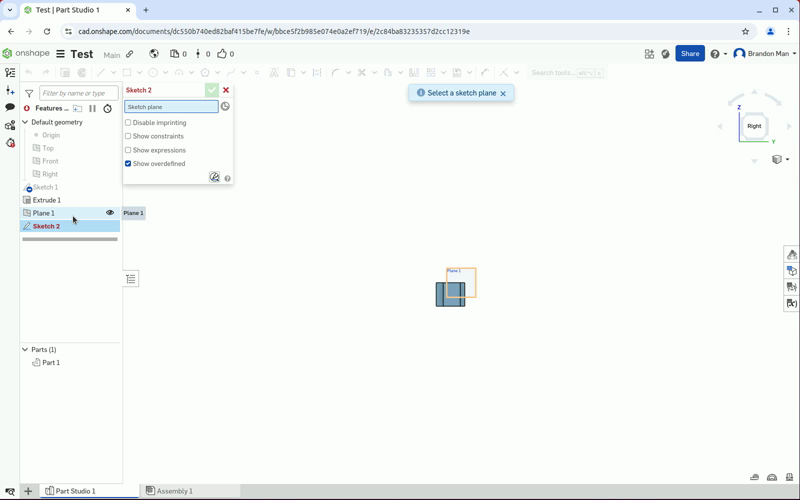
click(73, 215)
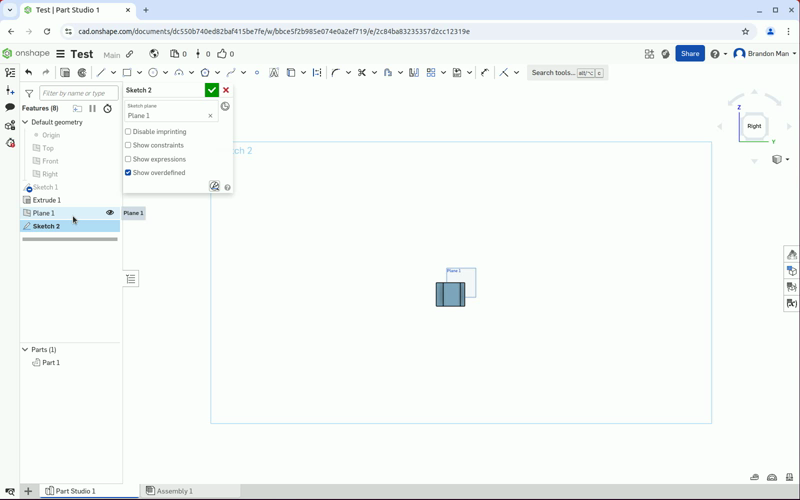
mouse_move(73, 352)
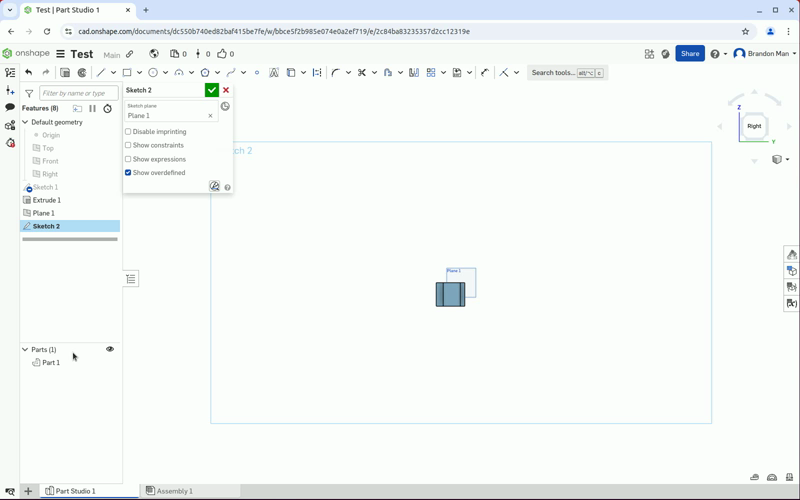
key(y)
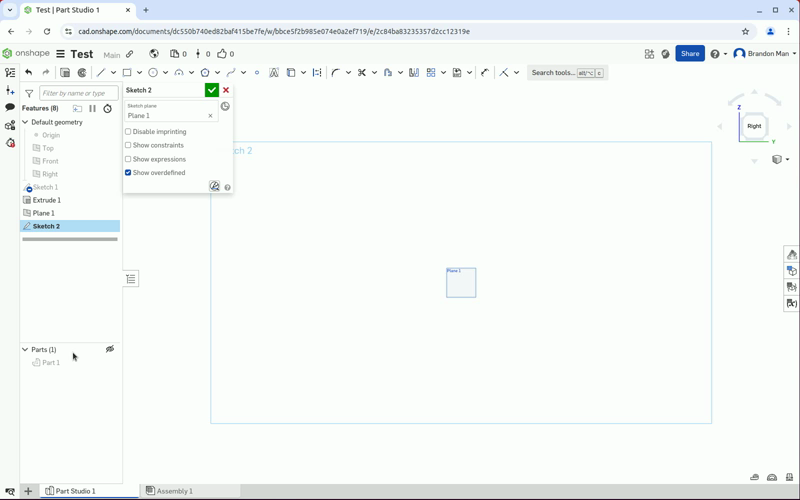
key(c)
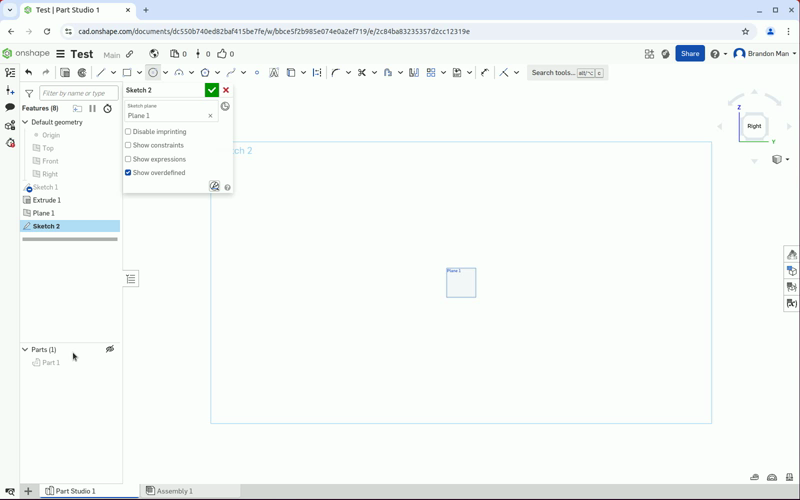
key_down(shift)
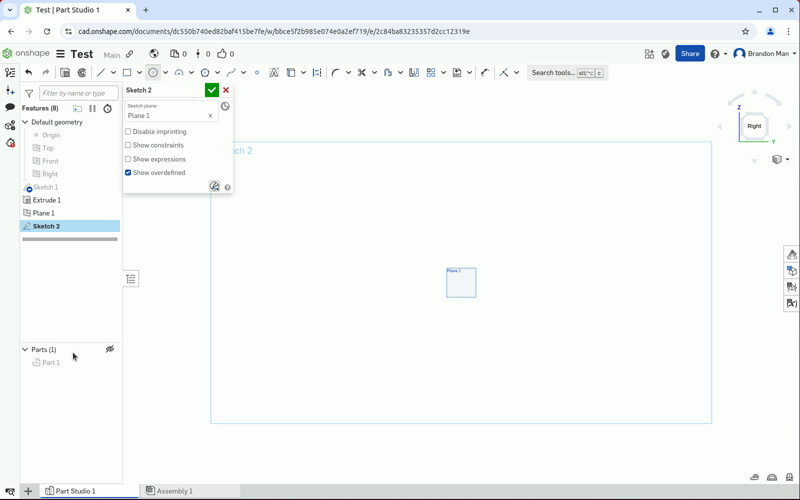
mouse_move(450, 291)
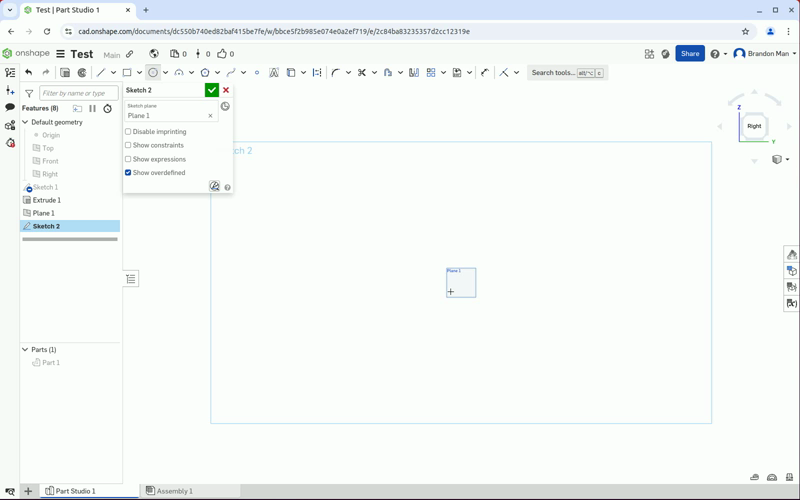
click(450, 291)
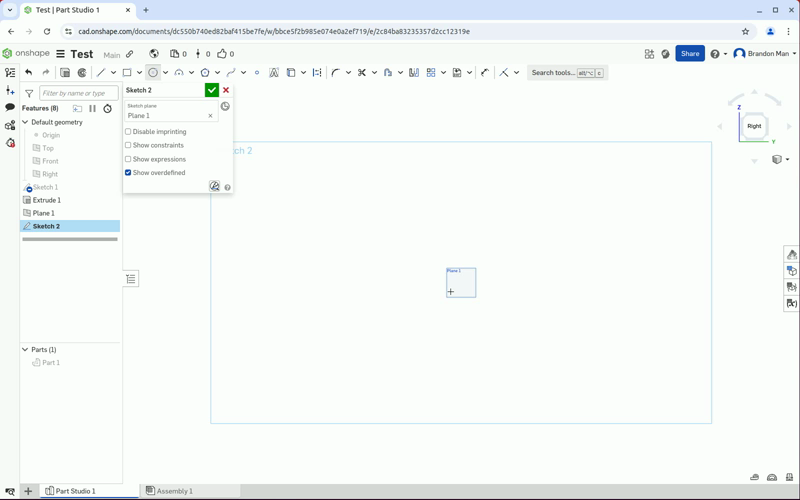
key_up(shift)
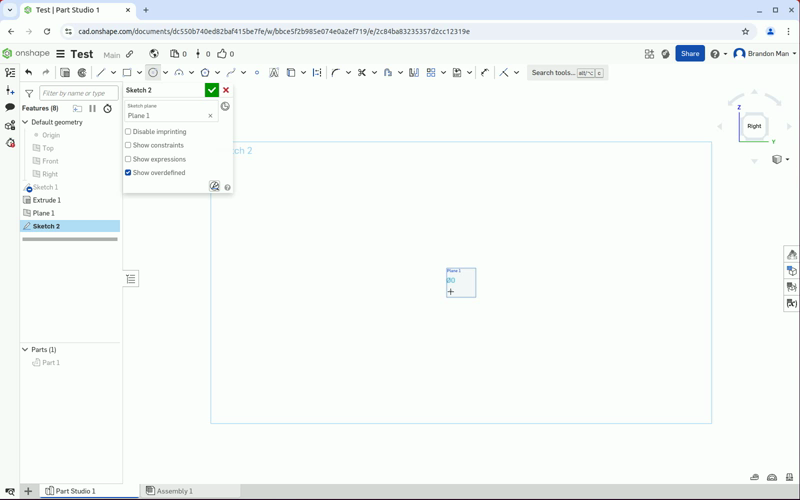
mouse_move(456, 291)
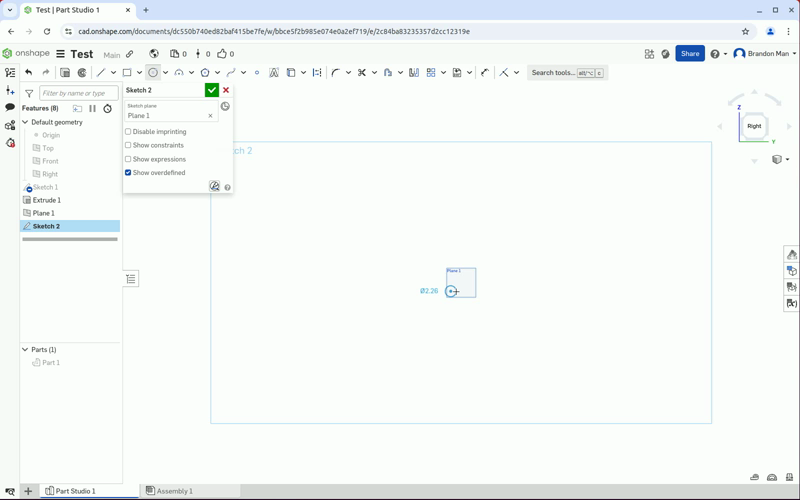
click(456, 291)
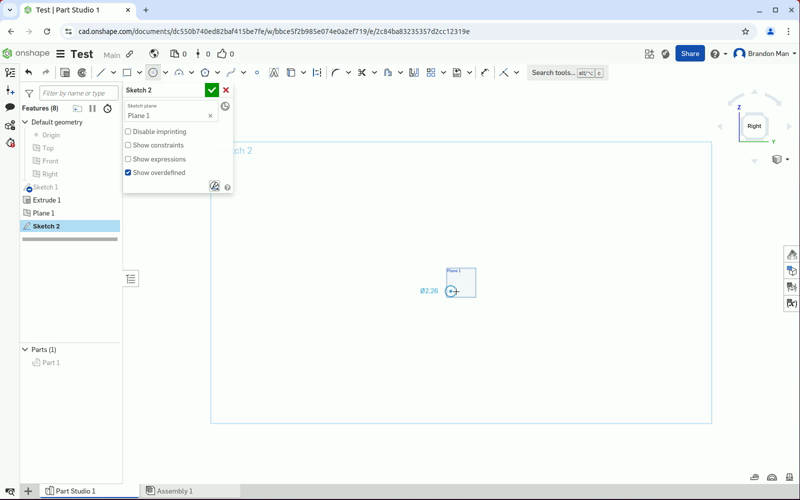
key(esc)
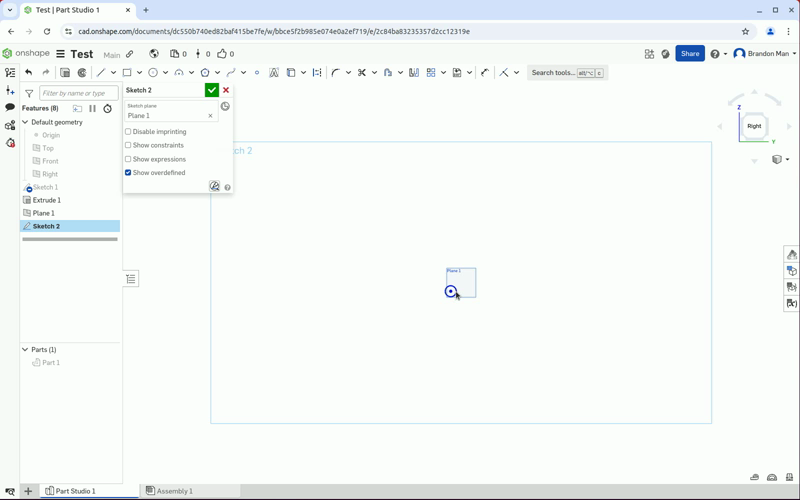
mouse_move(450, 294)
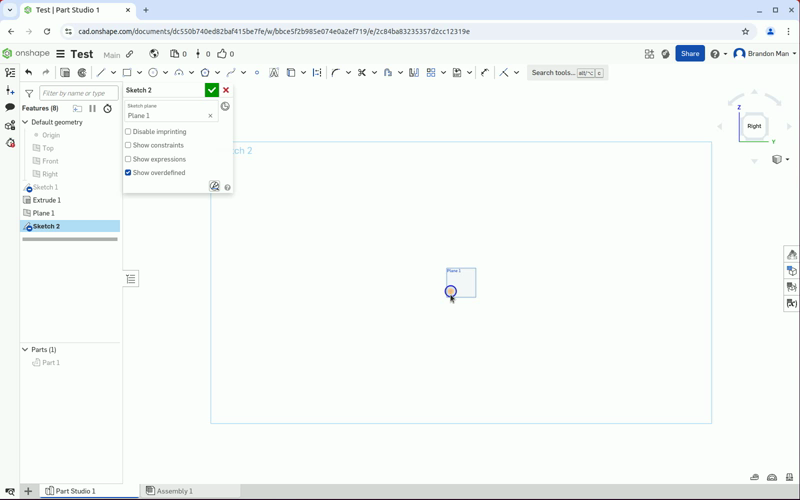
scroll(6)
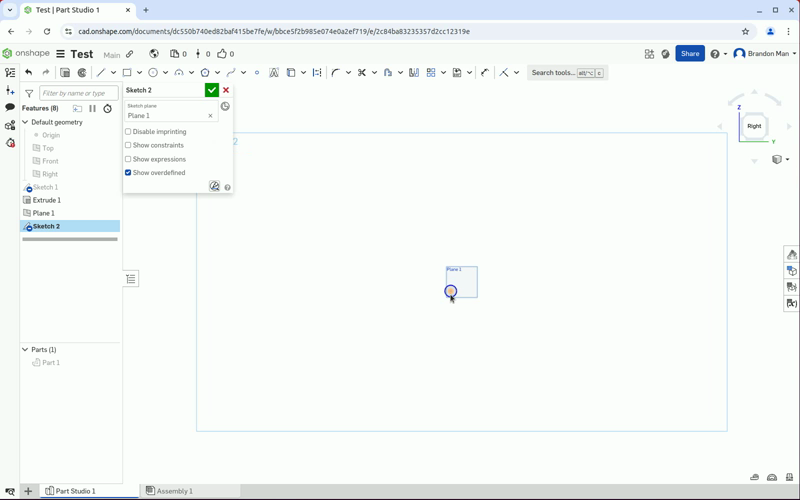
scroll(6)
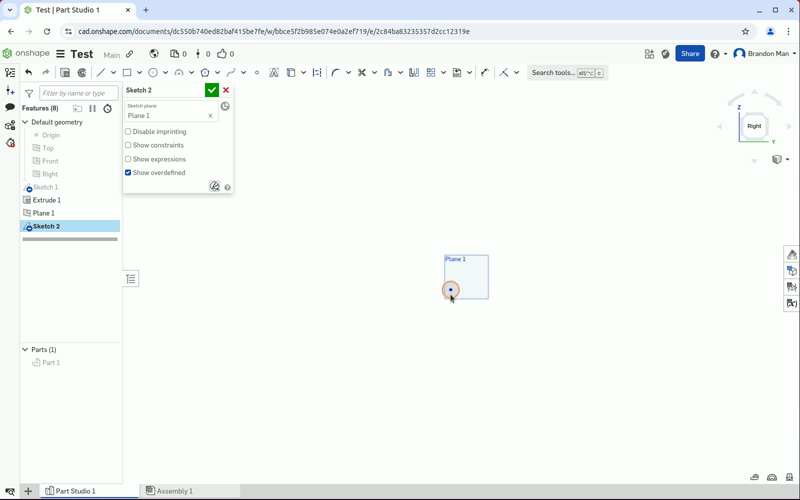
scroll(6)
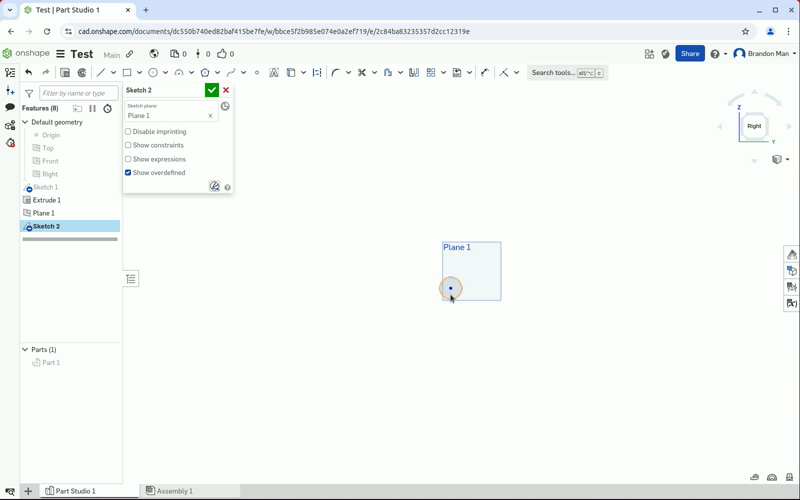
scroll(6)
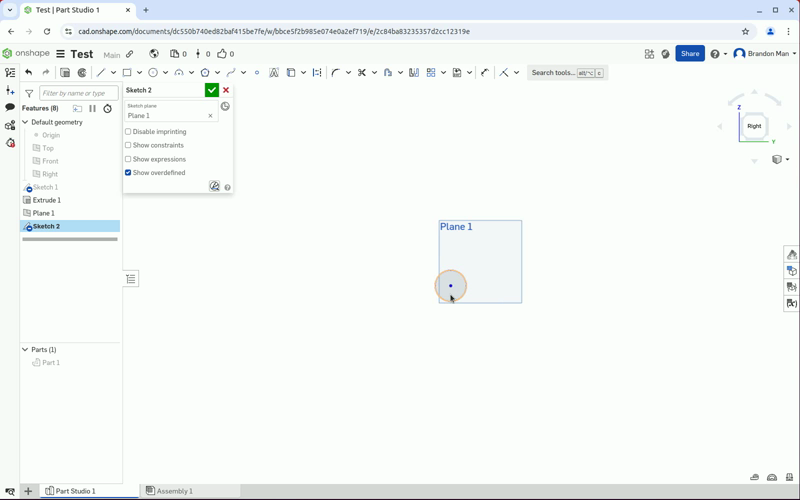
scroll(6)
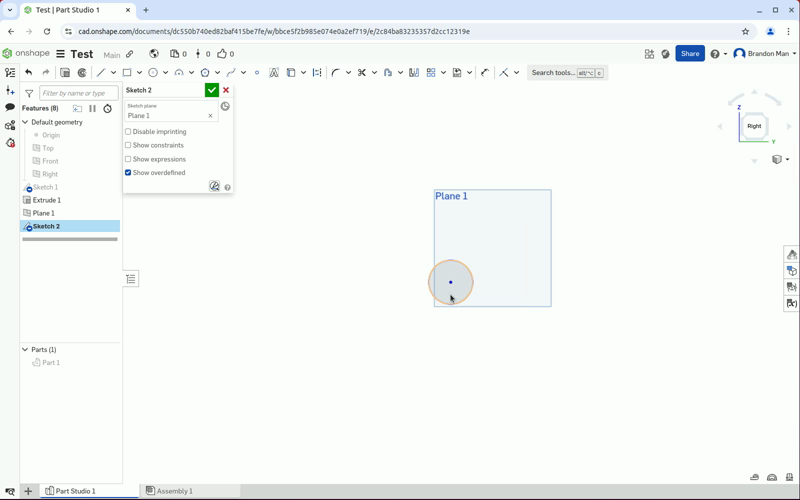
scroll(6)
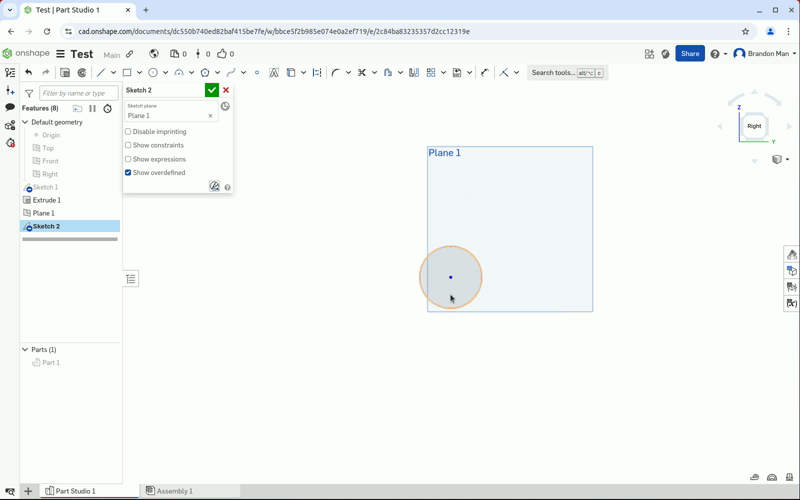
scroll(6)
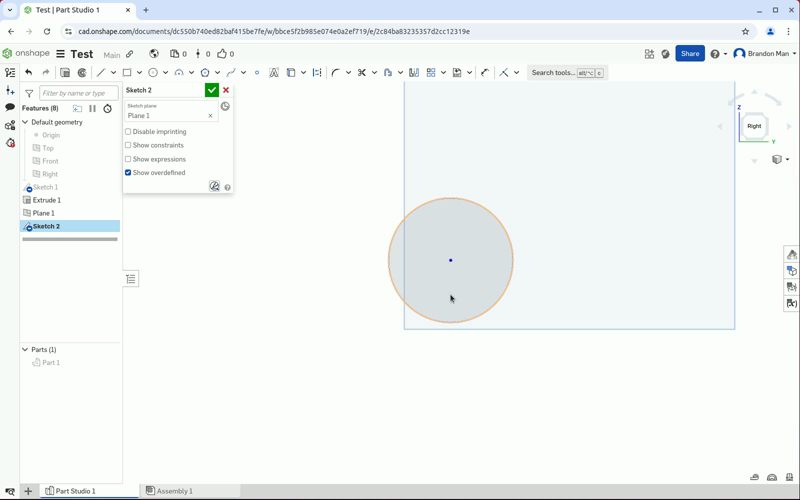
click(450, 294)
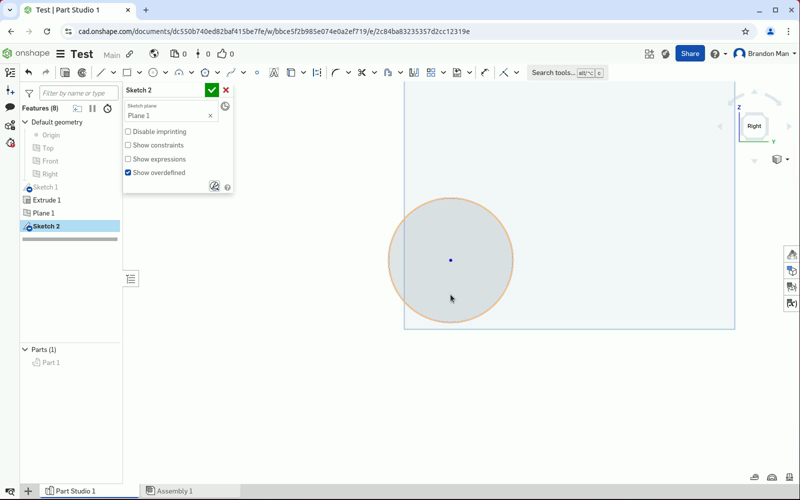
scroll(-6)
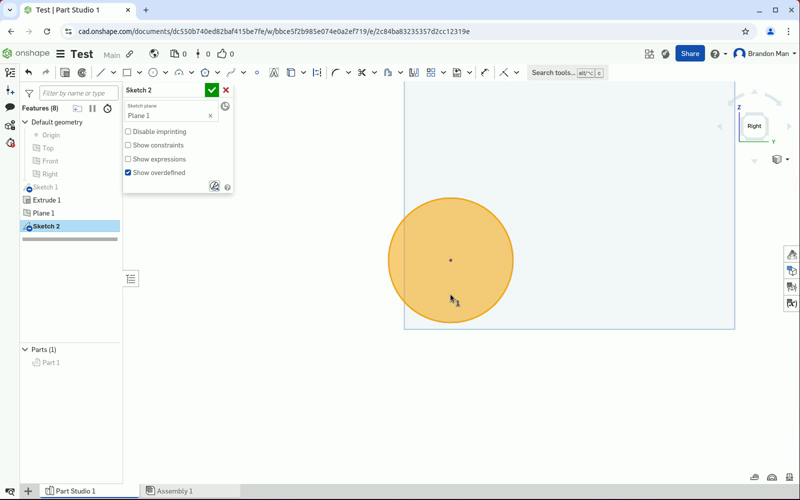
scroll(-6)
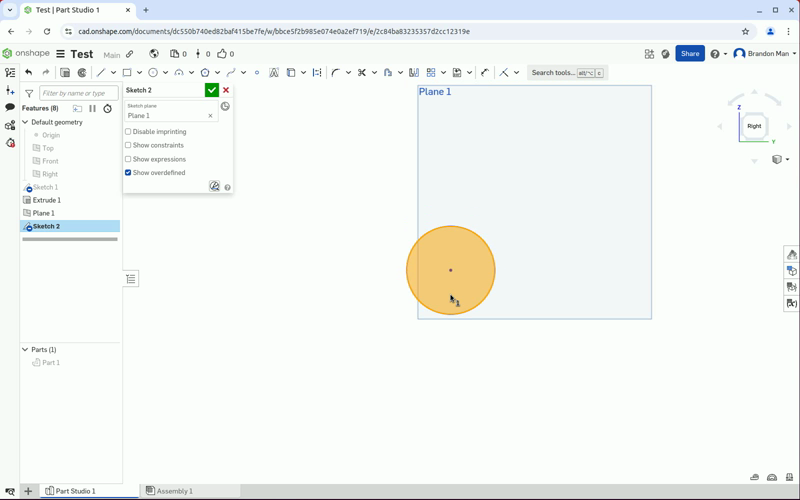
scroll(-6)
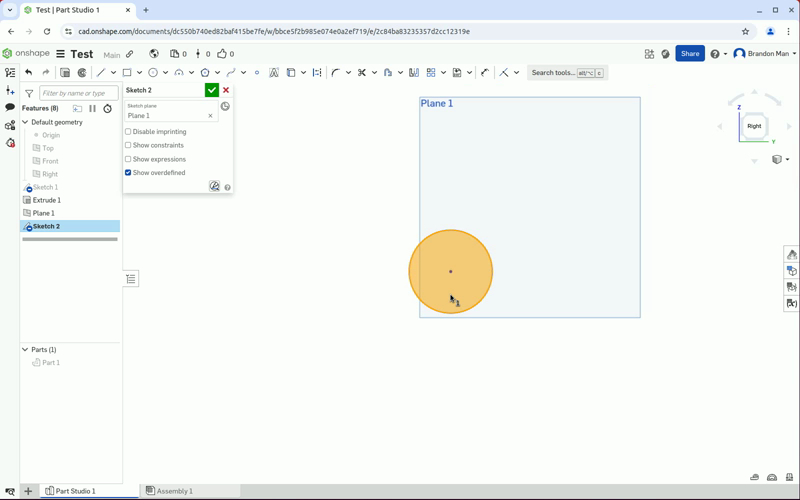
scroll(-6)
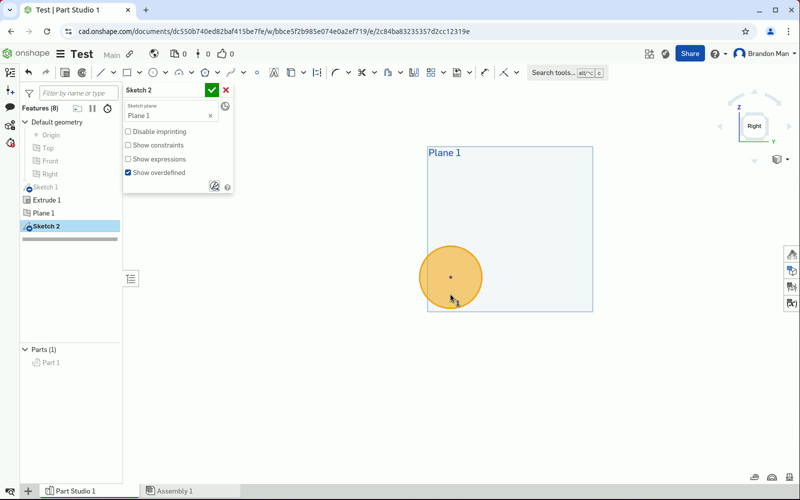
scroll(-6)
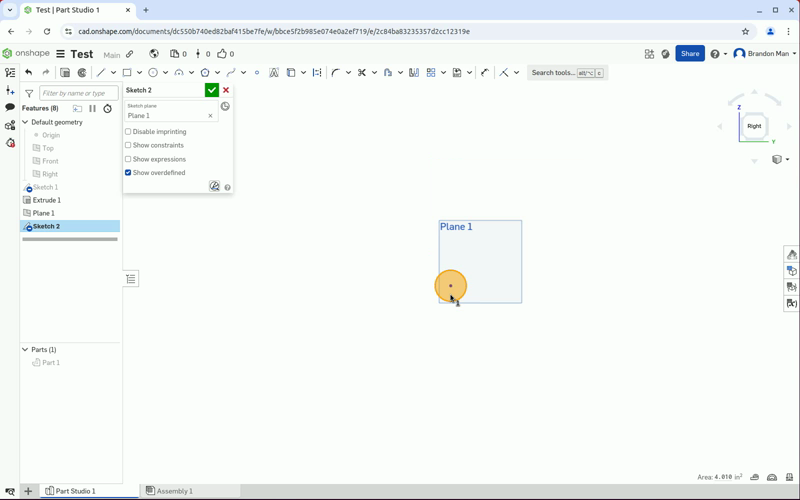
scroll(-6)
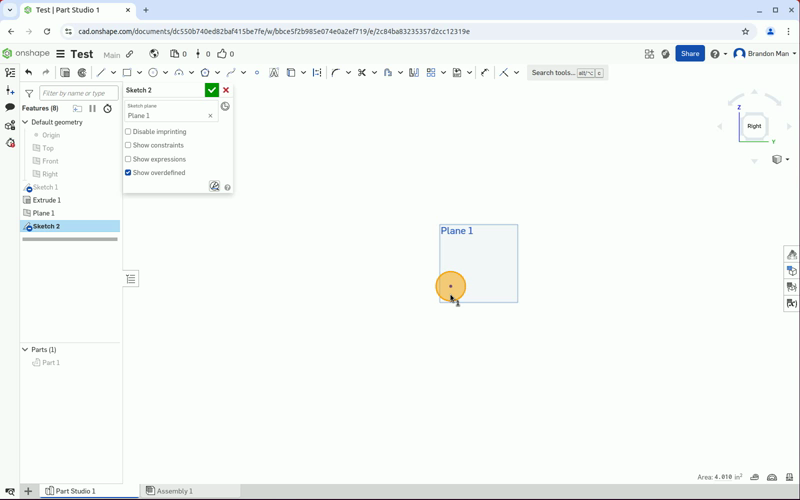
scroll(-6)
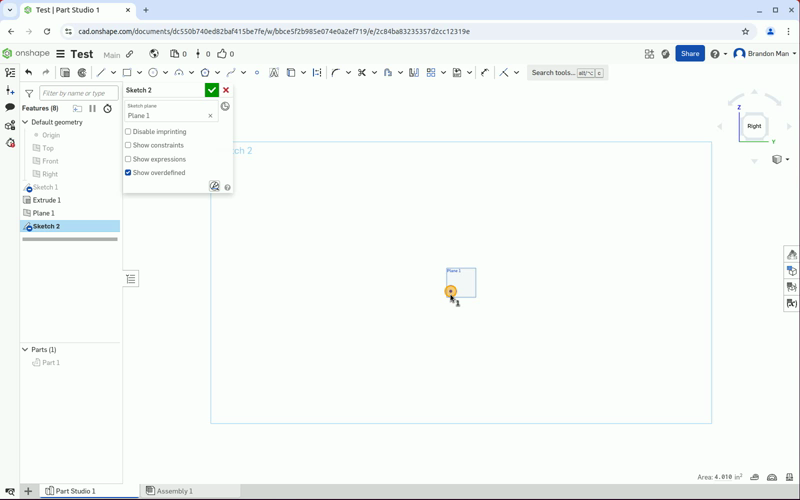
mouse_move(73, 352)
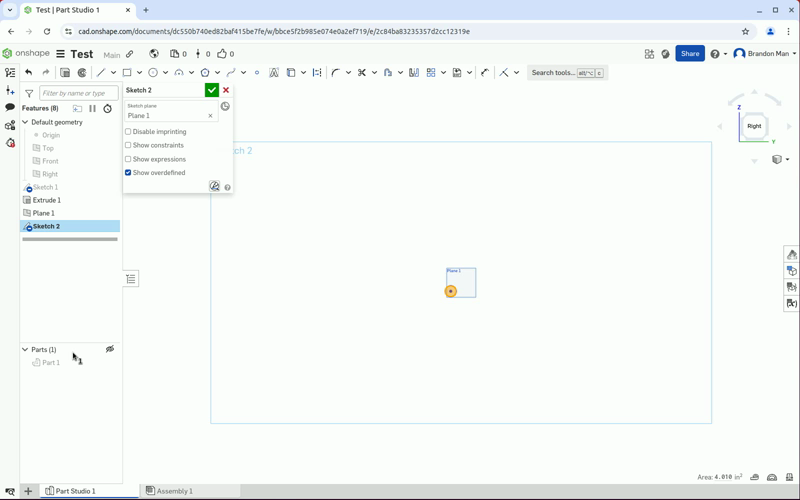
key(shift+y)
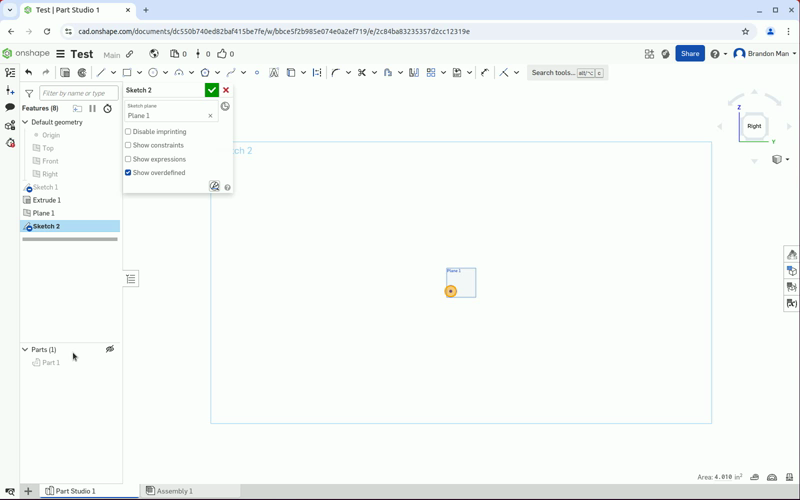
key(shift+e)
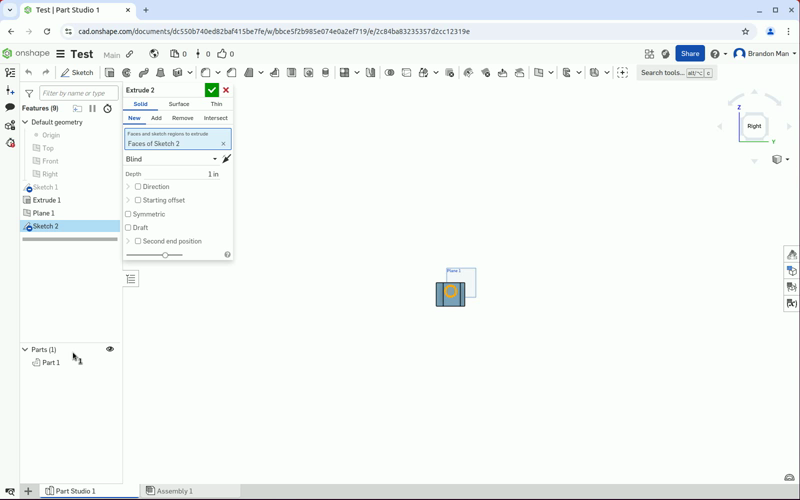
mouse_move(143, 106)
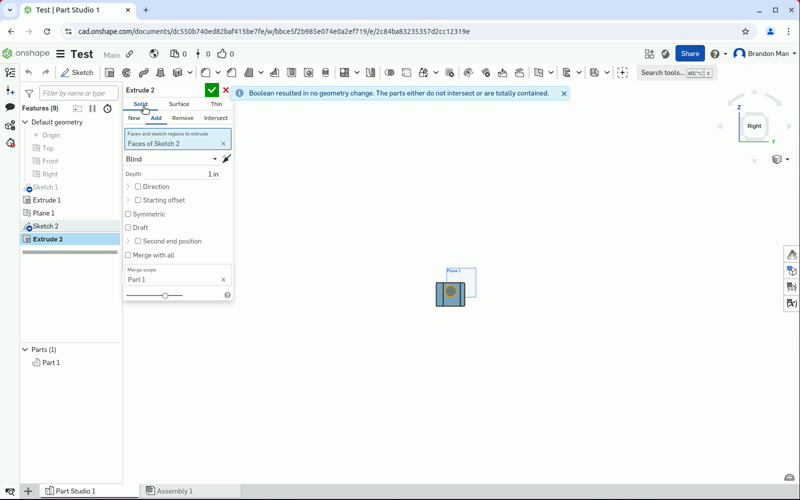
click(143, 106)
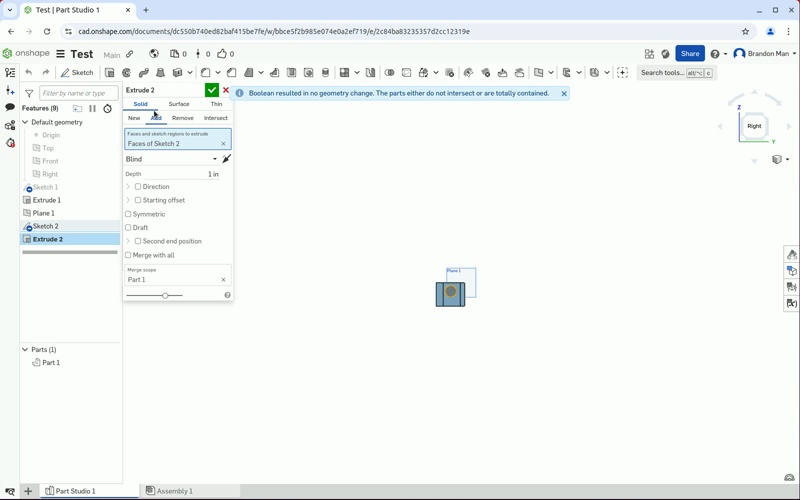
mouse_move(186, 120)
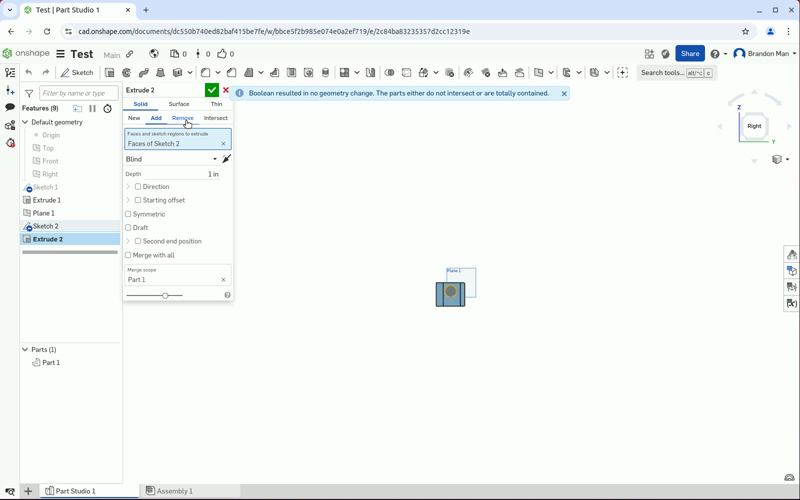
click(186, 120)
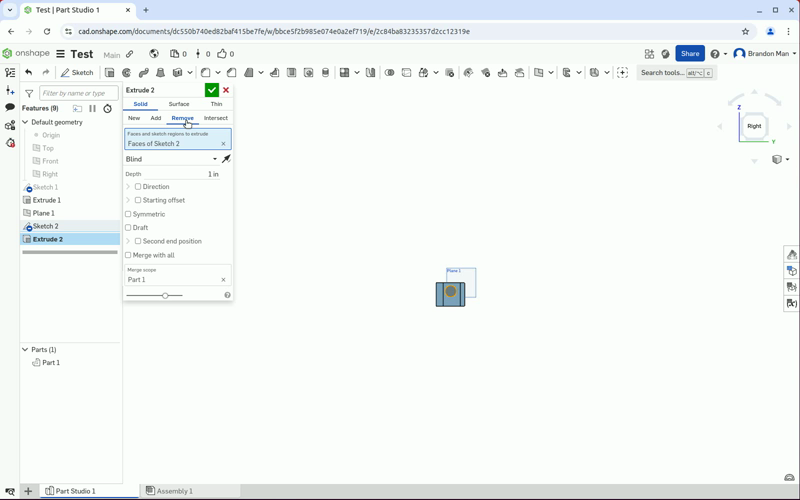
key(tab, 4)
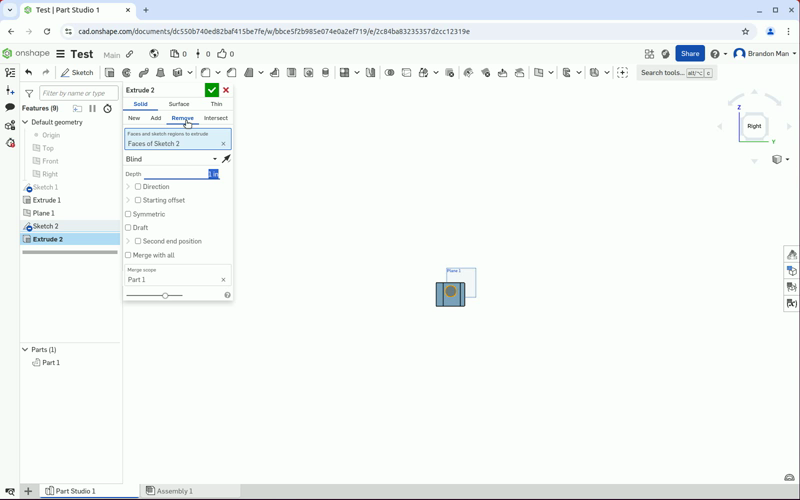
text(29.607)
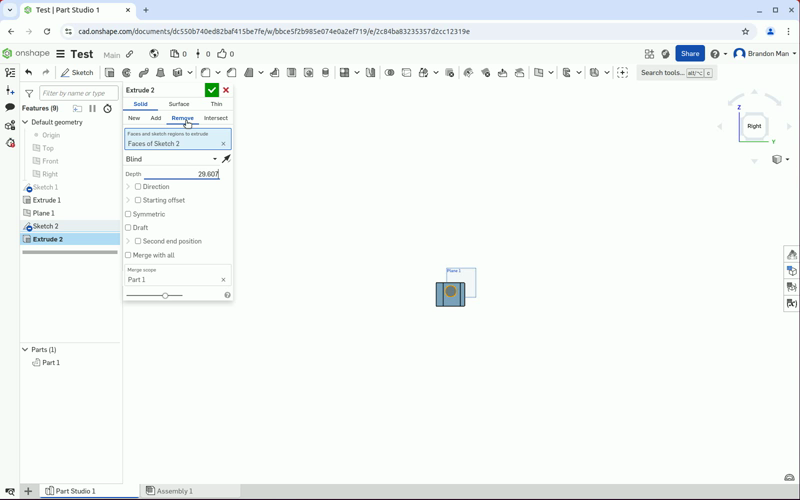
key(tab, 6)
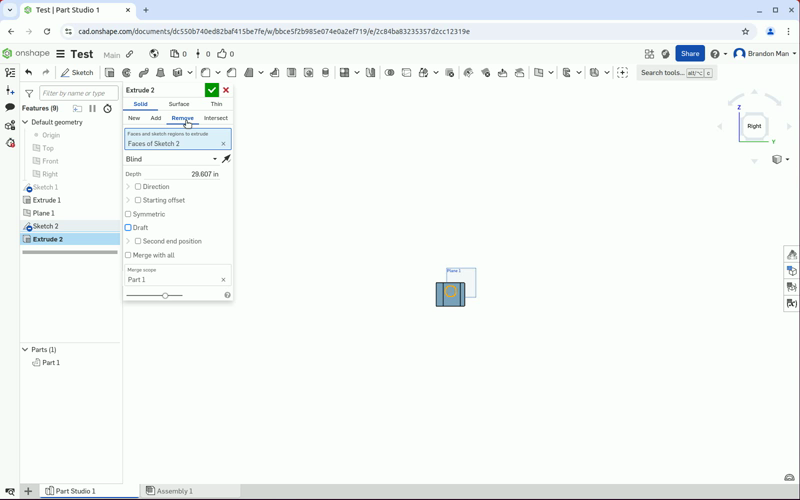
key(space)
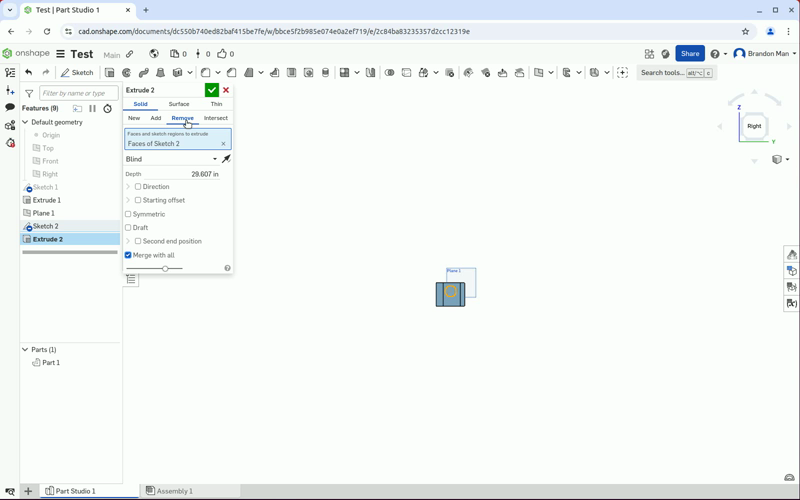
key(enter)
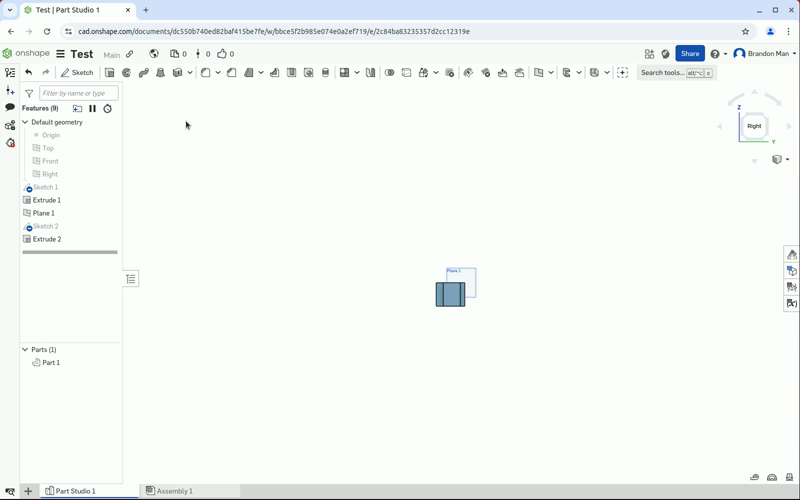
key(shift+h)
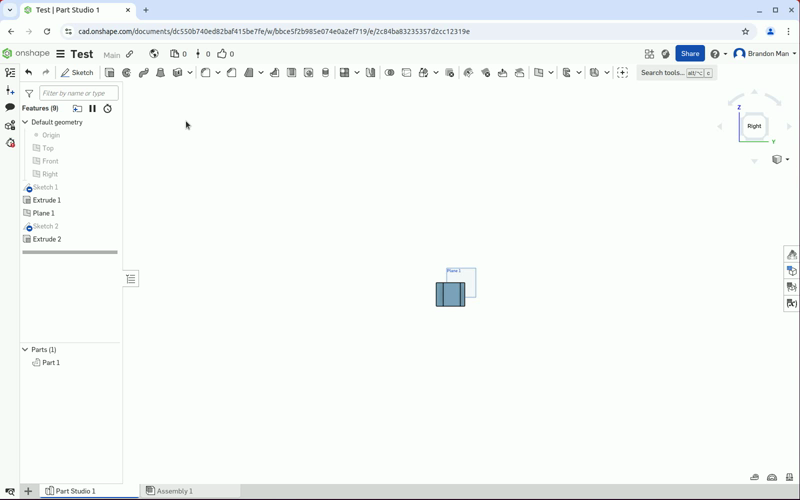
key(shift+h)
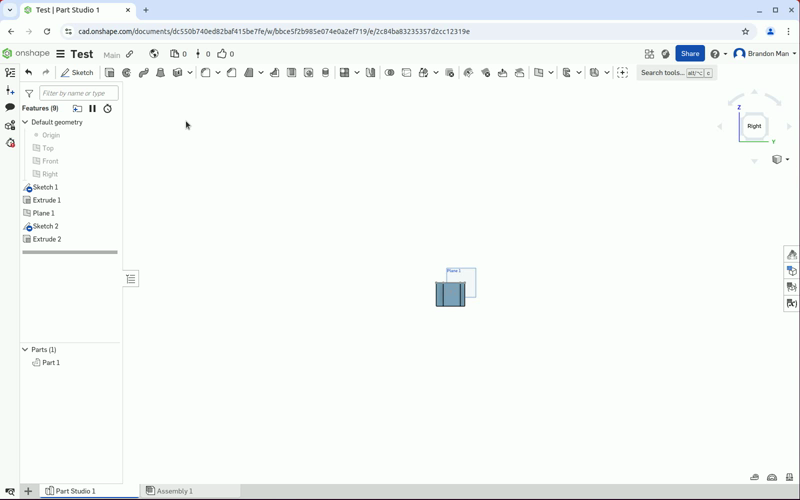
key(shift+7)
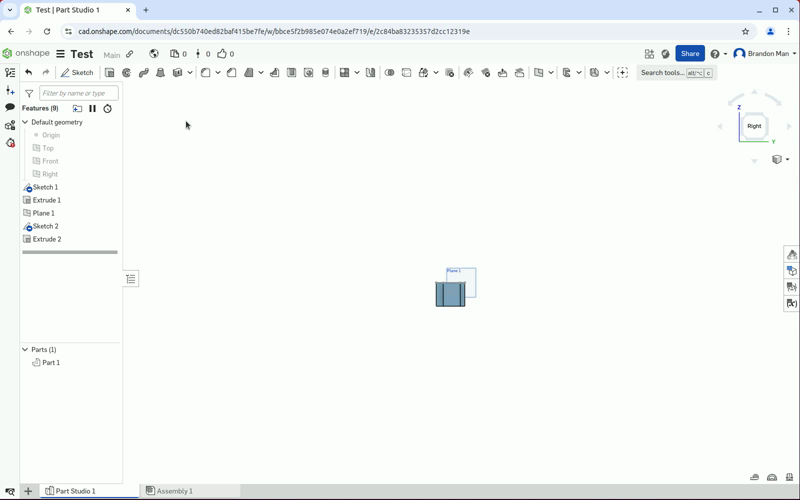
key(right, 2)
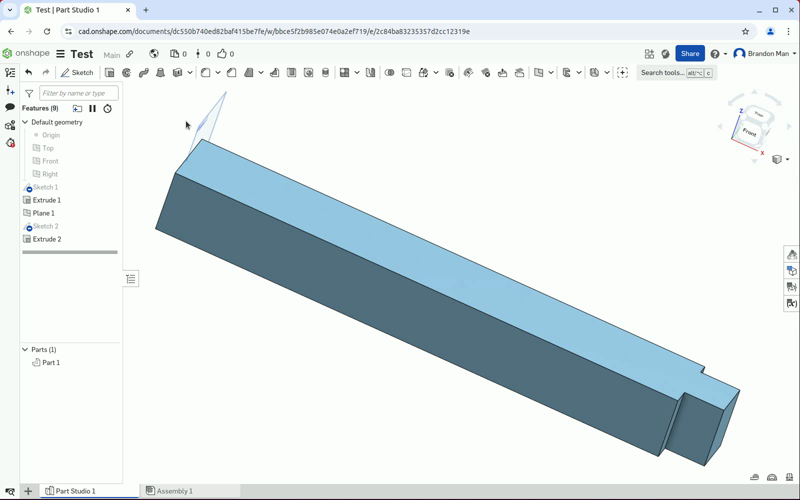
key(down, 2)
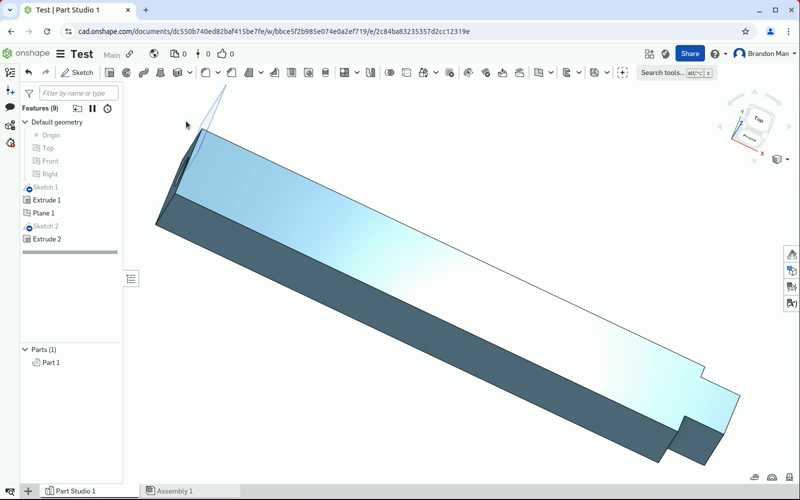
key(up, 2)
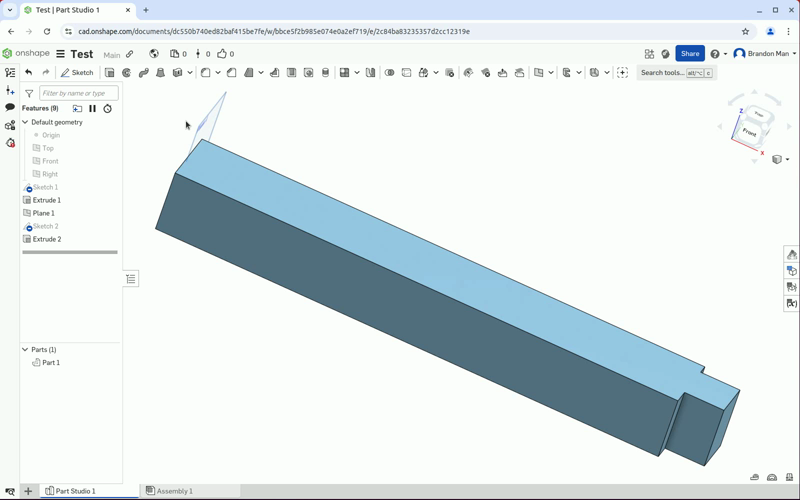
key(left, 2)
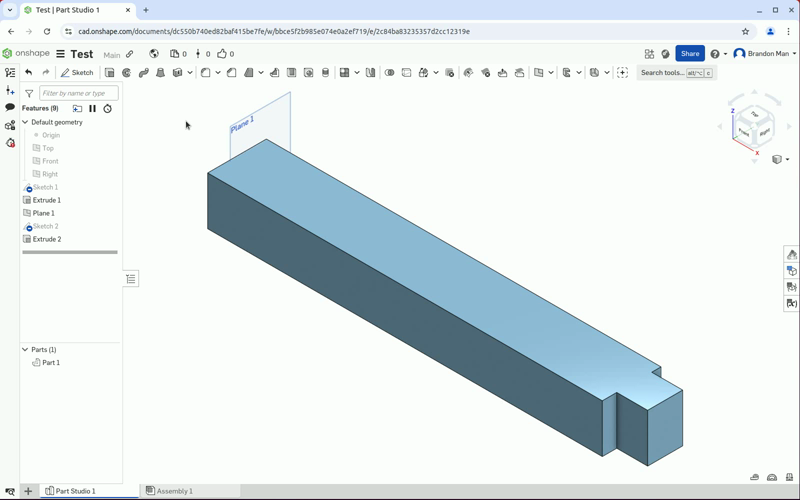
mouse_move(73, 189)
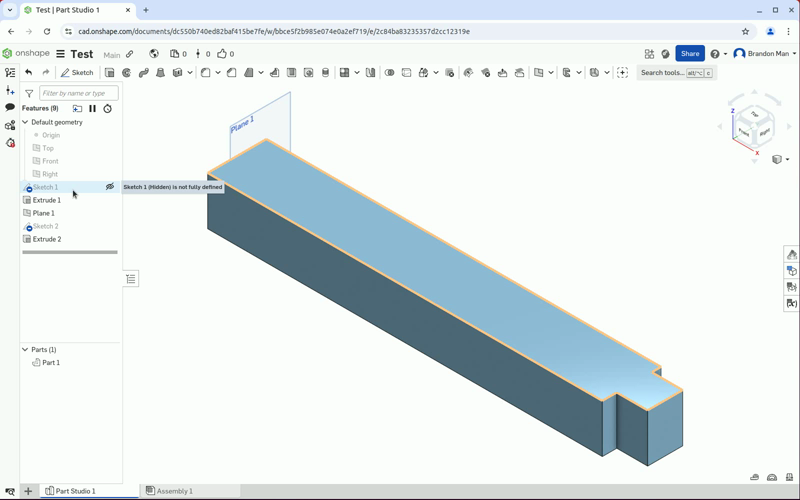
click(73, 189)